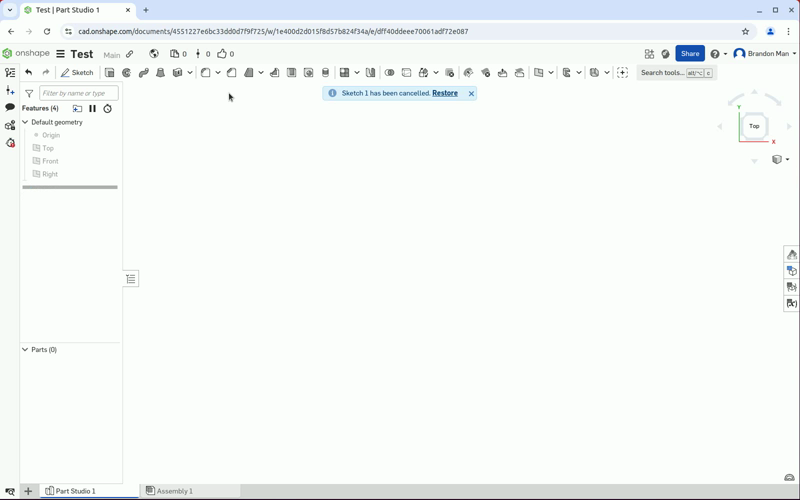
key(shift+h)
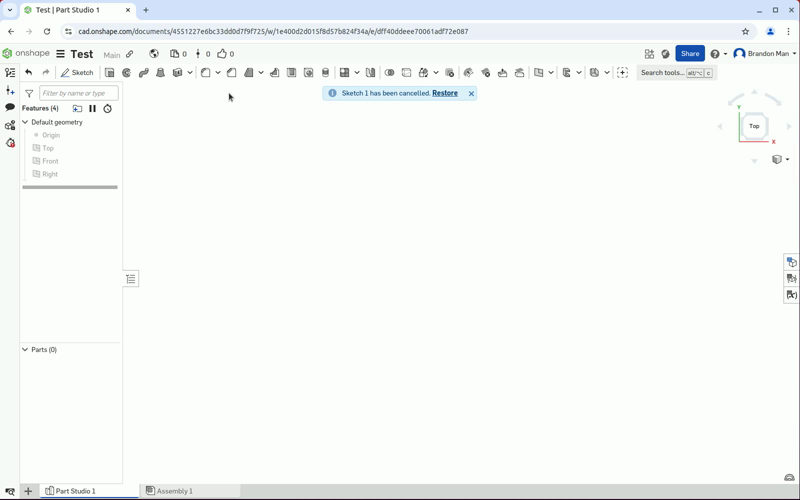
mouse_move(73, 352)
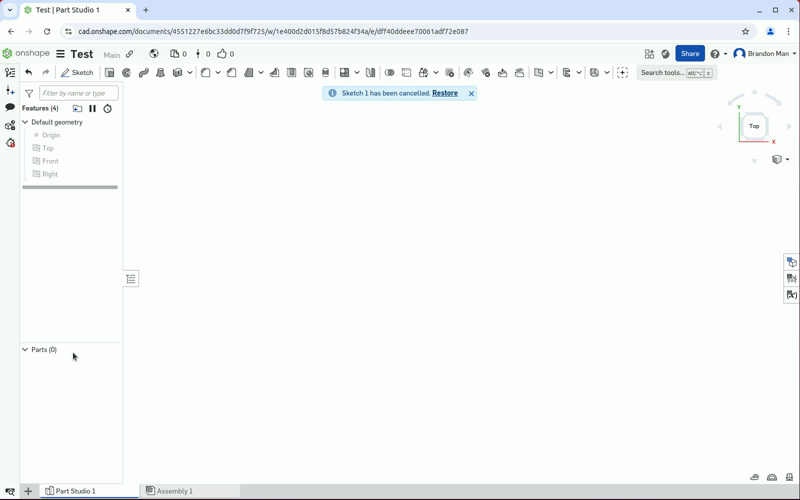
key(y)
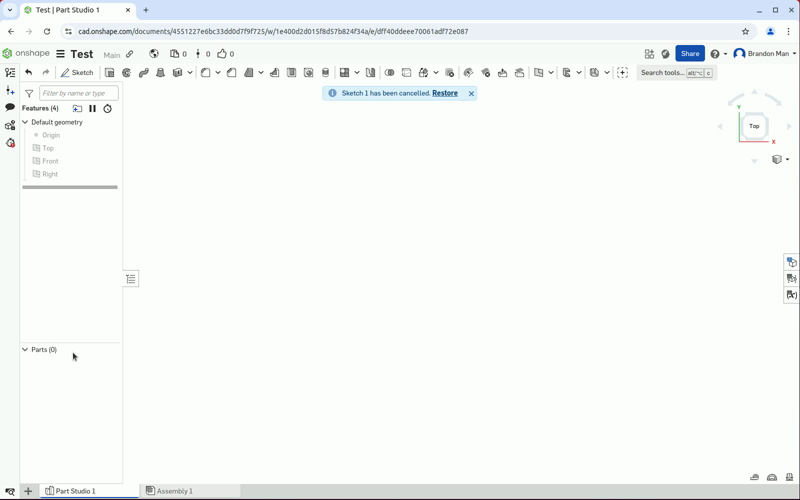
key(shift+p)
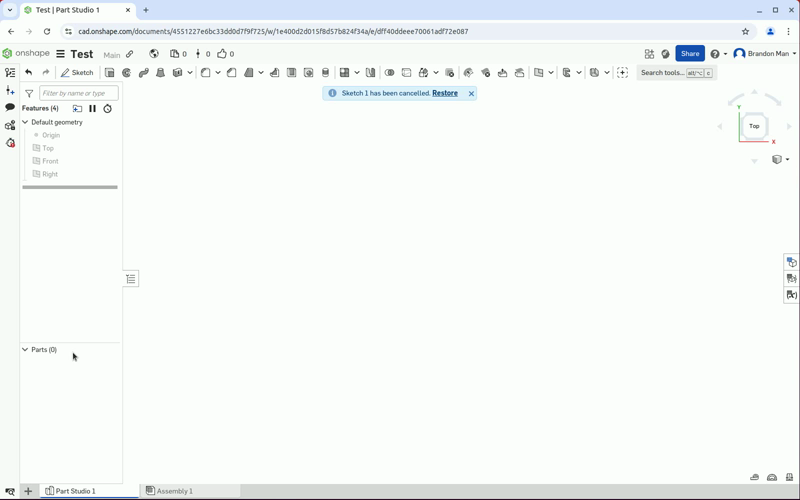
key(space)
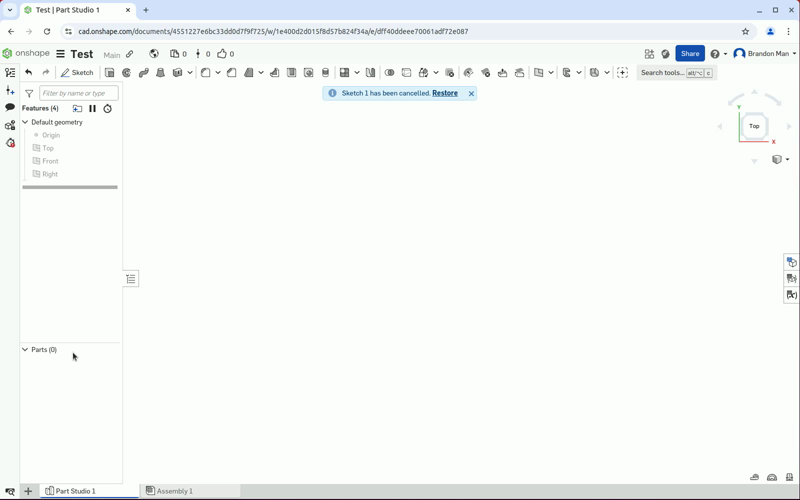
key_down(shift)
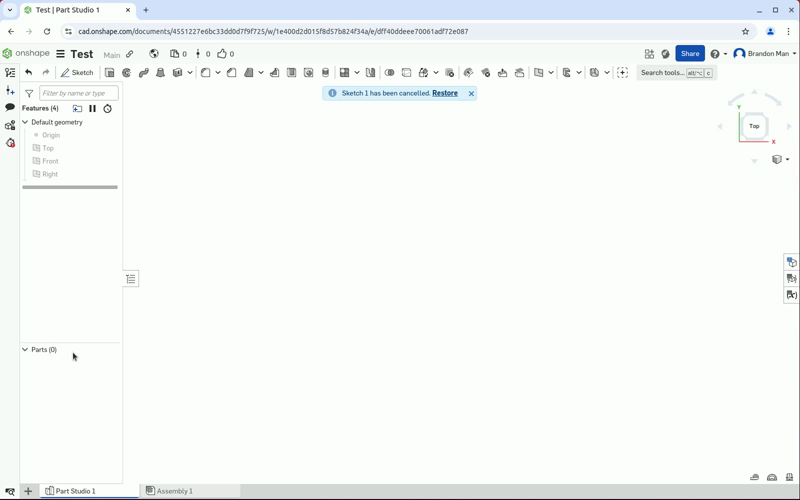
key(up)
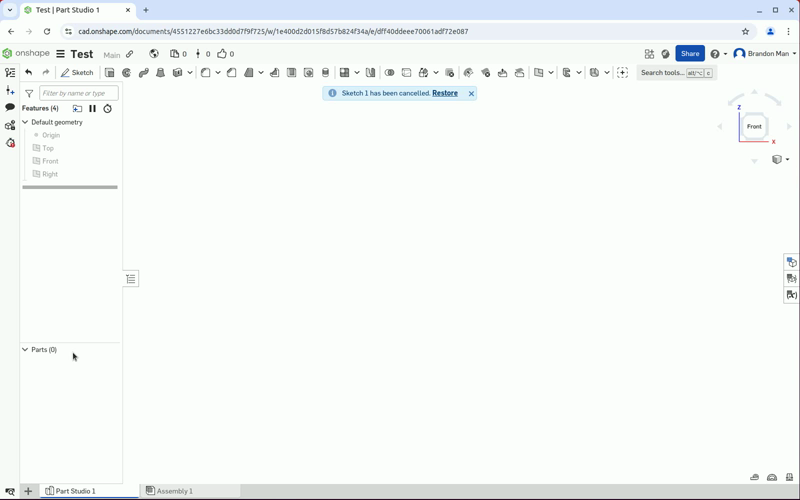
key_up(shift)
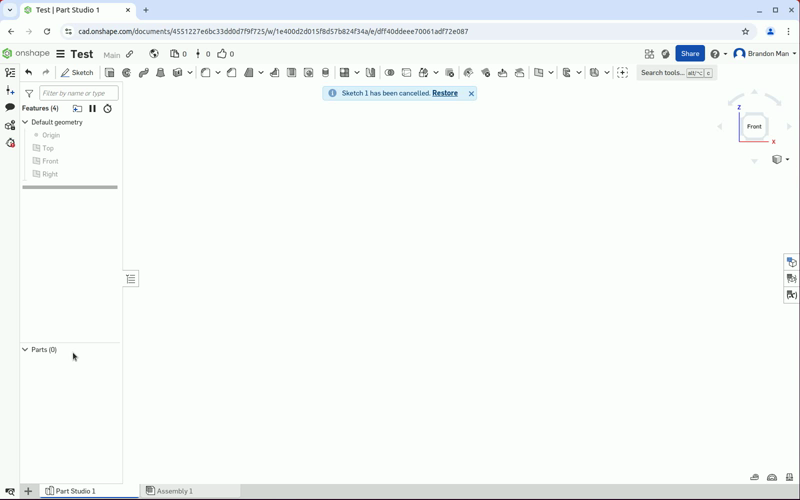
mouse_move(73, 352)
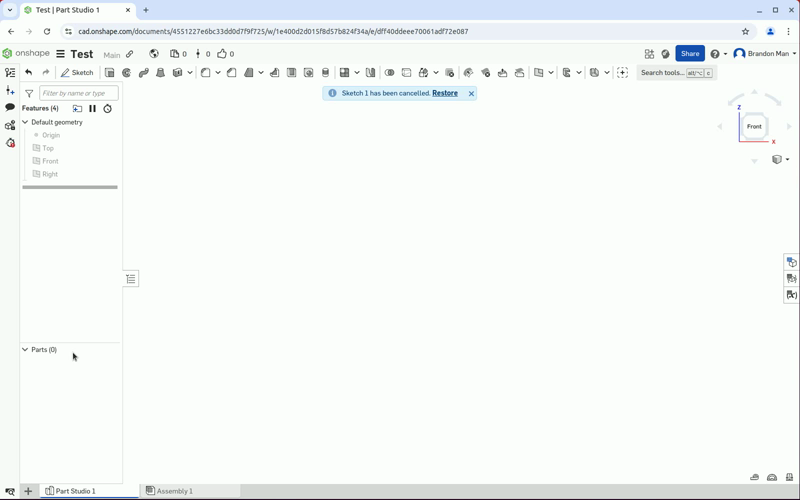
key(shift+y)
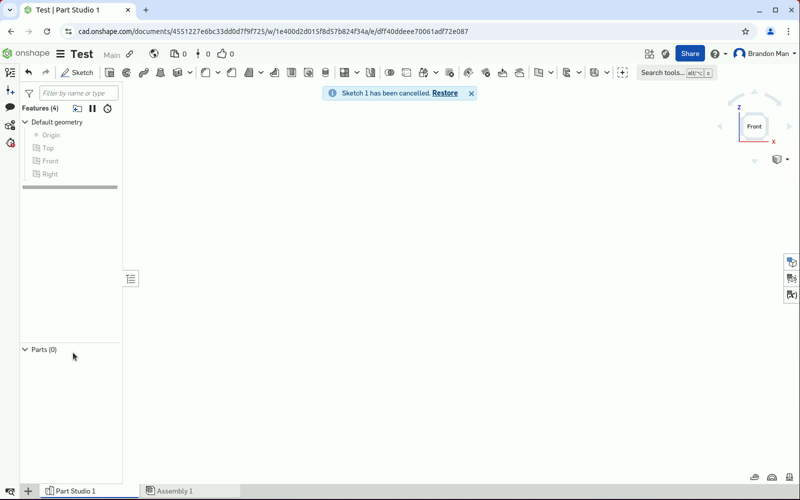
key(shift+s)
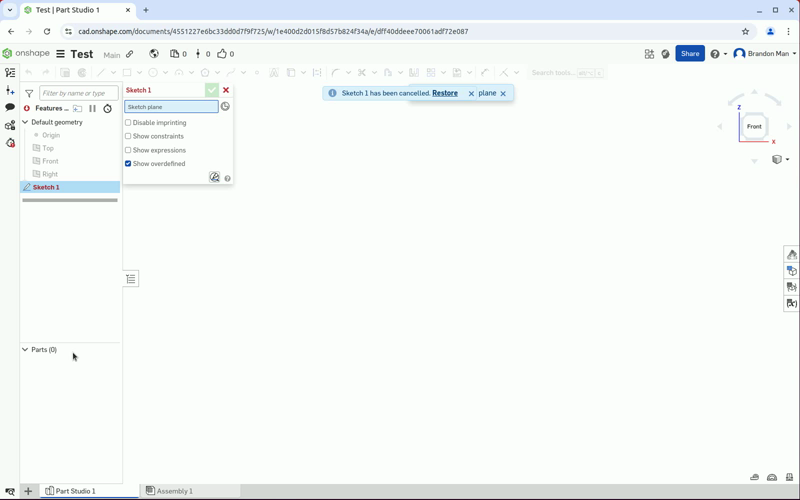
mouse_move(73, 163)
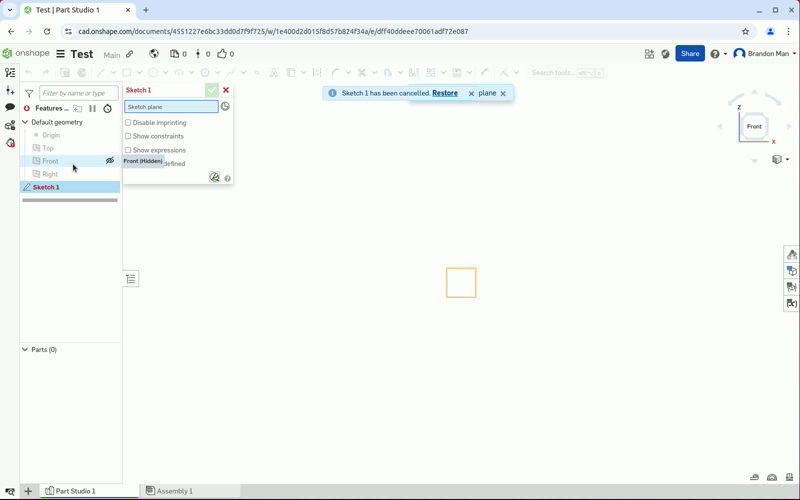
click(73, 163)
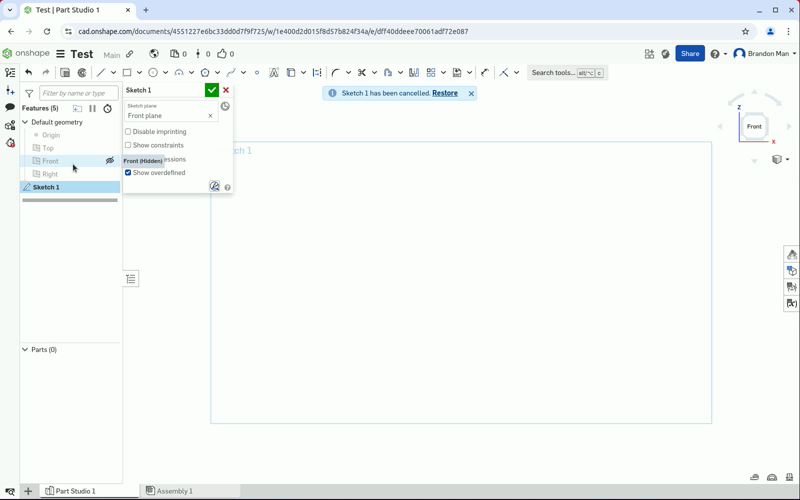
mouse_move(73, 352)
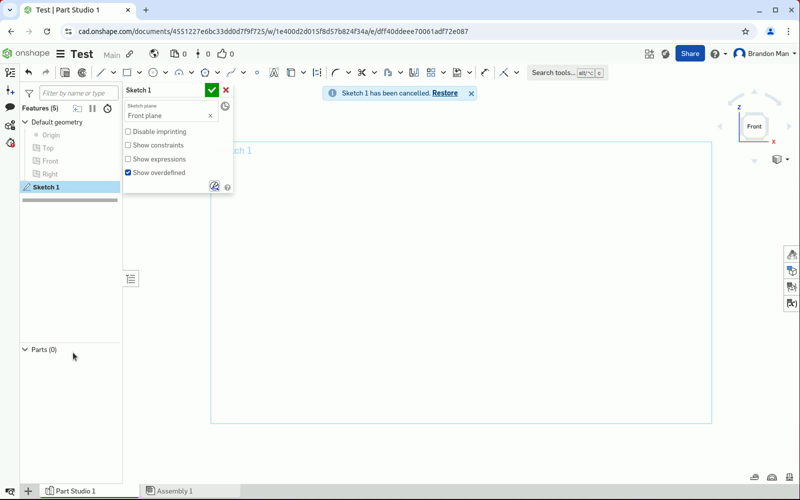
key(y)
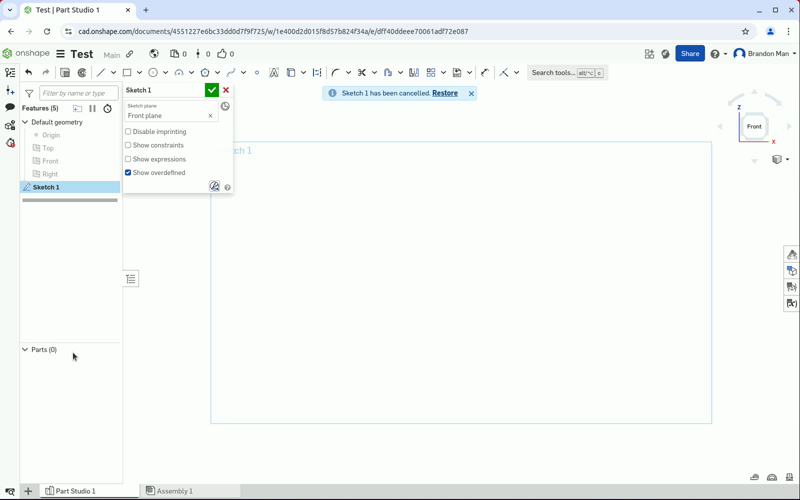
key(l)
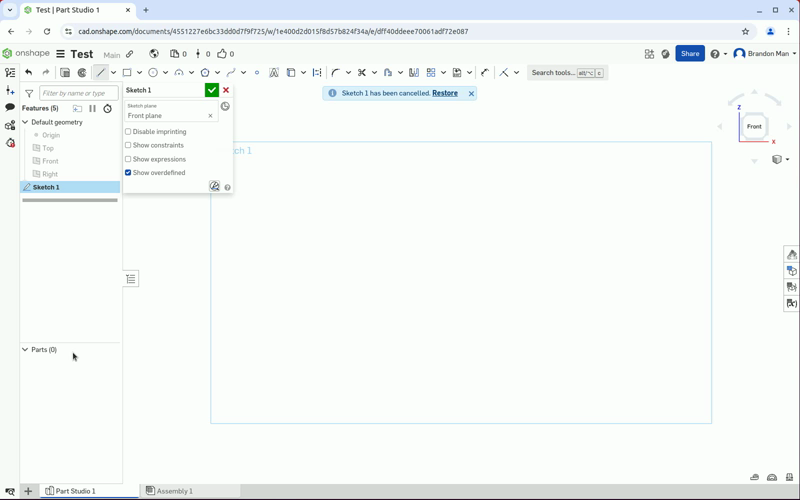
key_down(shift)
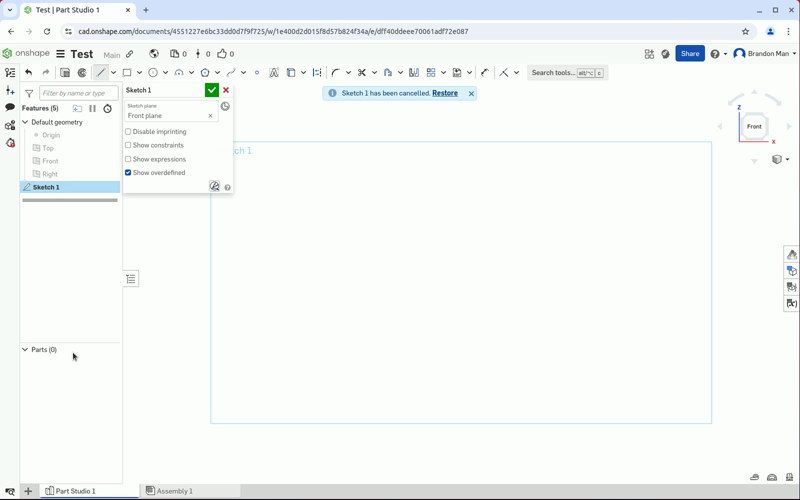
mouse_move(460, 282)
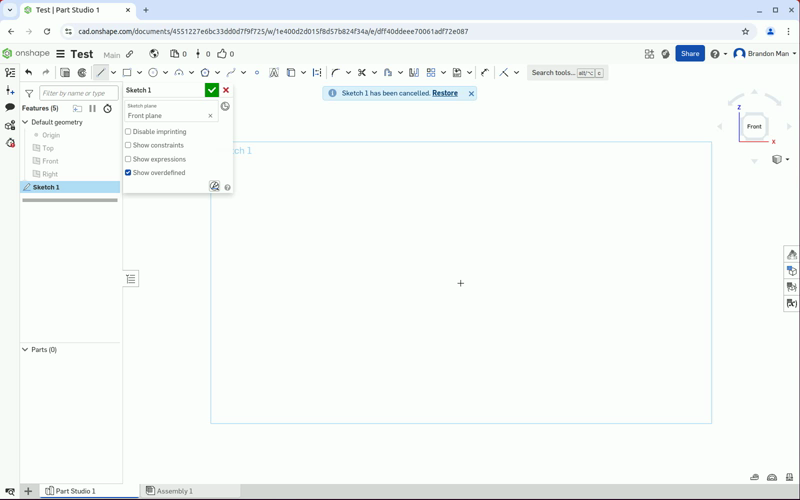
click(460, 282)
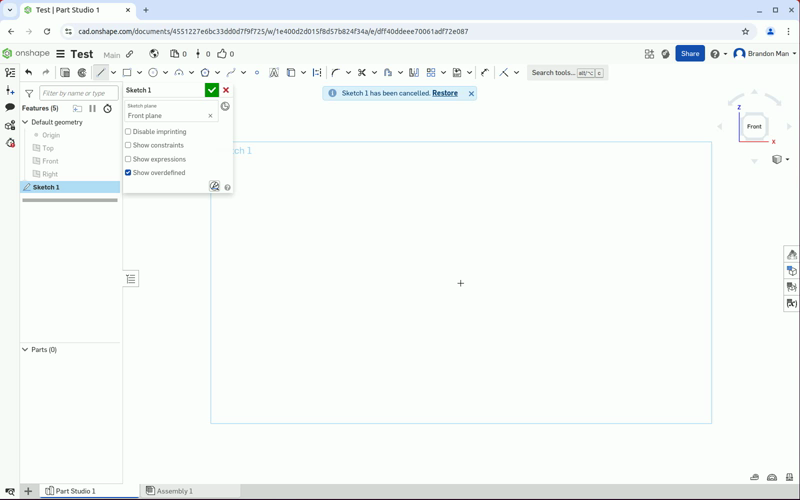
key_up(shift)
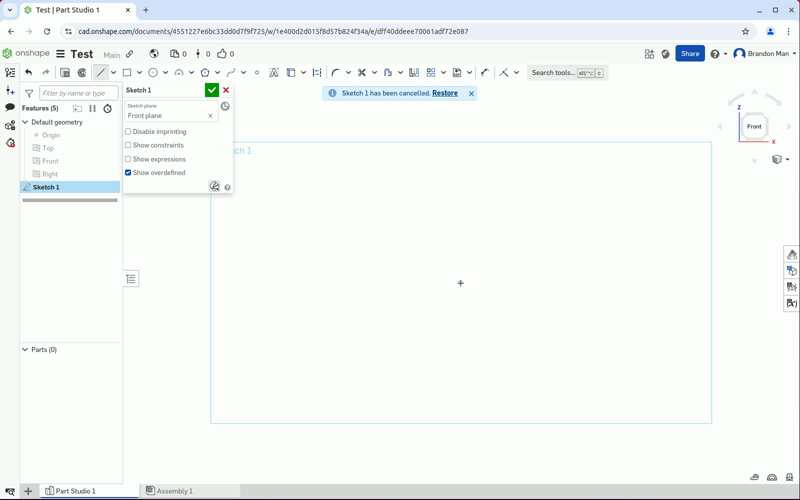
key_down(shift)
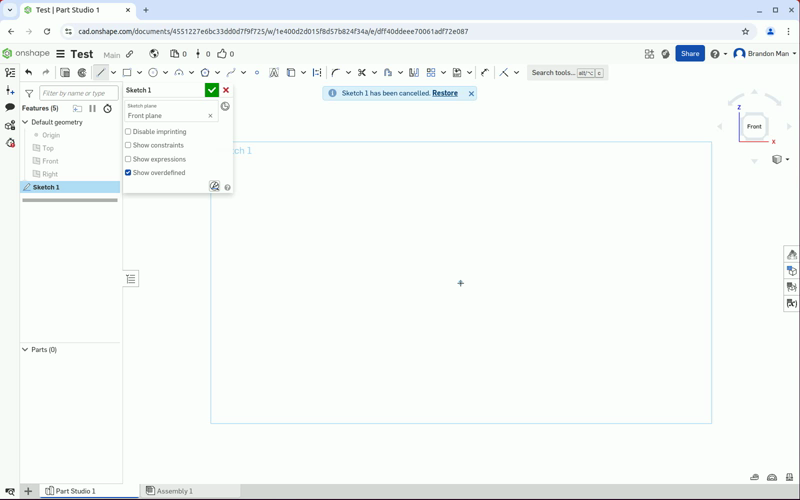
mouse_move(573, 282)
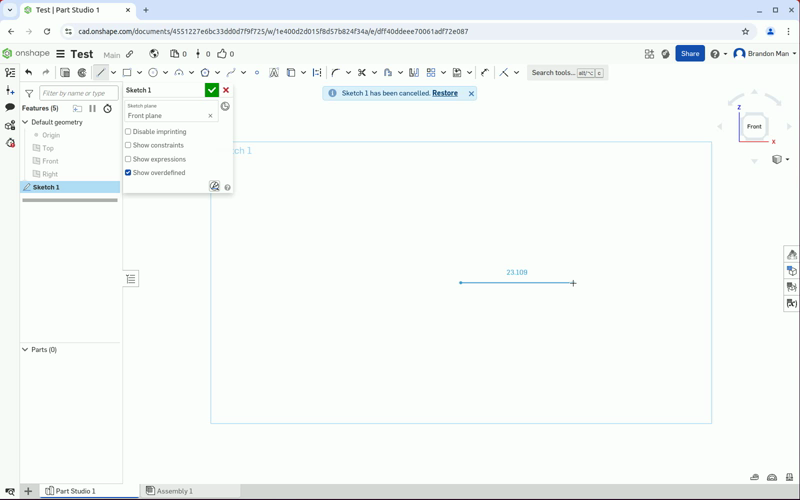
click(573, 282)
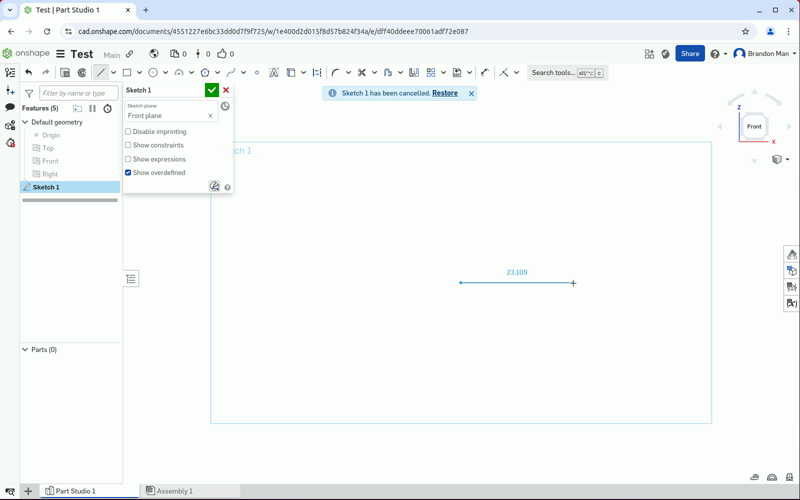
key_up(shift)
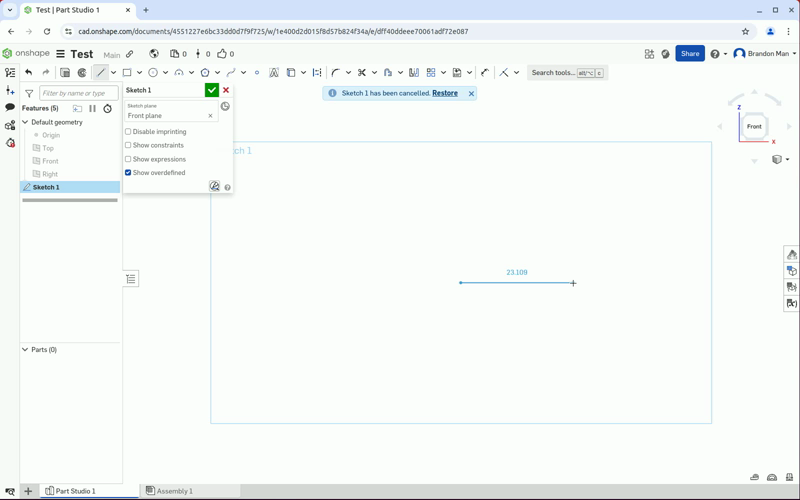
key_down(shift)
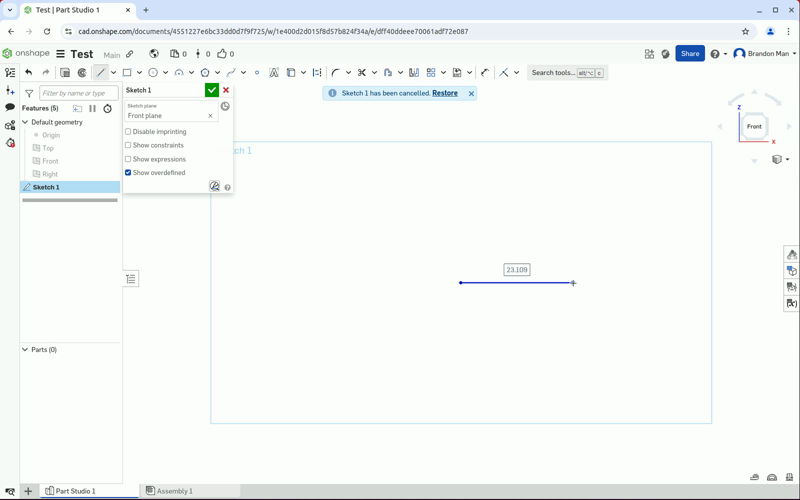
mouse_move(589, 282)
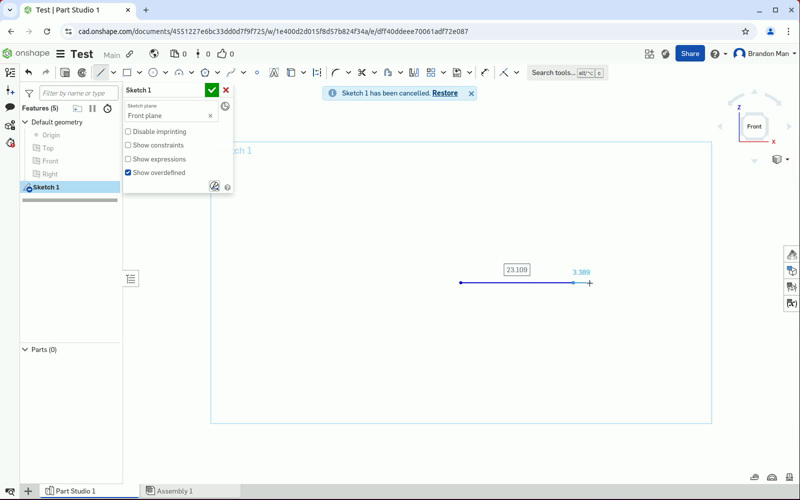
mouse_move(573, 240)
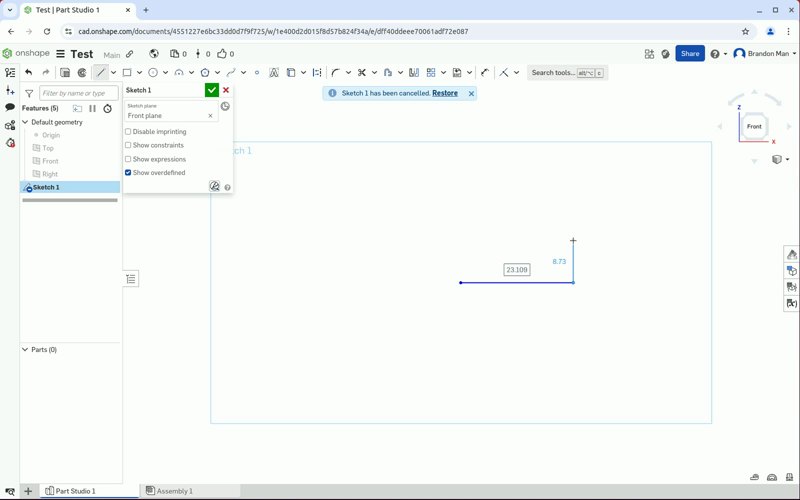
click(573, 240)
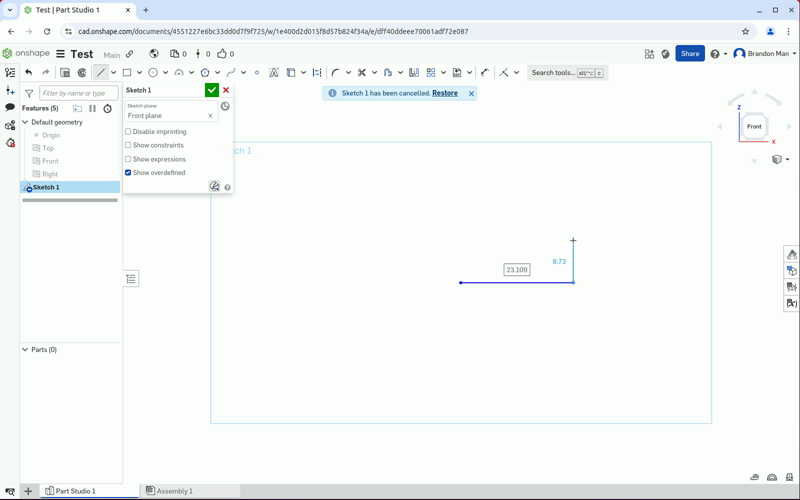
key_up(shift)
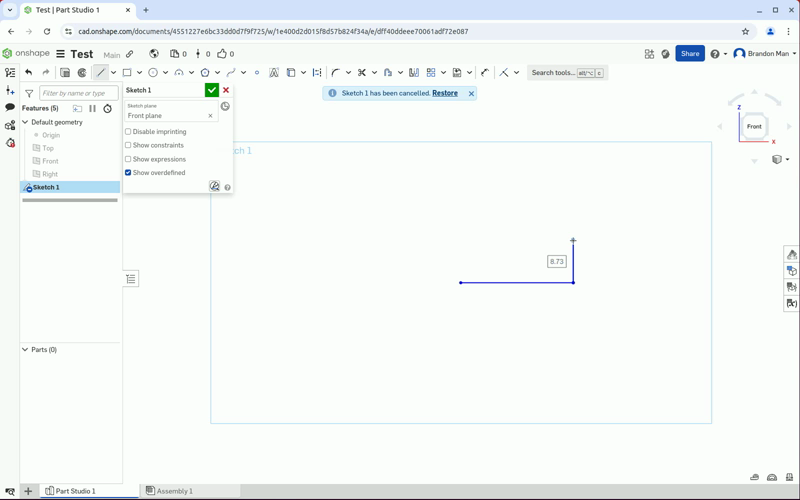
key_down(shift)
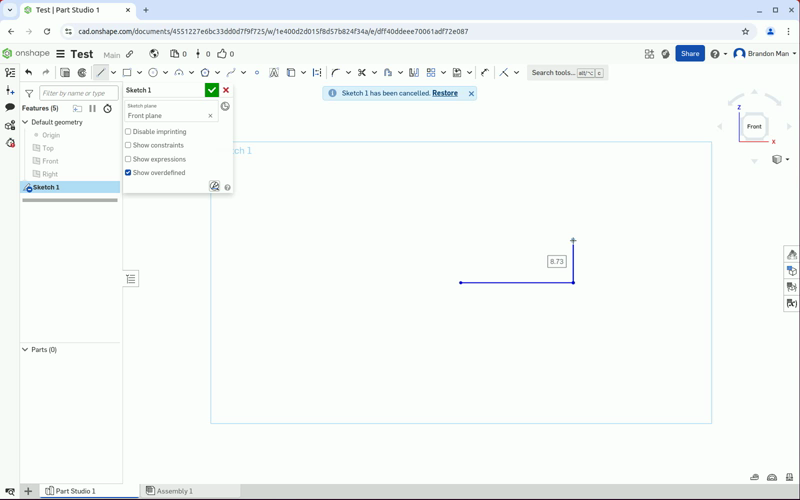
mouse_move(589, 240)
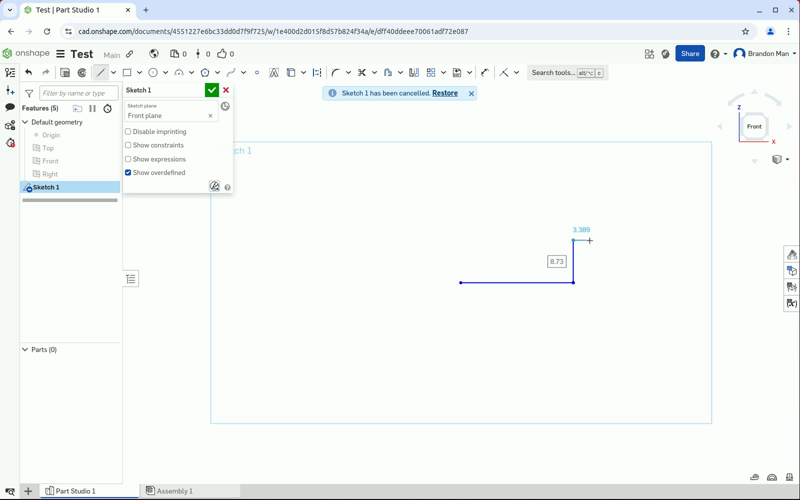
mouse_move(544, 229)
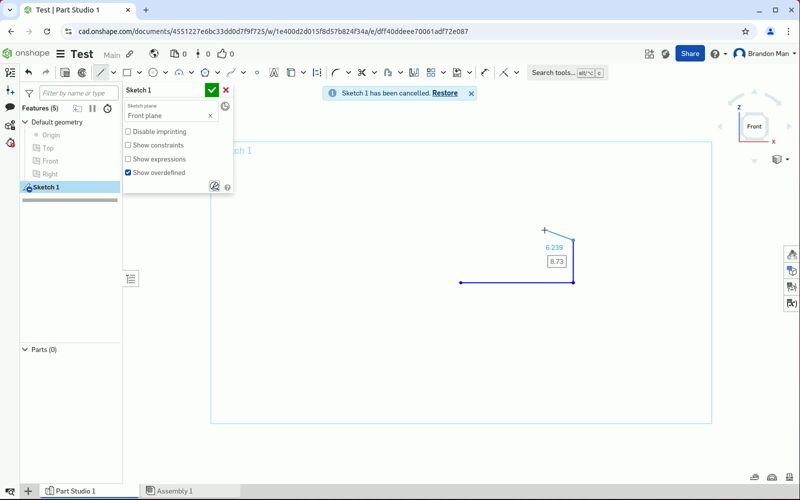
click(544, 229)
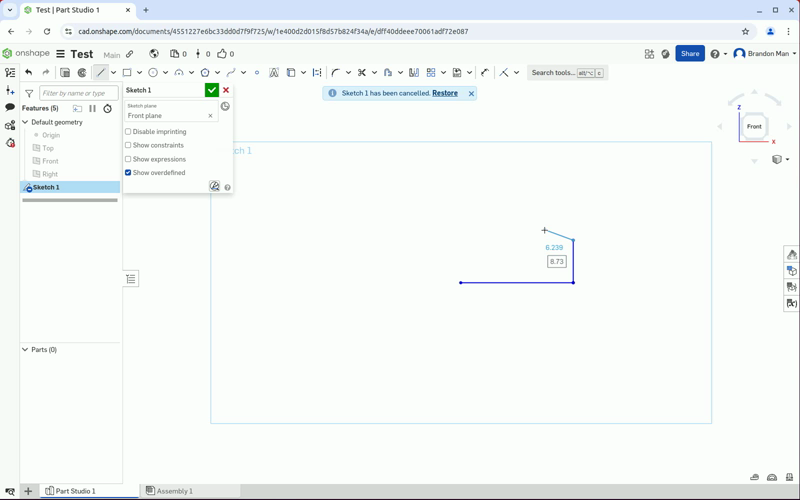
key_up(shift)
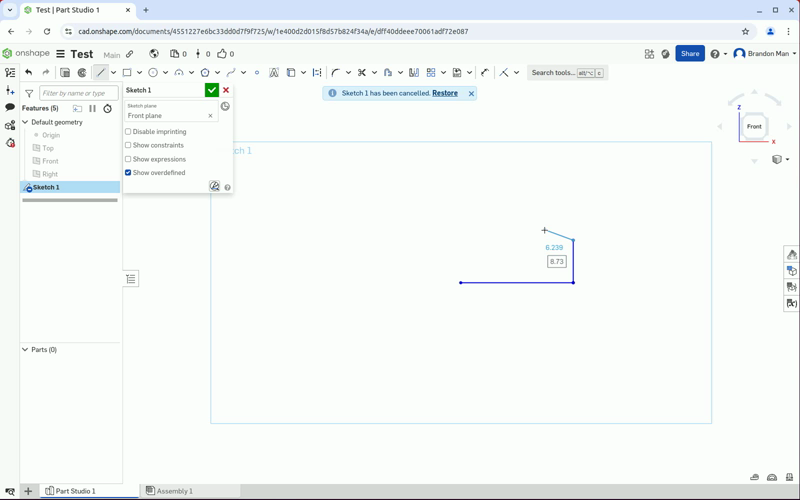
key_down(shift)
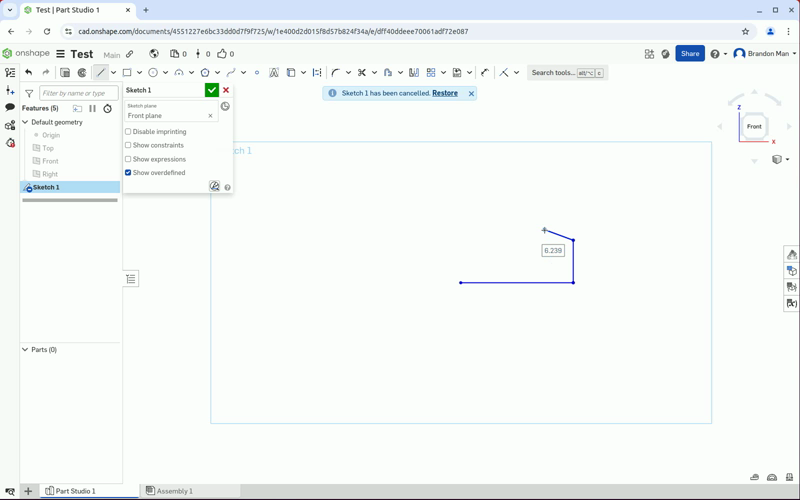
mouse_move(574, 229)
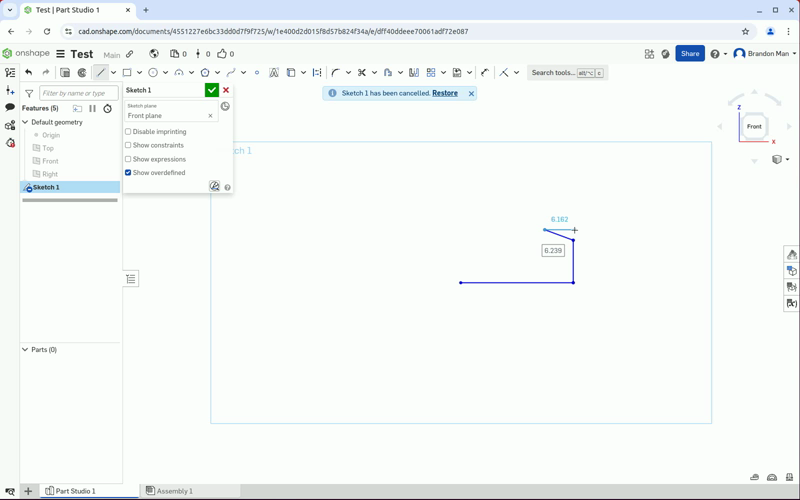
mouse_move(489, 229)
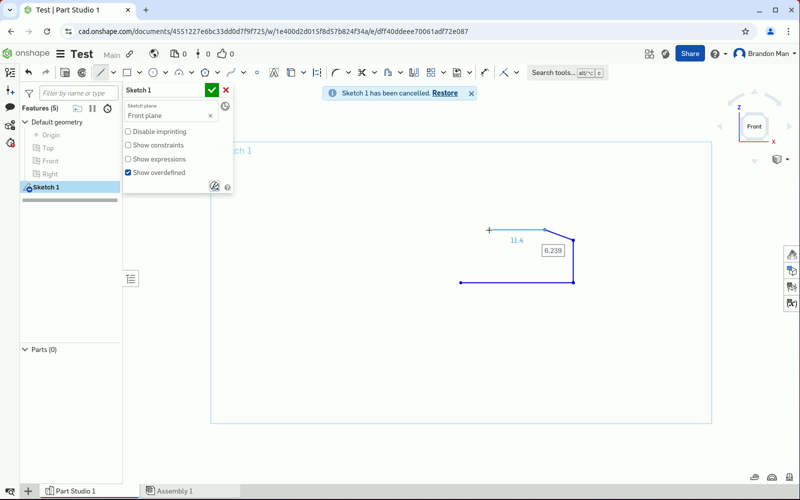
click(489, 229)
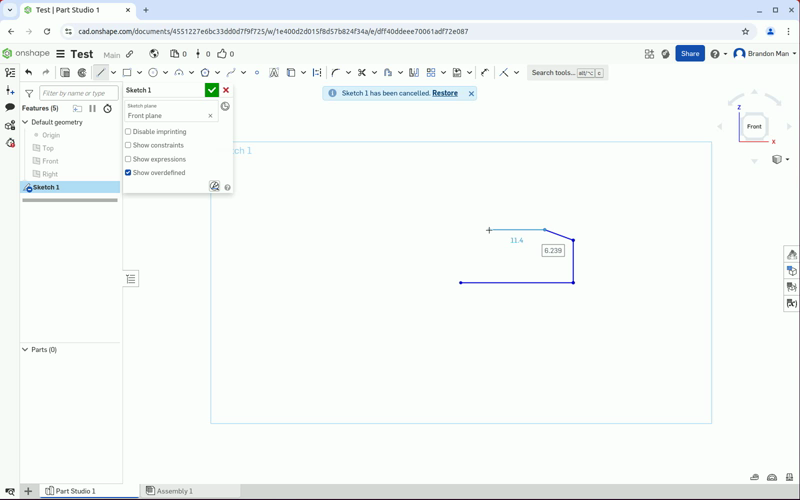
key_up(shift)
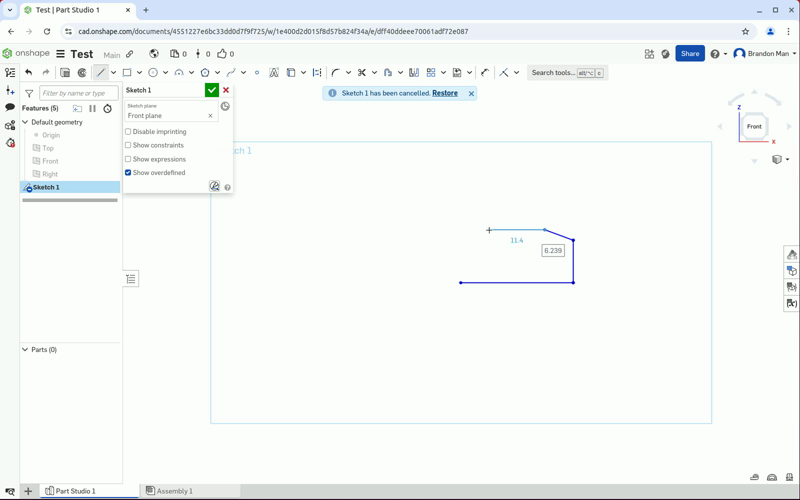
key_down(shift)
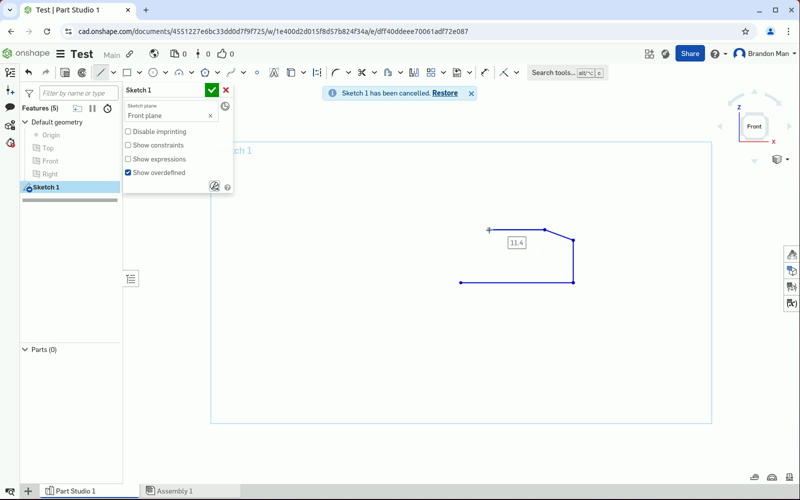
mouse_move(519, 229)
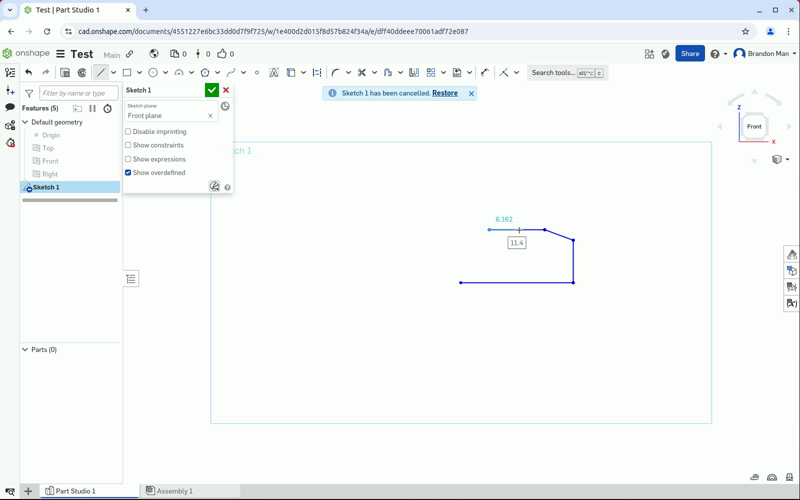
mouse_move(489, 209)
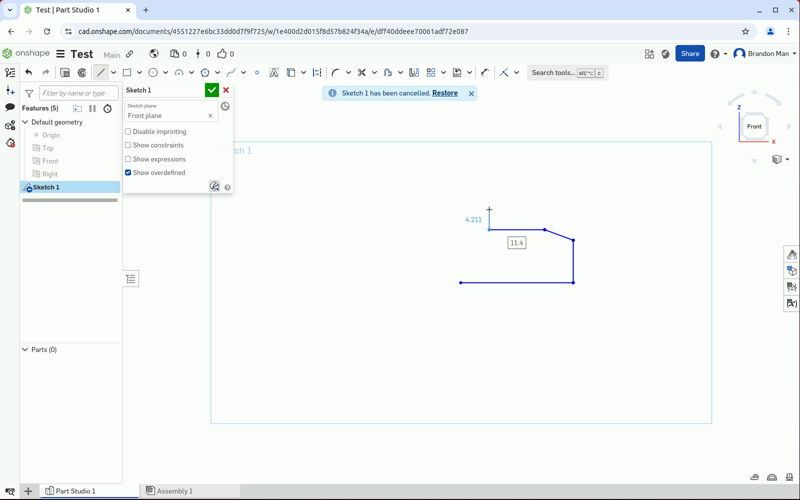
click(489, 209)
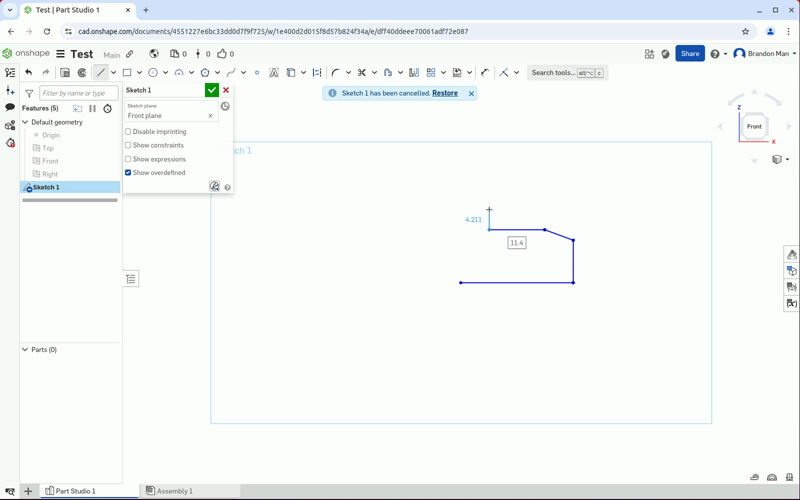
key_up(shift)
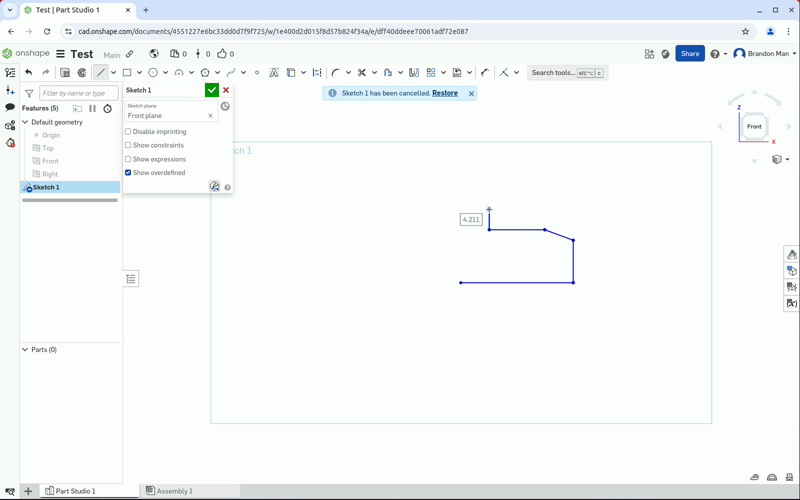
key_down(shift)
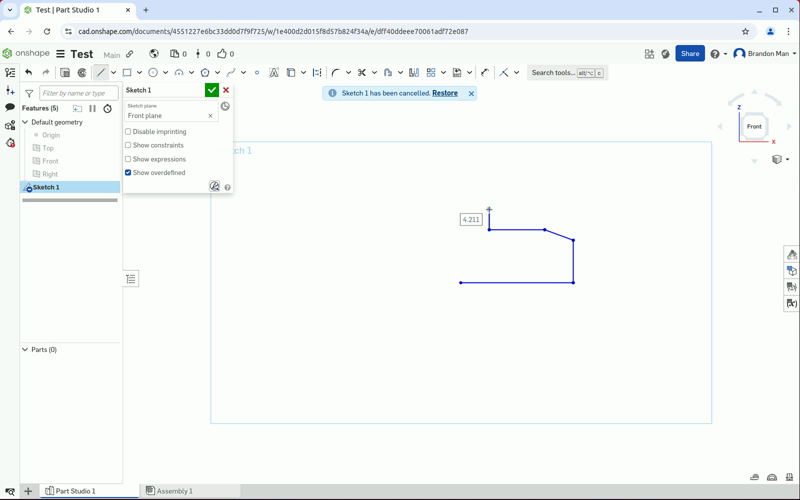
mouse_move(519, 209)
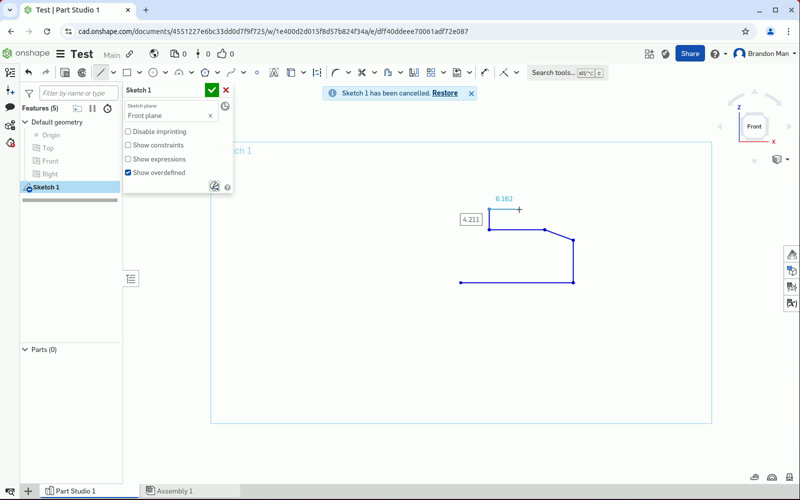
mouse_move(460, 198)
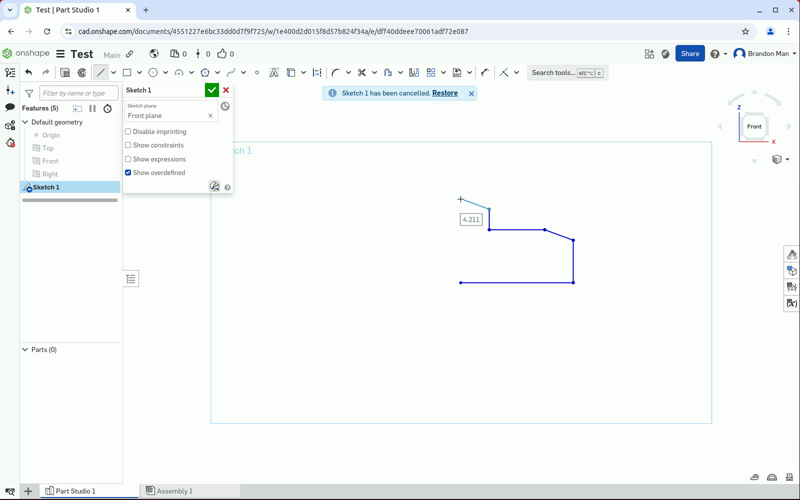
click(460, 198)
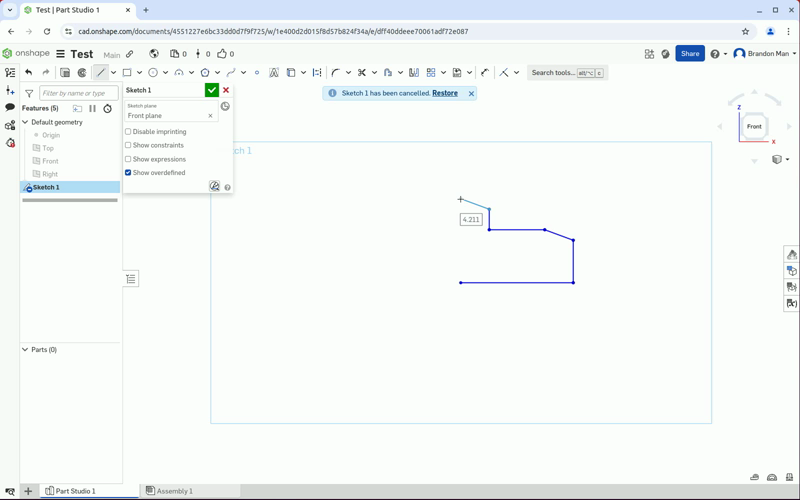
key_up(shift)
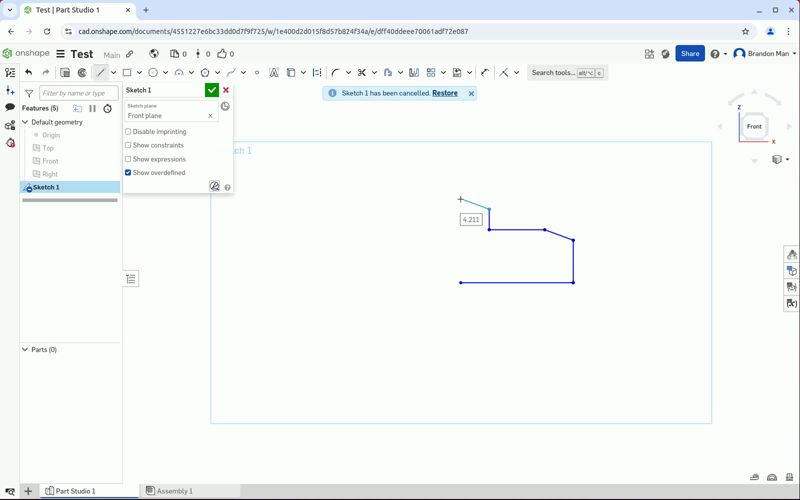
key_down(shift)
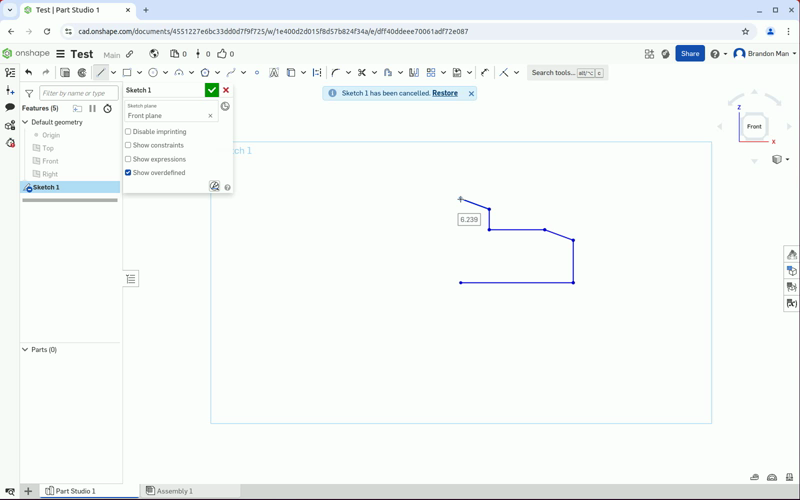
mouse_move(460, 282)
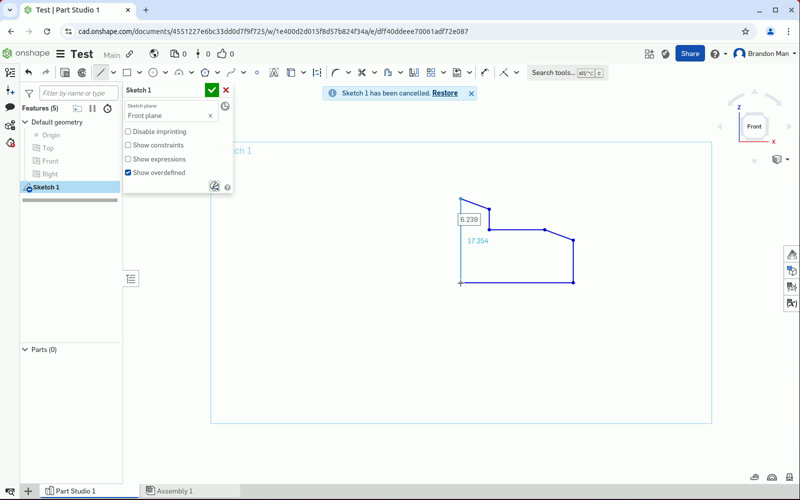
key_up(shift)
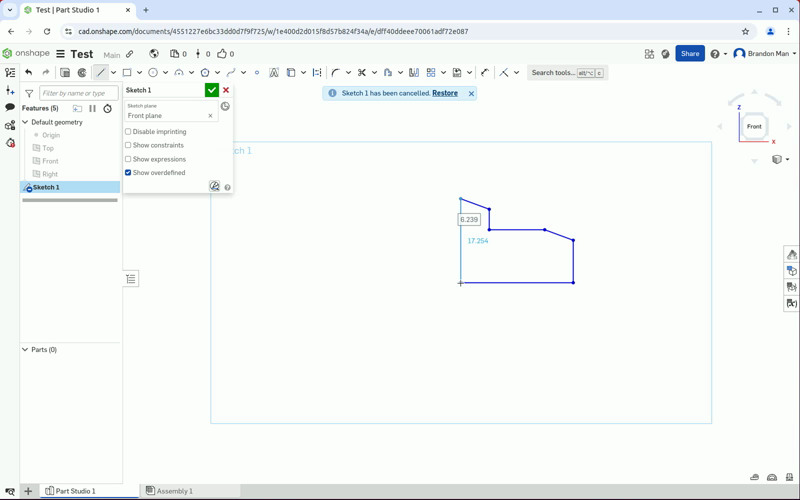
click(460, 282)
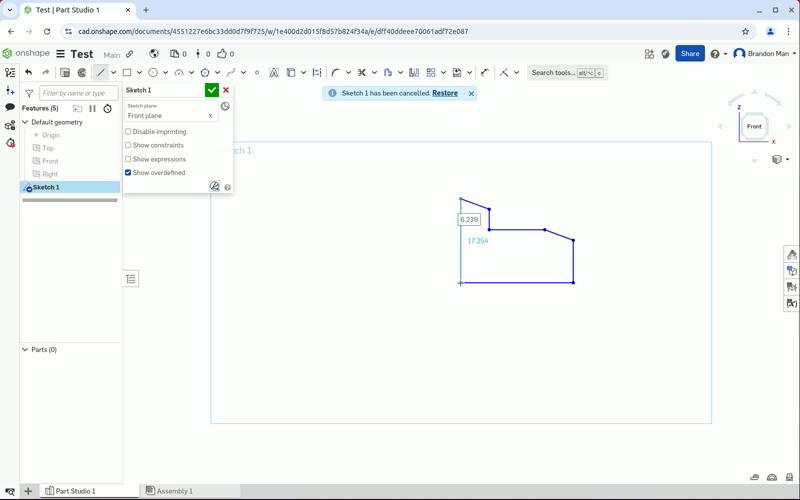
key(esc)
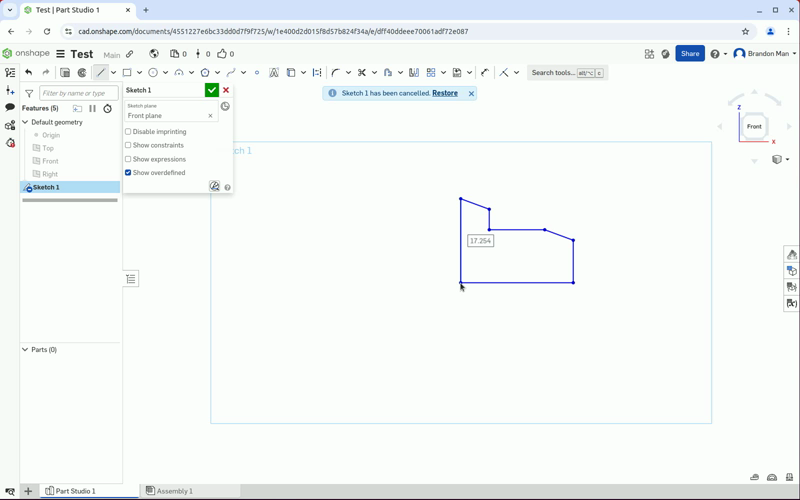
mouse_move(543, 237)
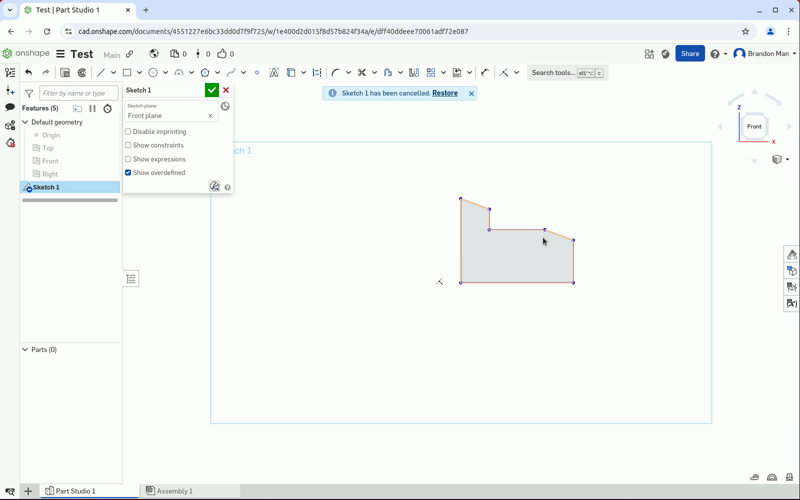
click(543, 237)
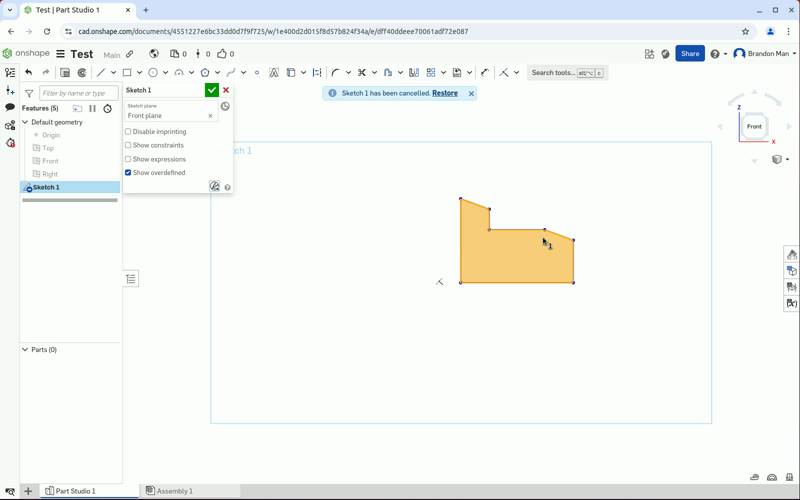
mouse_move(73, 352)
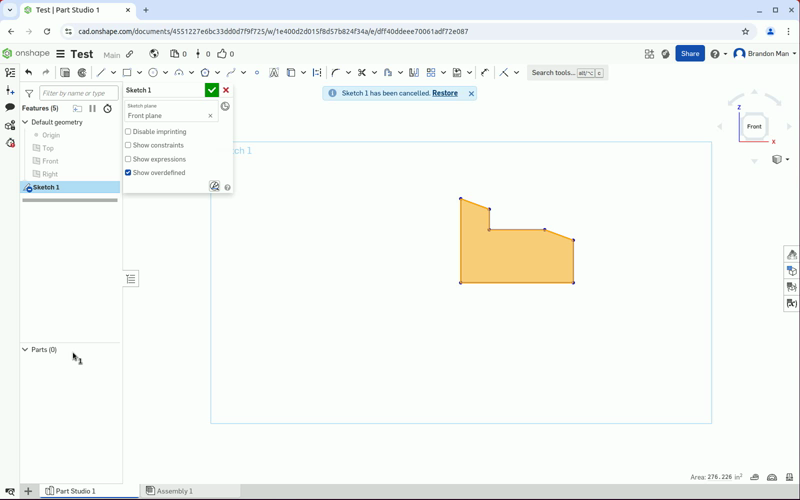
key(shift+y)
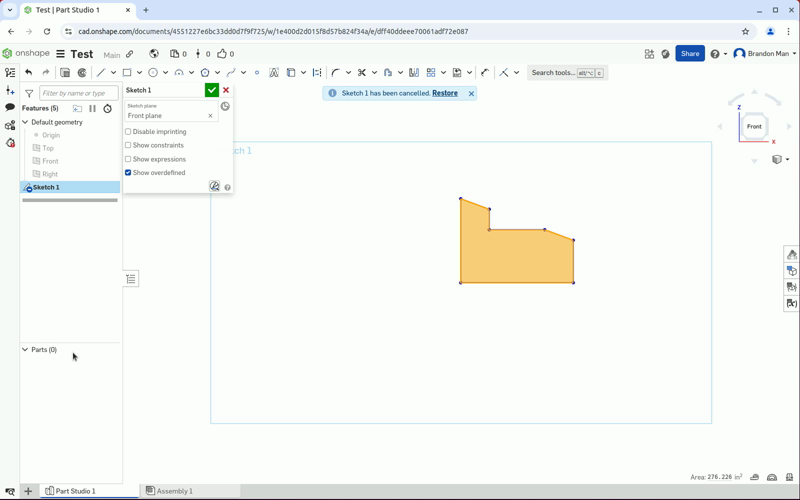
key(shift+e)
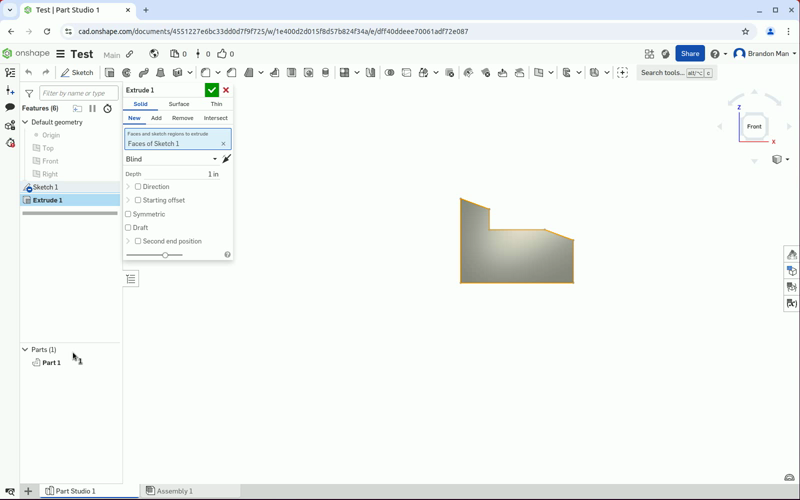
mouse_move(143, 106)
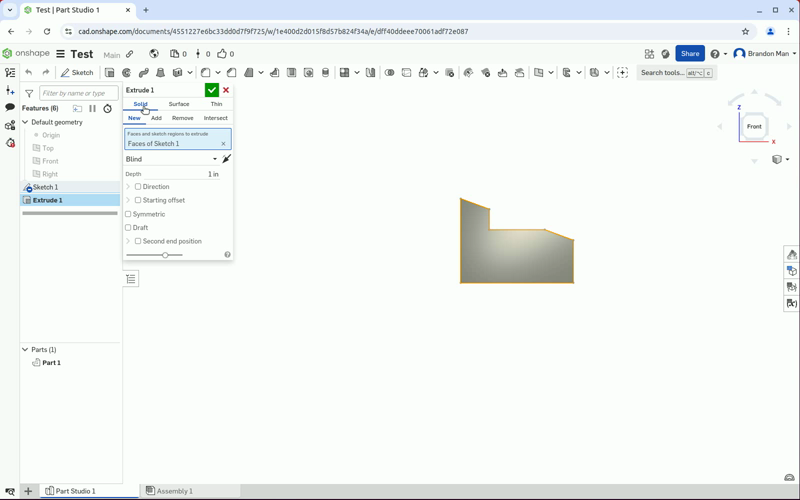
click(143, 106)
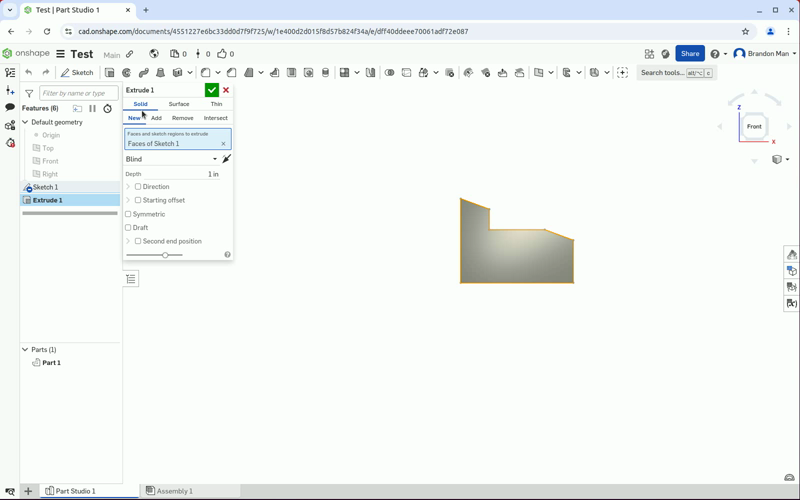
mouse_move(137, 120)
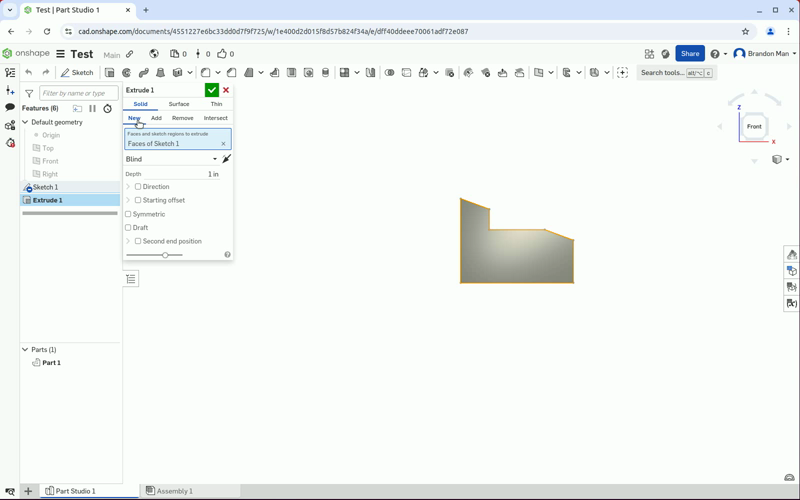
click(137, 120)
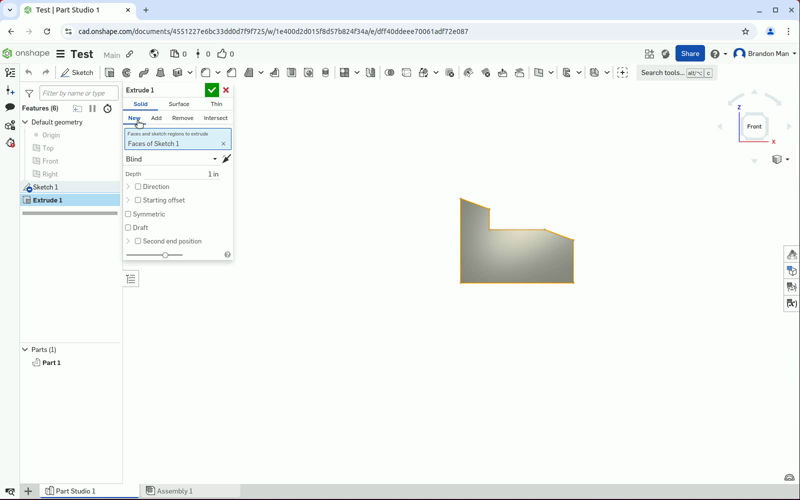
key(tab, 4)
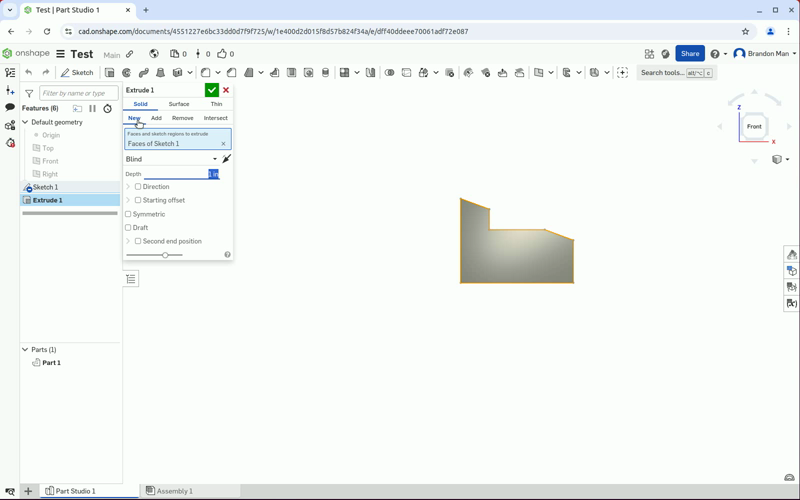
text(17.332)
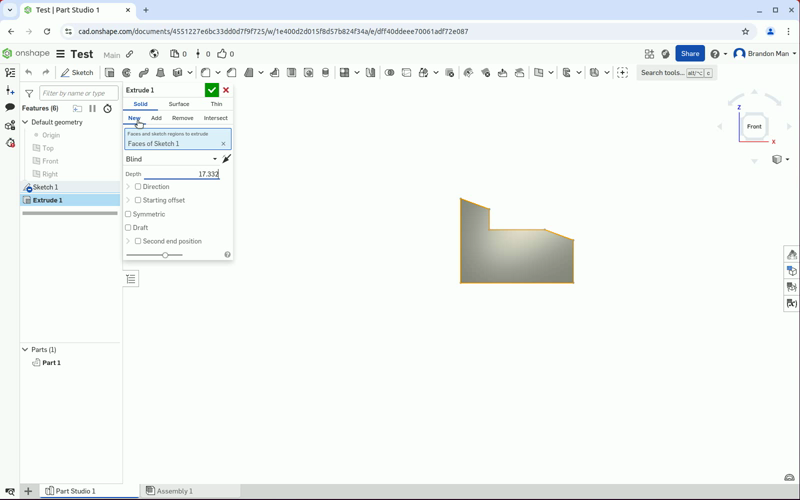
key(tab, 3)
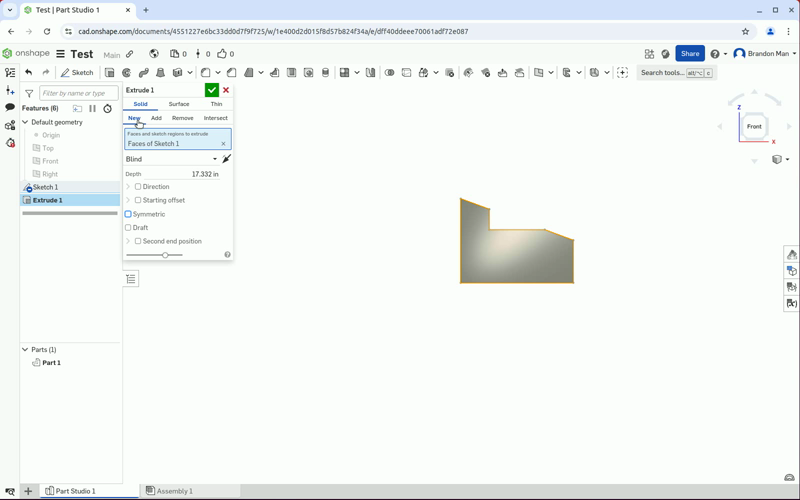
key(space)
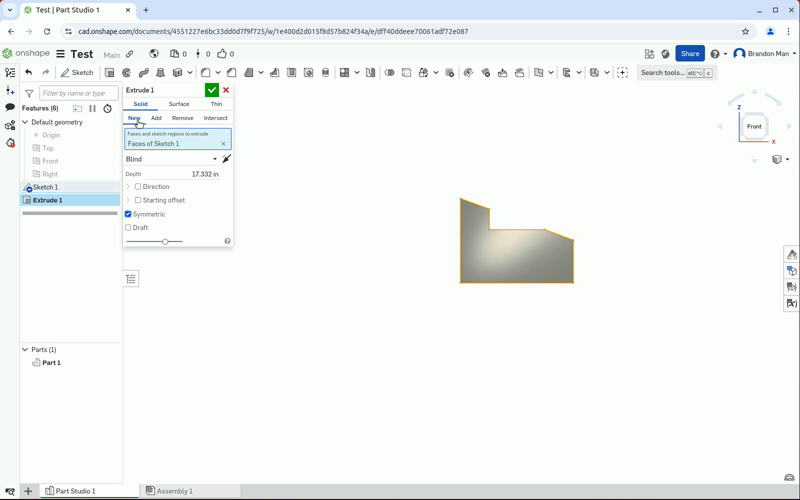
key(enter)
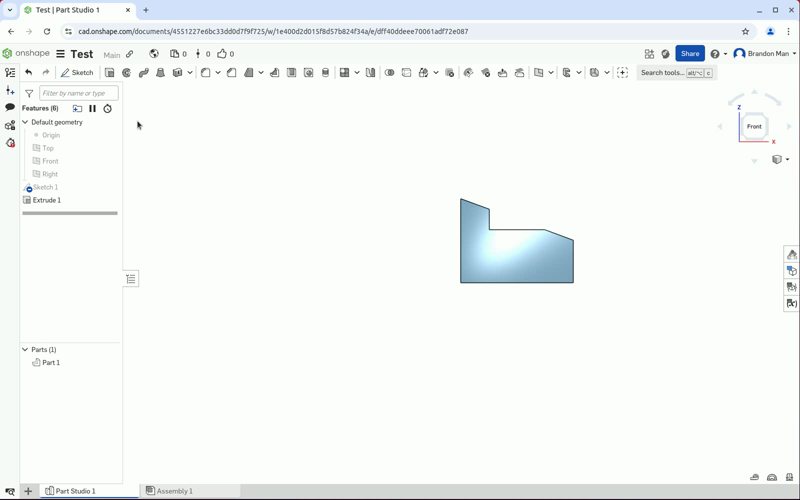
key(shift+h)
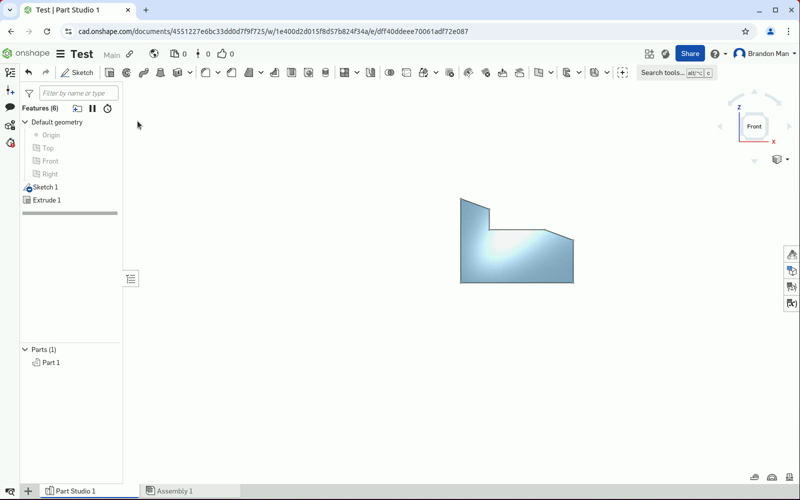
key(shift+h)
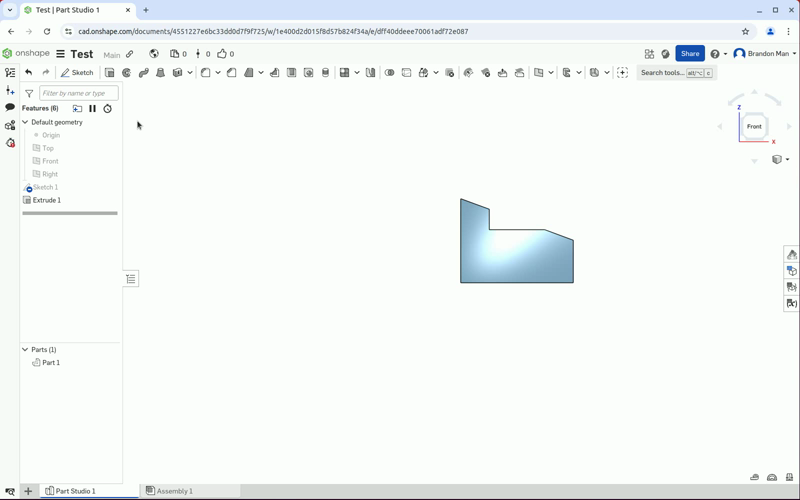
mouse_move(73, 189)
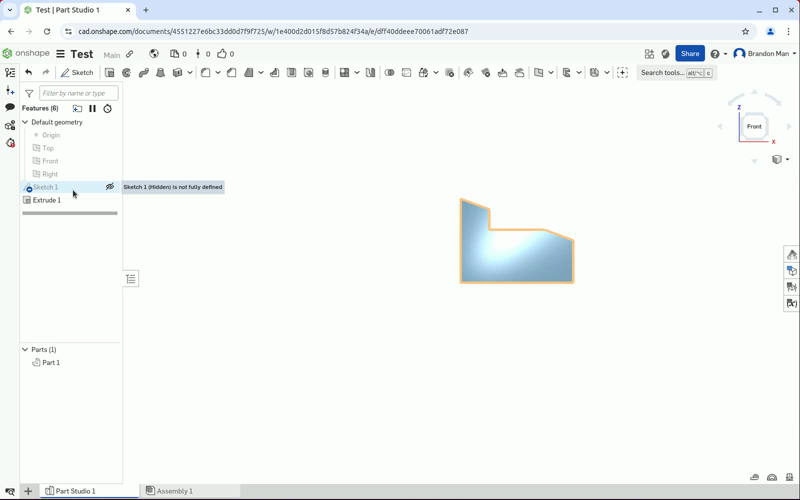
click(73, 189)
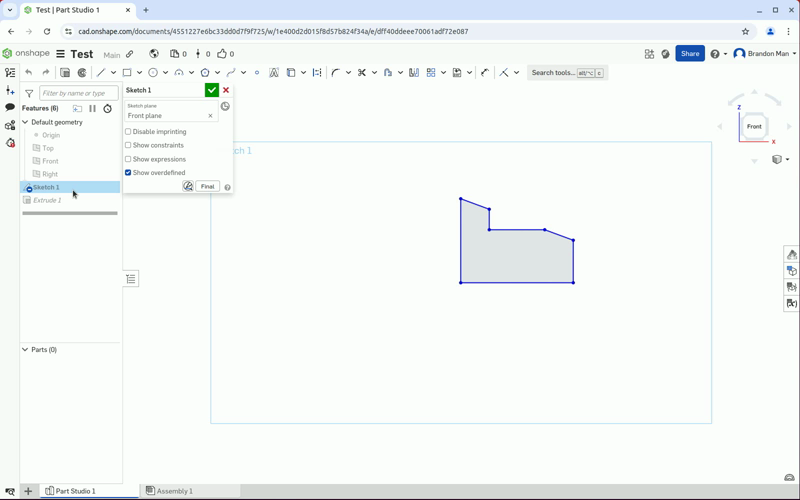
mouse_move(229, 92)
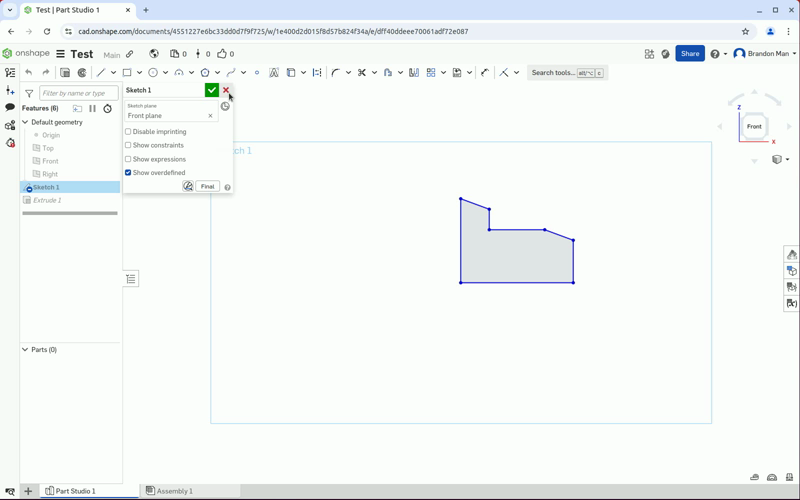
click(229, 92)
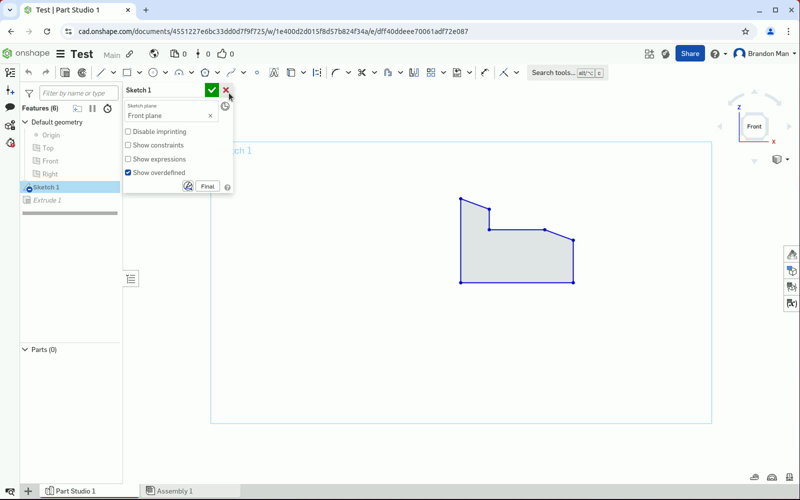
key(shift+s)
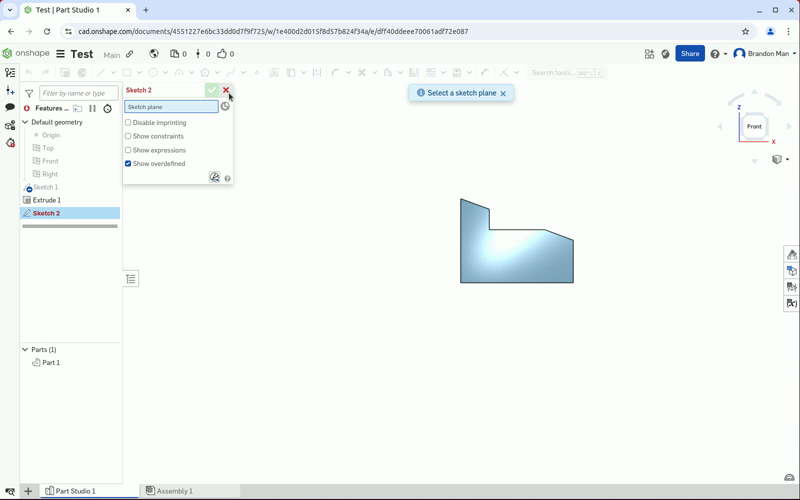
mouse_move(73, 163)
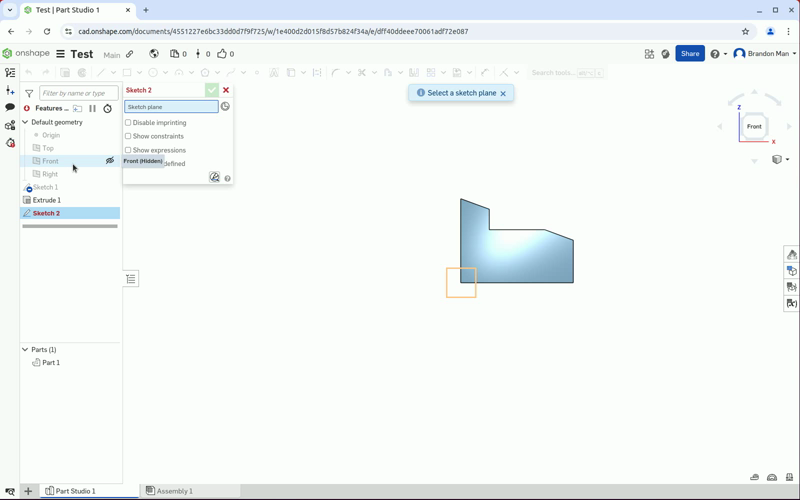
click(73, 163)
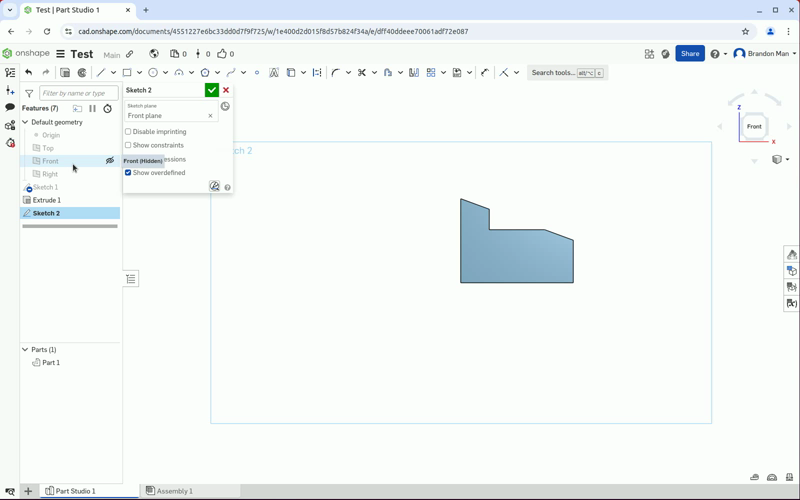
mouse_move(73, 352)
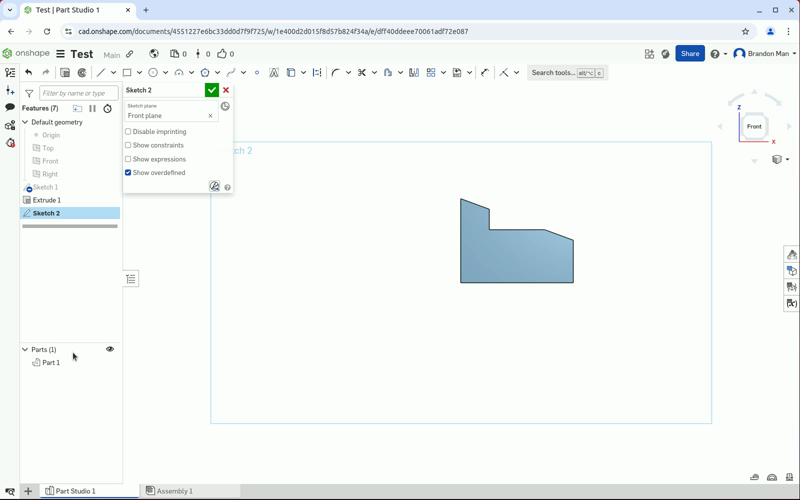
key(y)
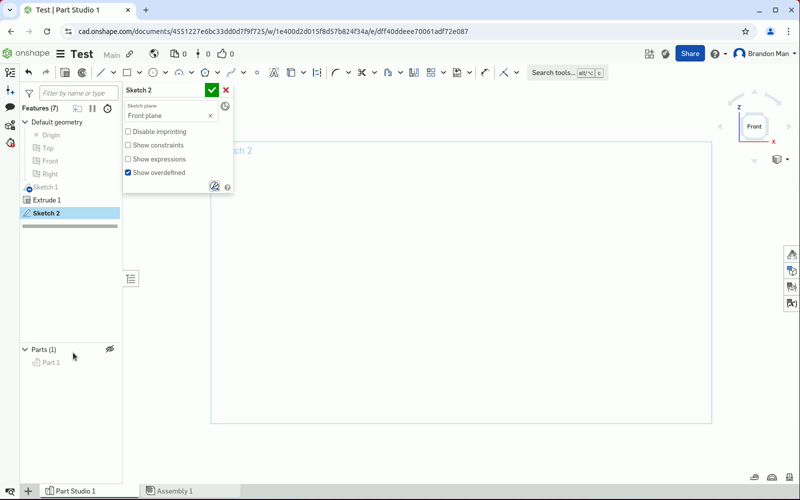
key(l)
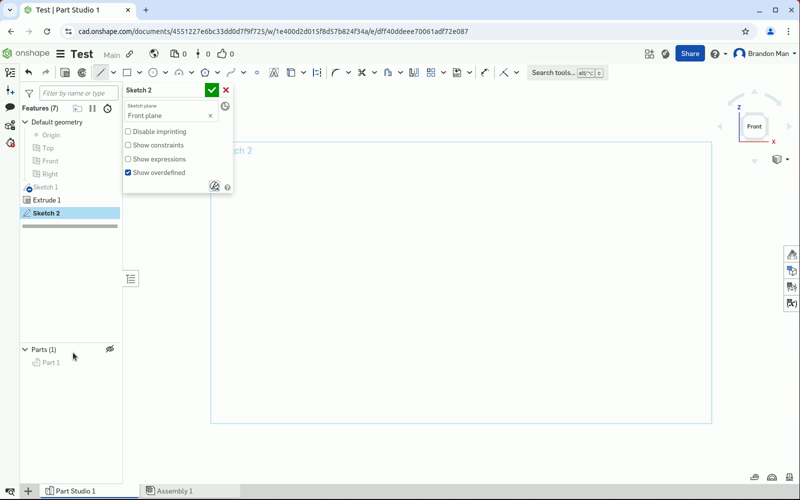
key_down(shift)
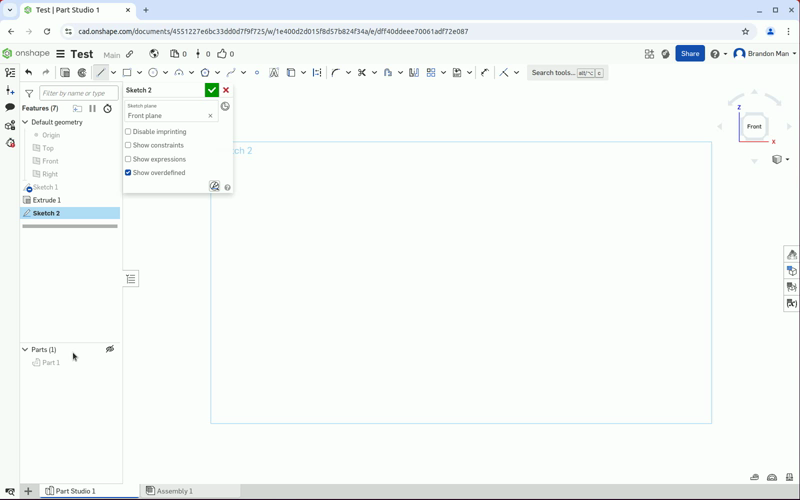
mouse_move(489, 230)
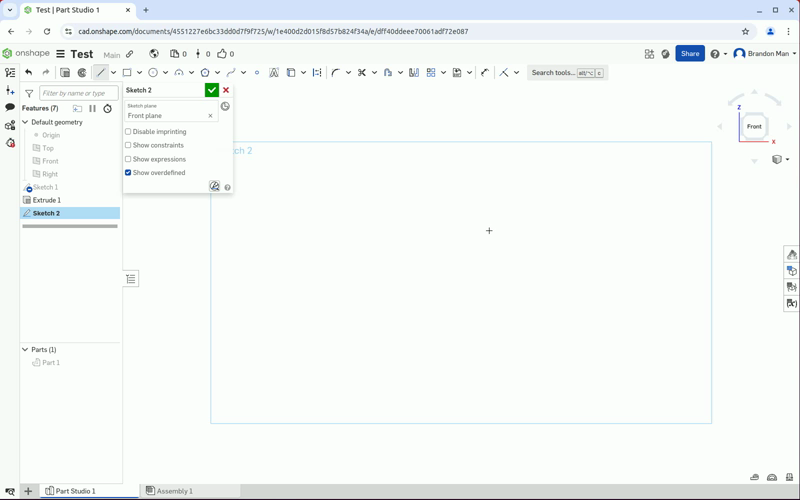
click(489, 230)
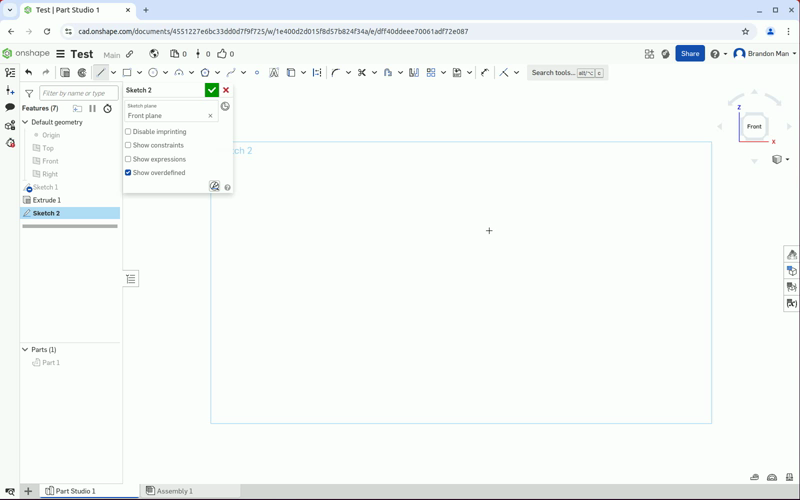
key_up(shift)
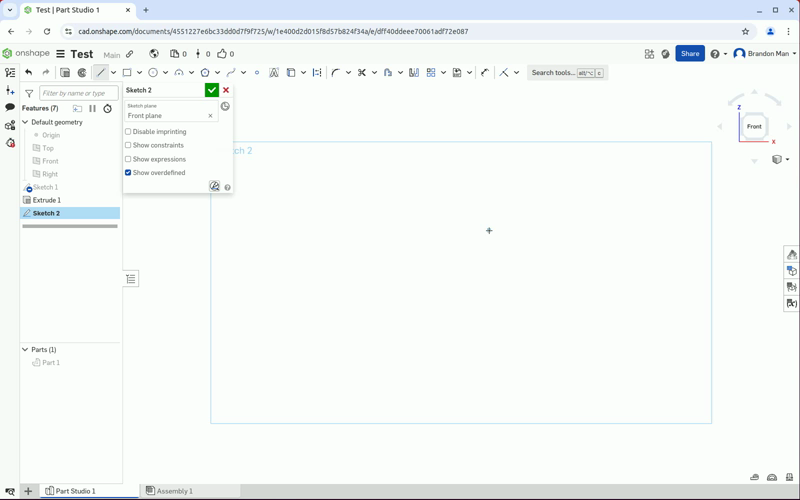
key_down(shift)
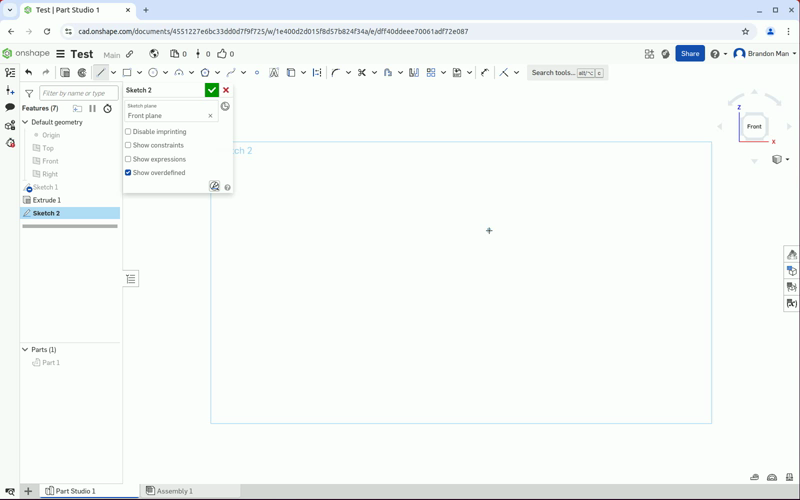
mouse_move(519, 230)
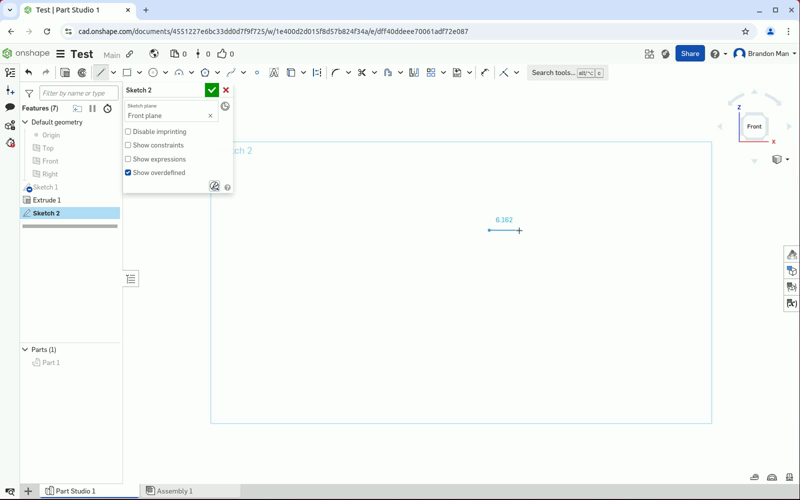
mouse_move(545, 230)
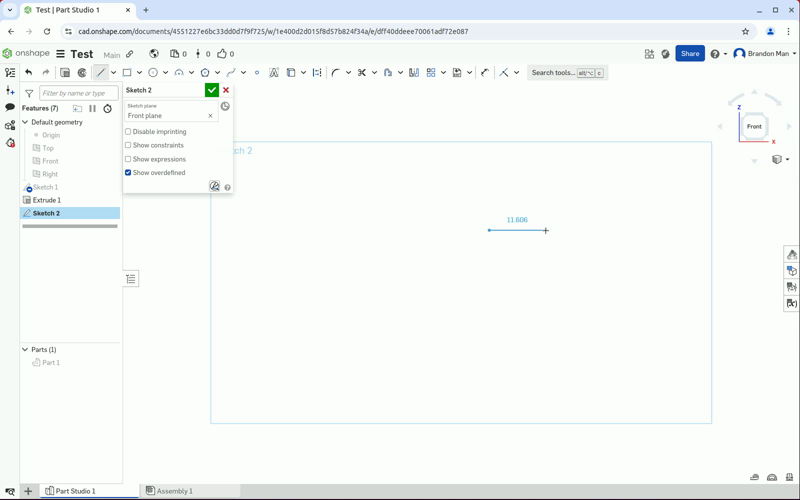
click(545, 230)
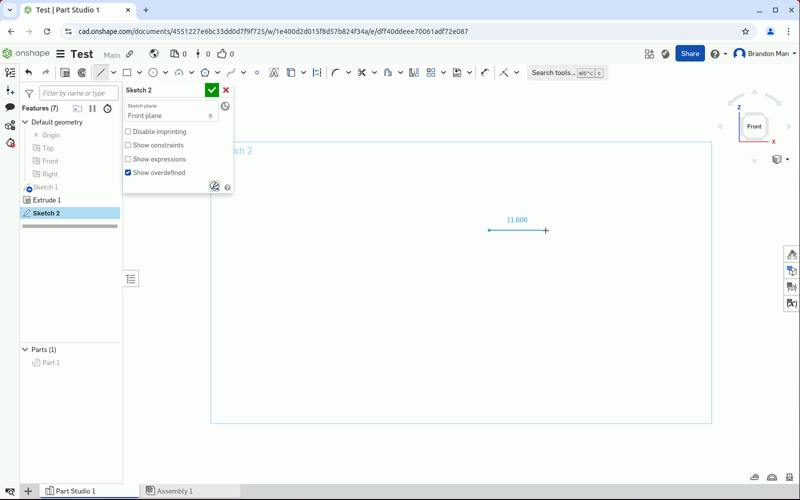
key_up(shift)
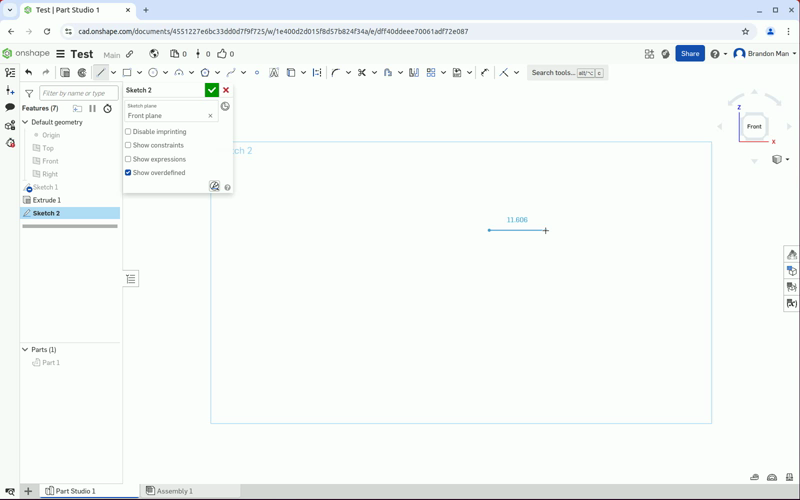
key_down(shift)
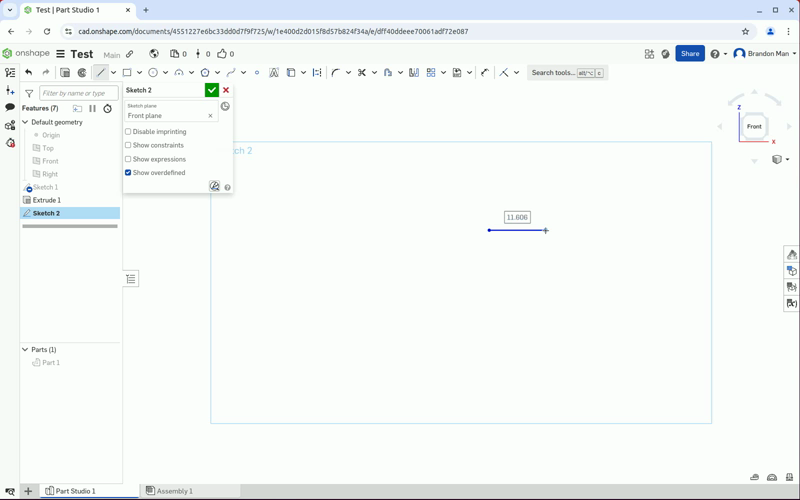
mouse_move(575, 230)
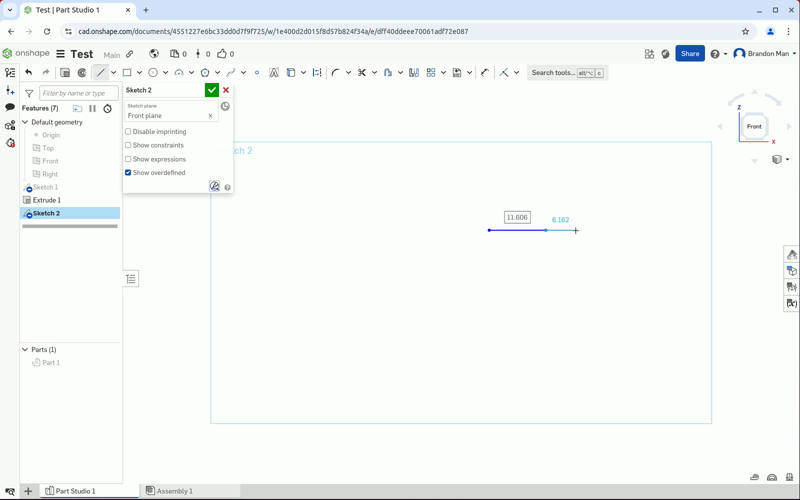
mouse_move(517, 219)
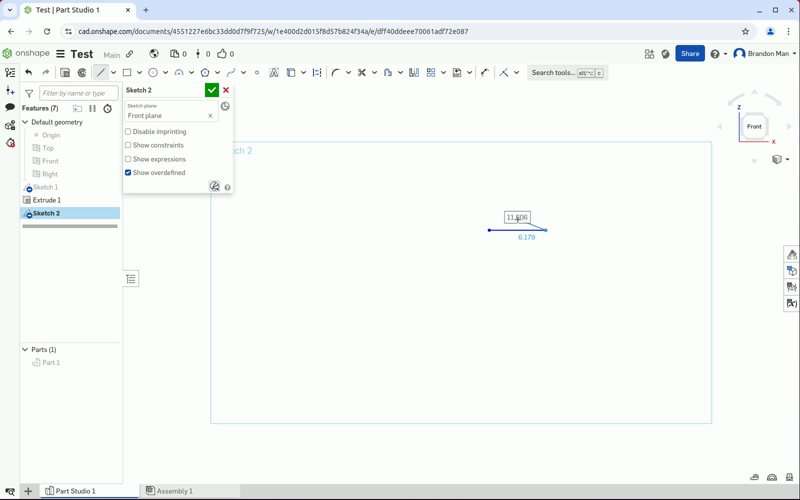
click(517, 219)
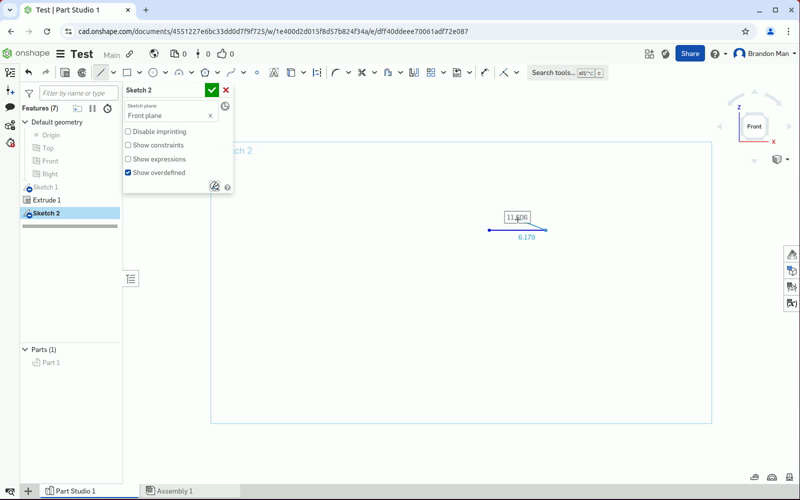
key_up(shift)
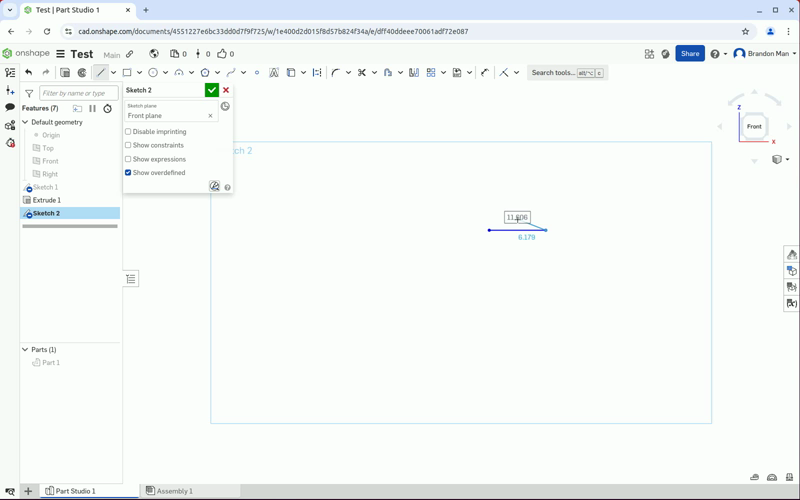
mouse_move(547, 219)
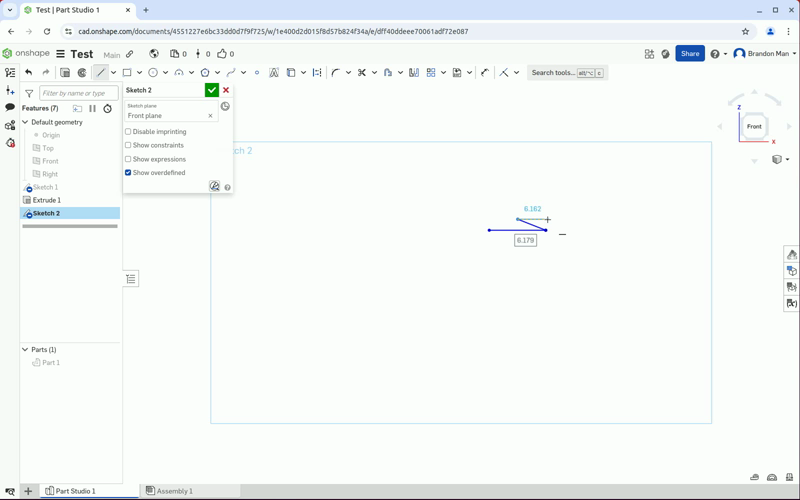
key_down(shift)
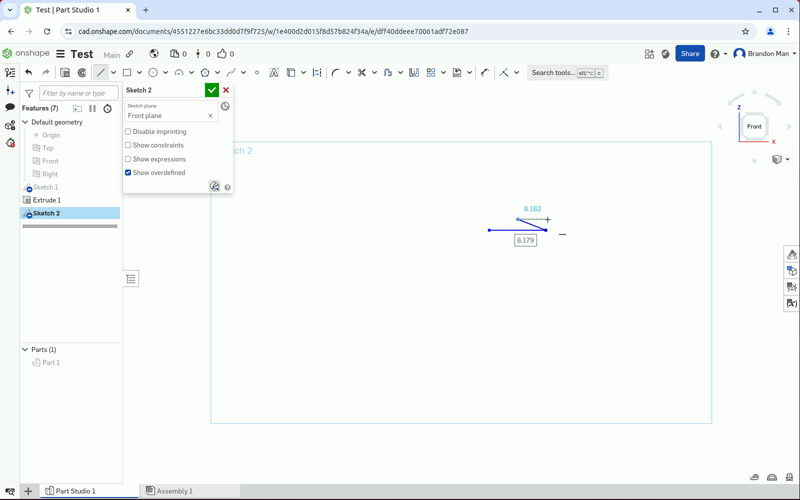
mouse_move(489, 230)
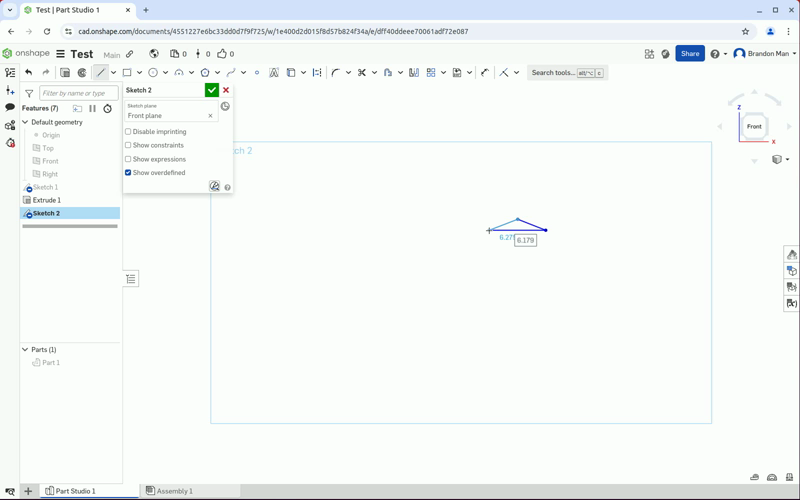
key_up(shift)
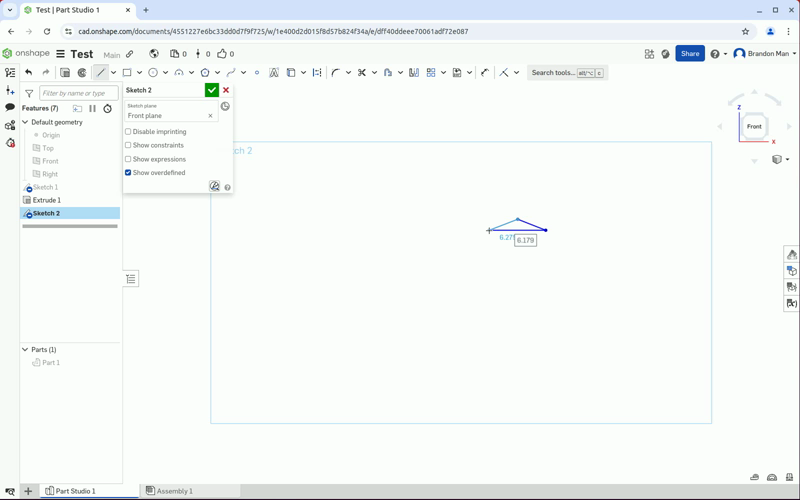
click(489, 230)
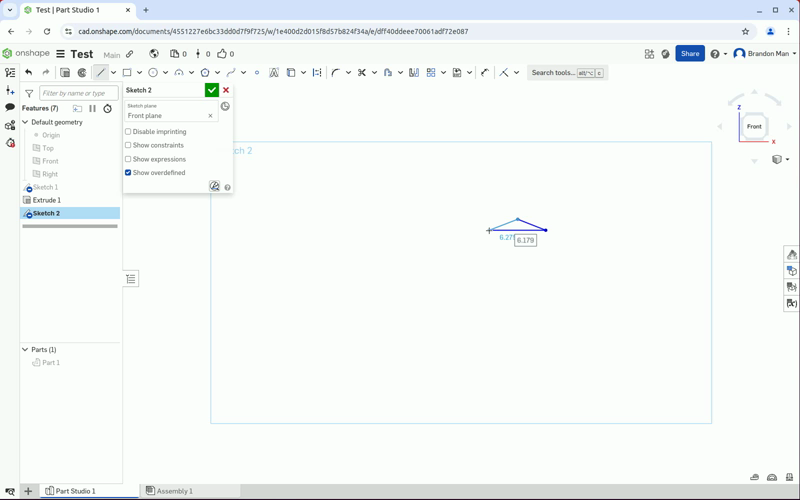
key(esc)
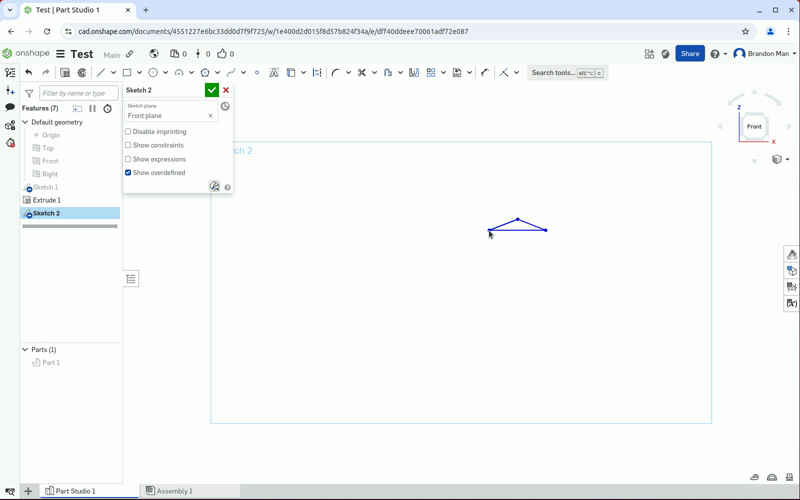
mouse_move(512, 225)
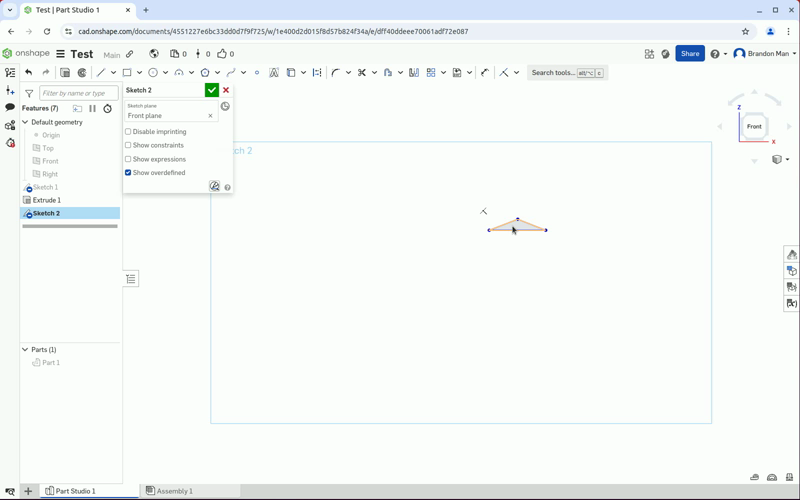
scroll(6)
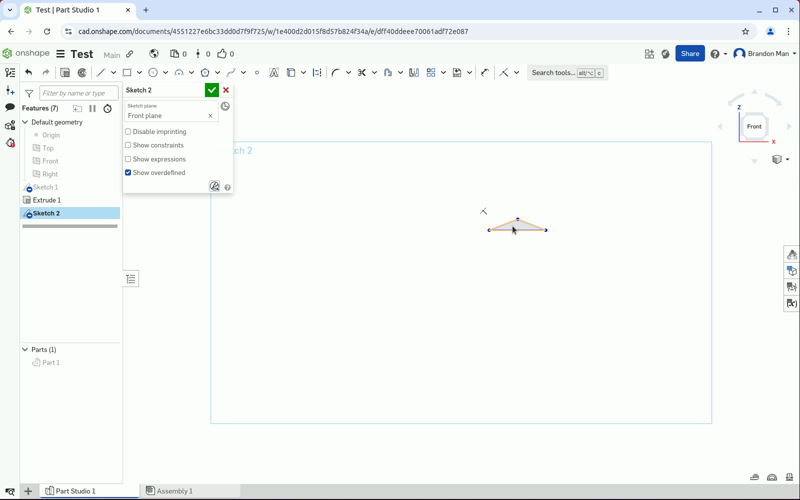
scroll(6)
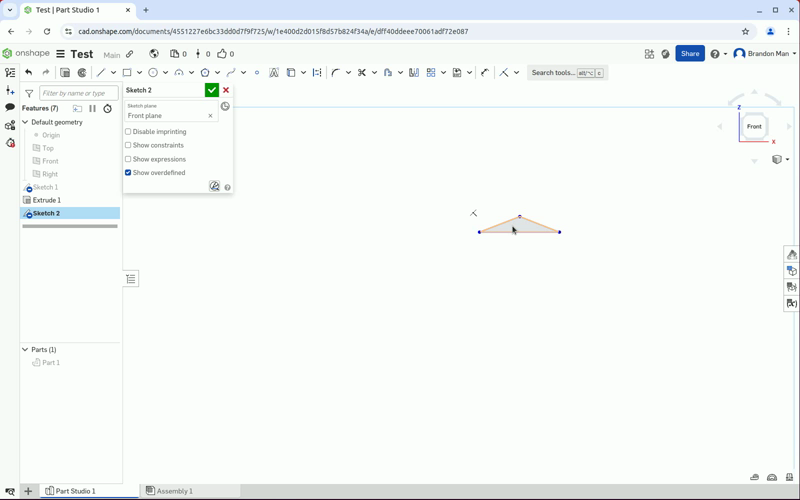
scroll(6)
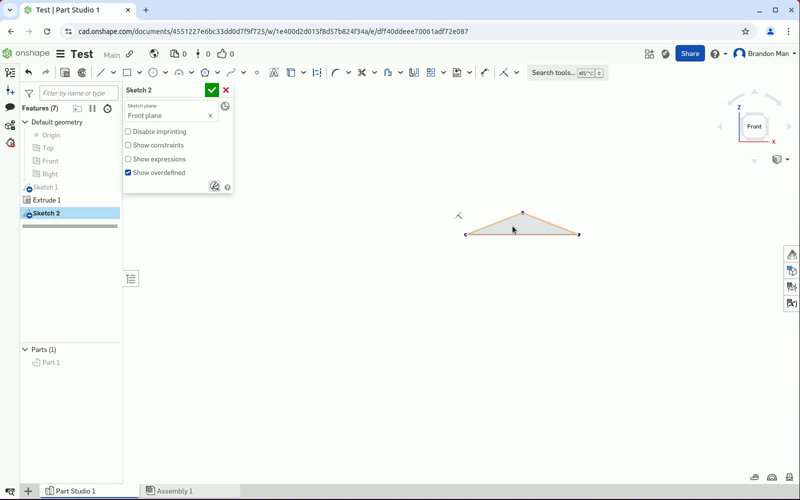
scroll(6)
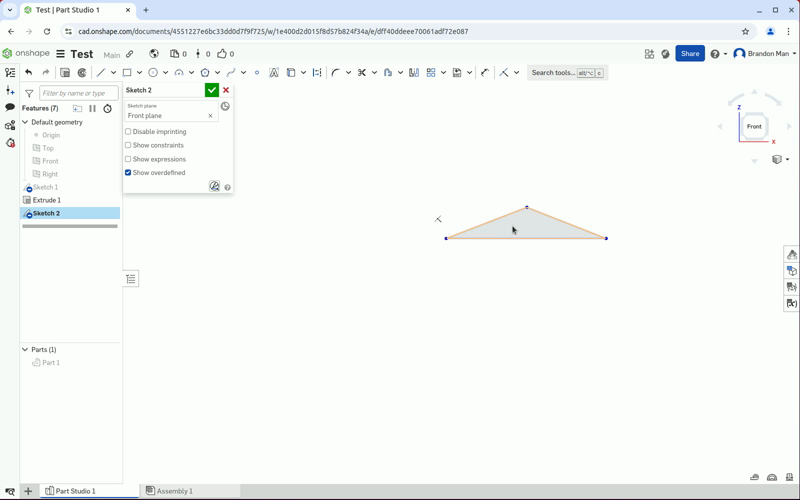
scroll(6)
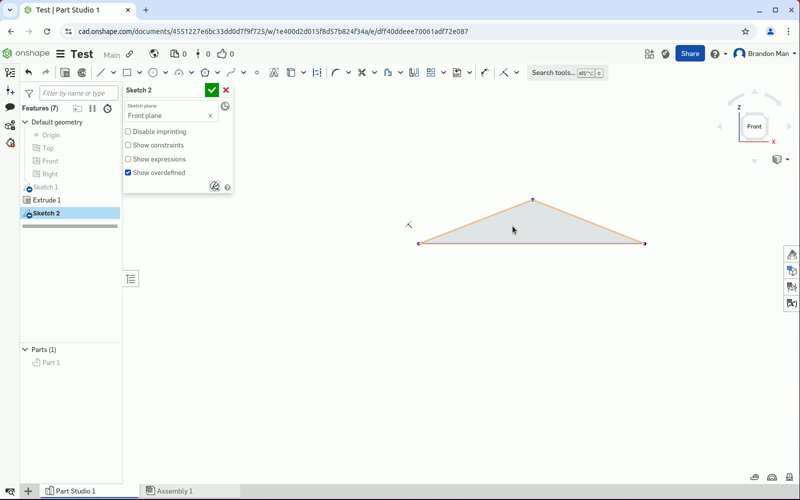
scroll(6)
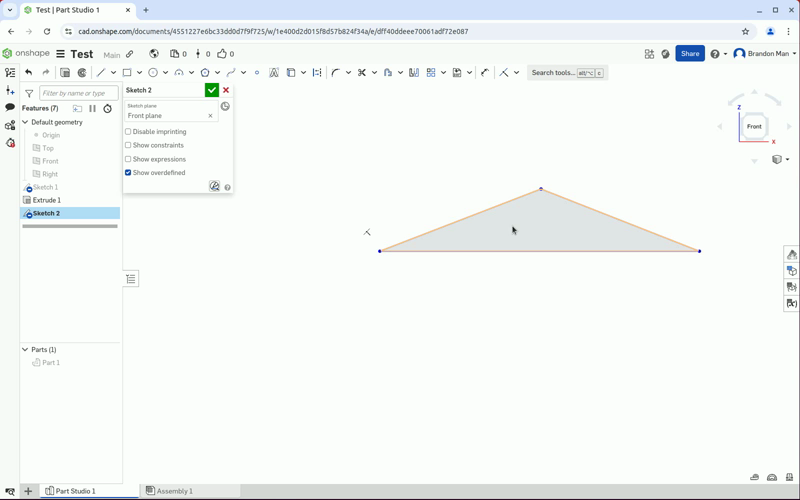
scroll(6)
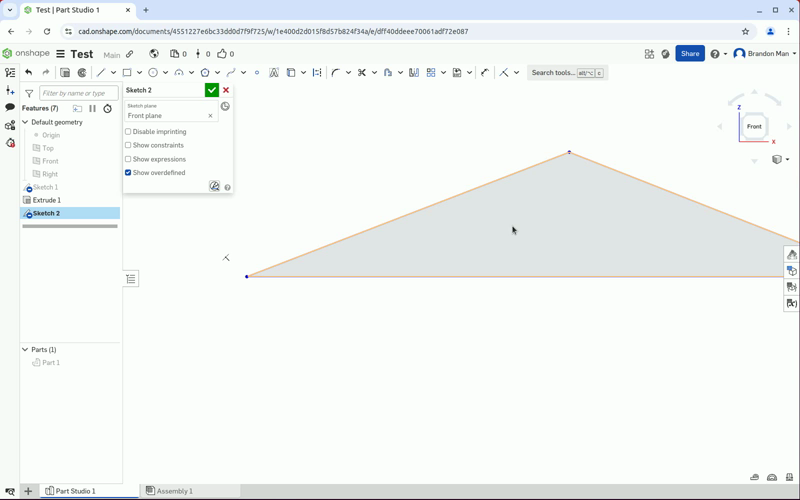
click(512, 225)
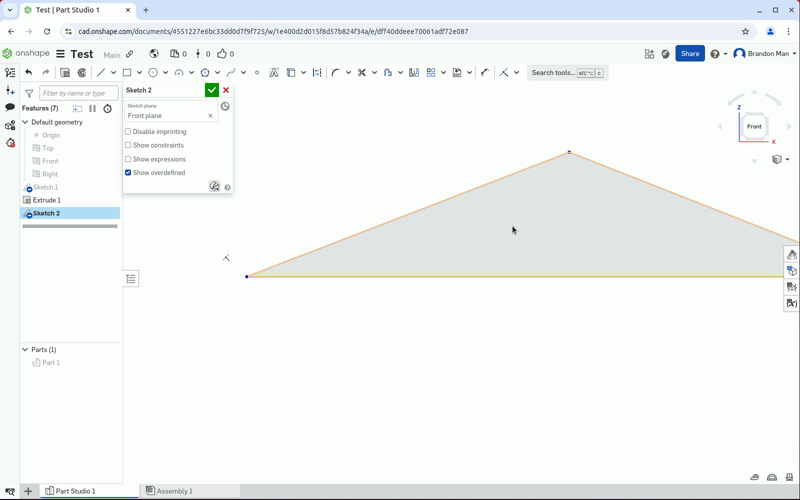
scroll(-6)
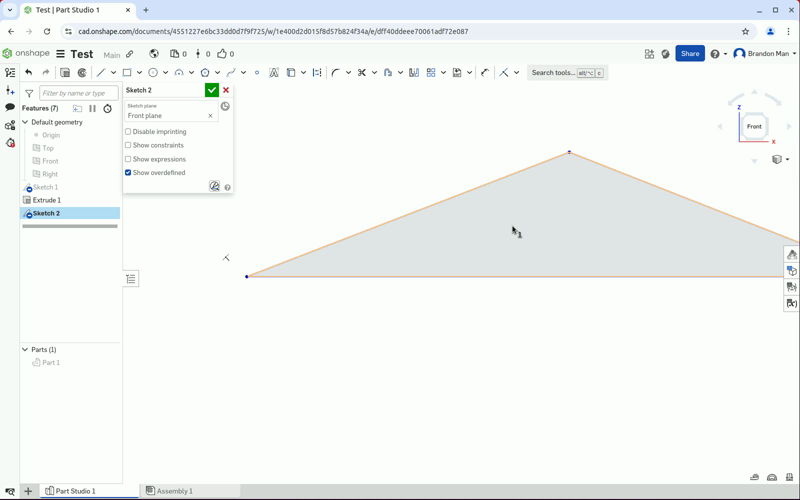
scroll(-6)
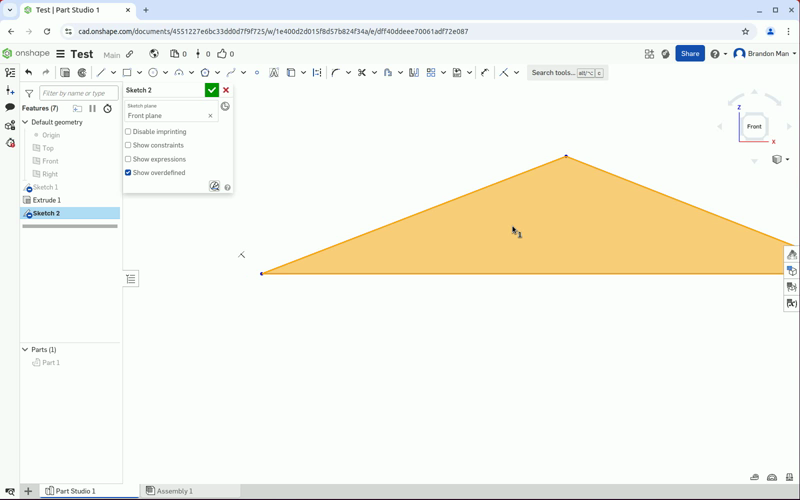
scroll(-6)
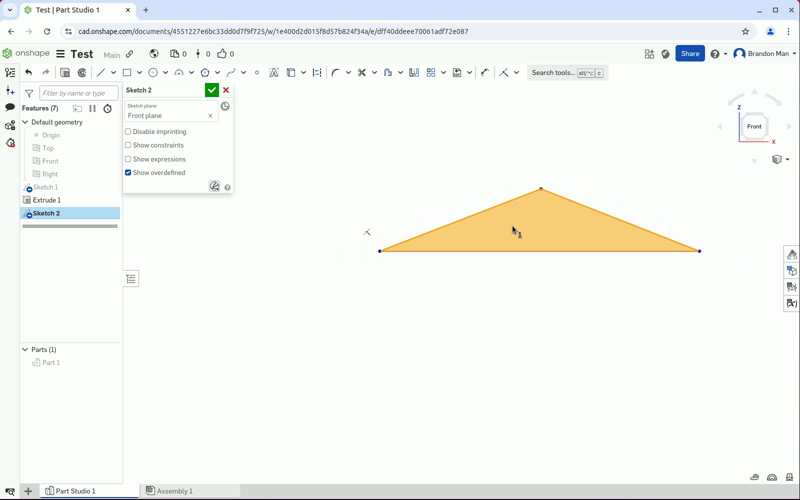
scroll(-6)
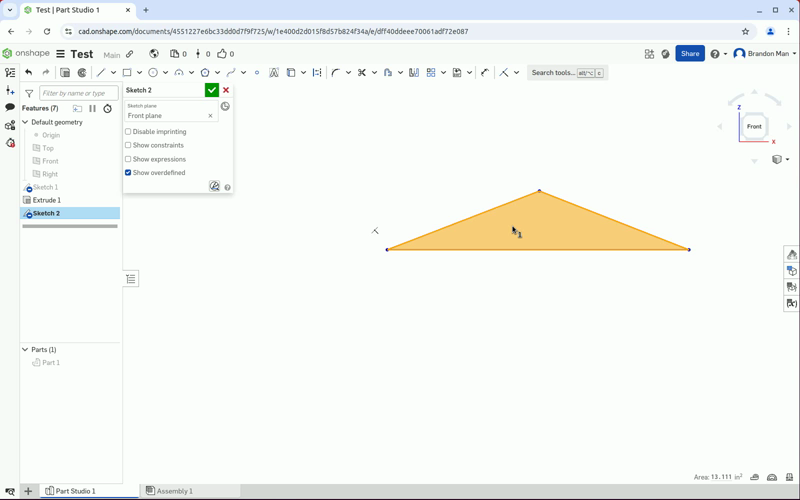
scroll(-6)
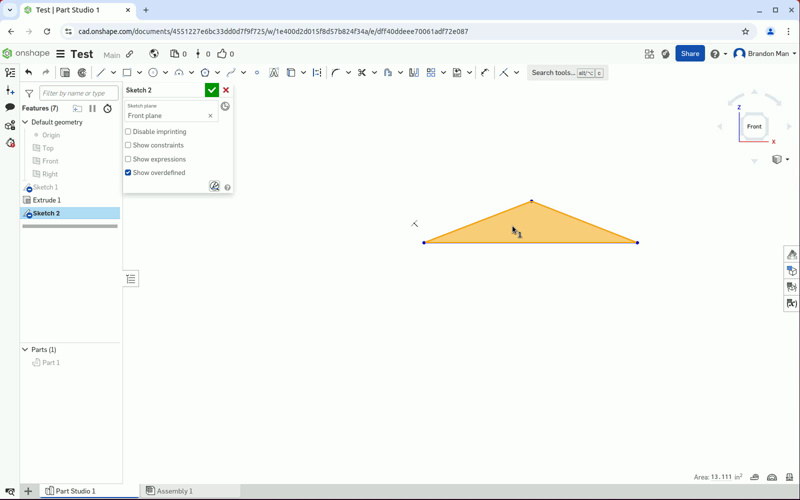
scroll(-6)
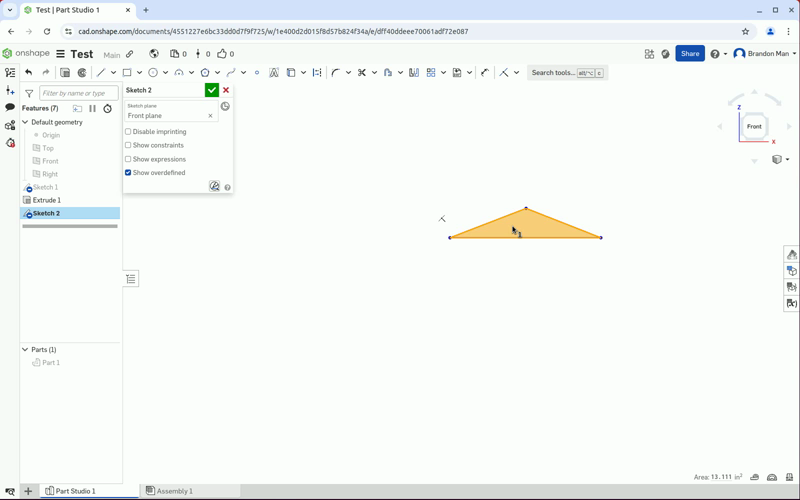
scroll(-6)
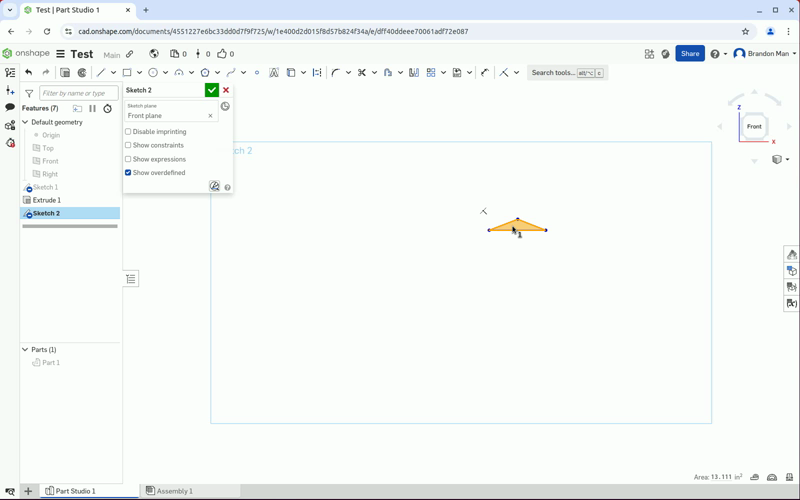
mouse_move(73, 352)
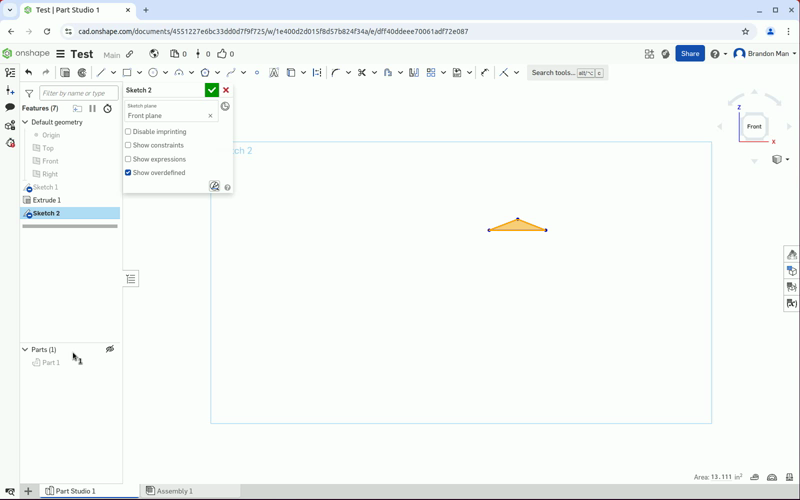
key(shift+y)
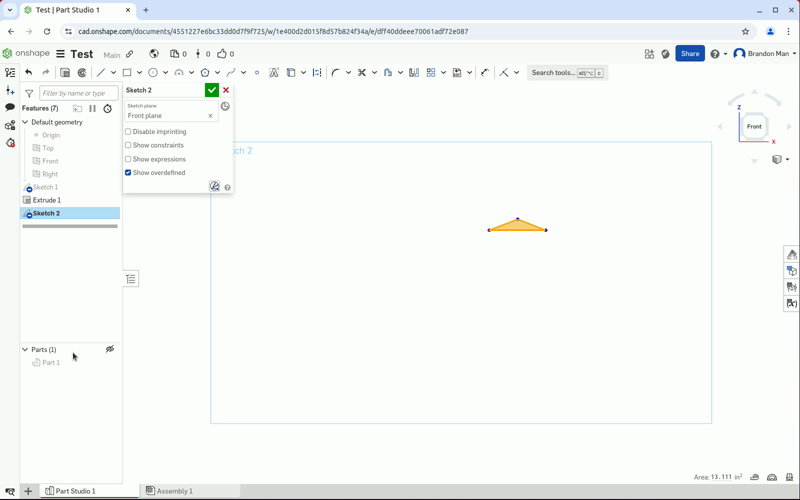
key(shift+e)
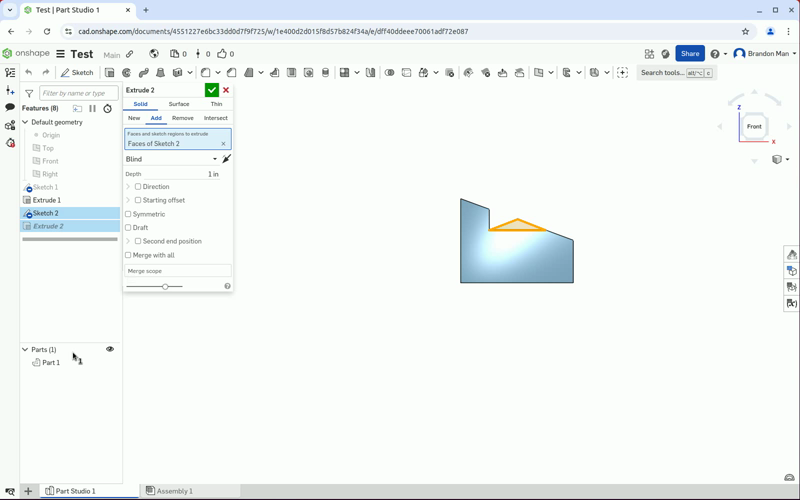
mouse_move(143, 106)
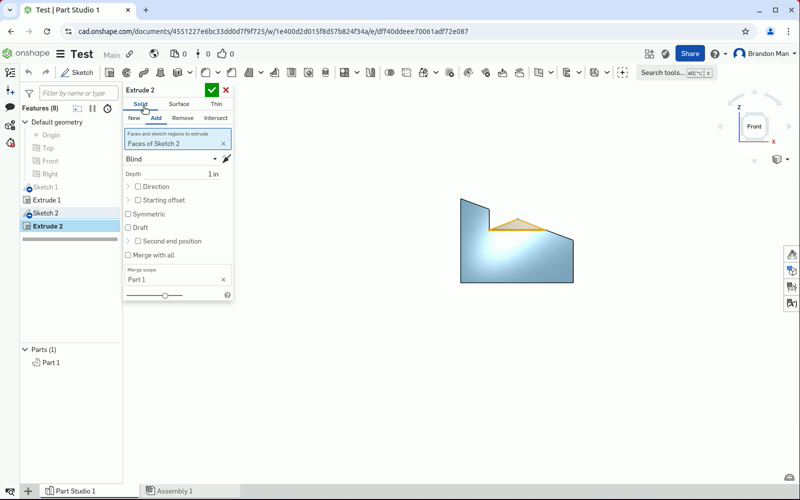
click(143, 106)
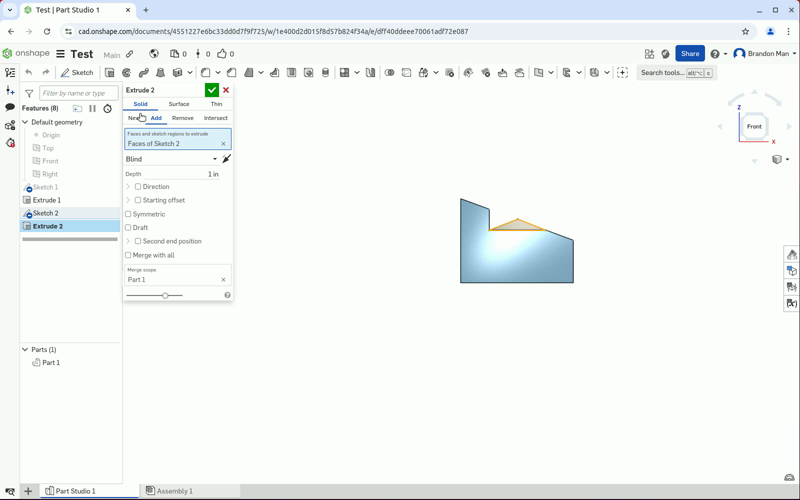
mouse_move(137, 120)
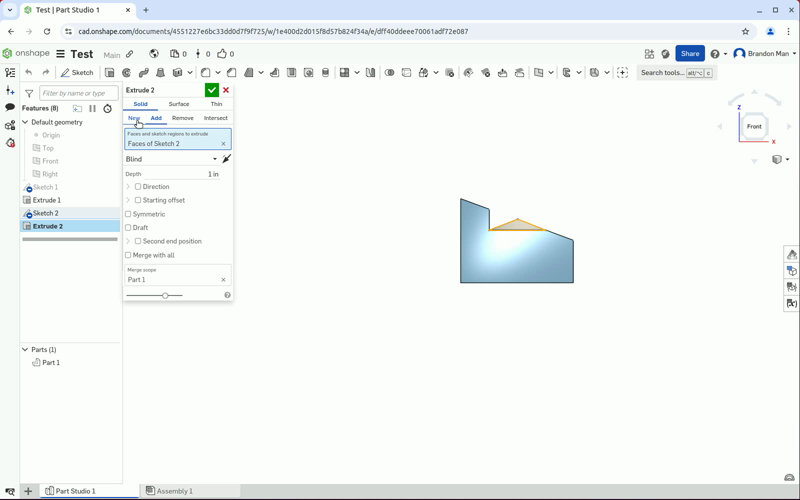
click(137, 120)
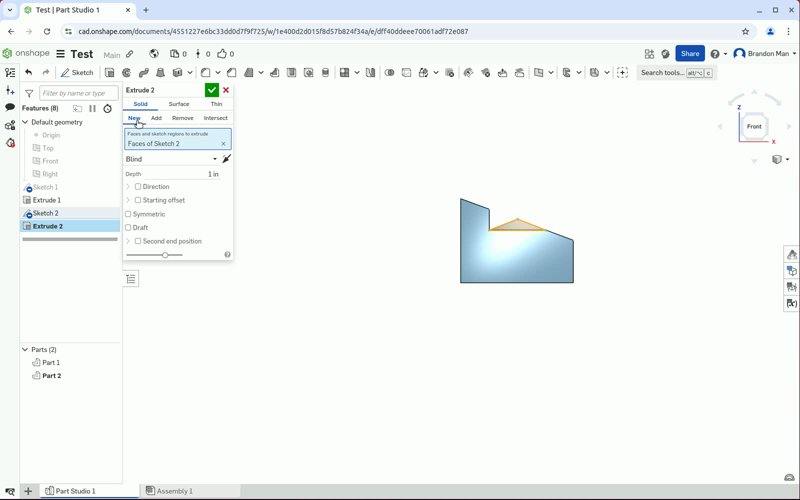
key(tab, 4)
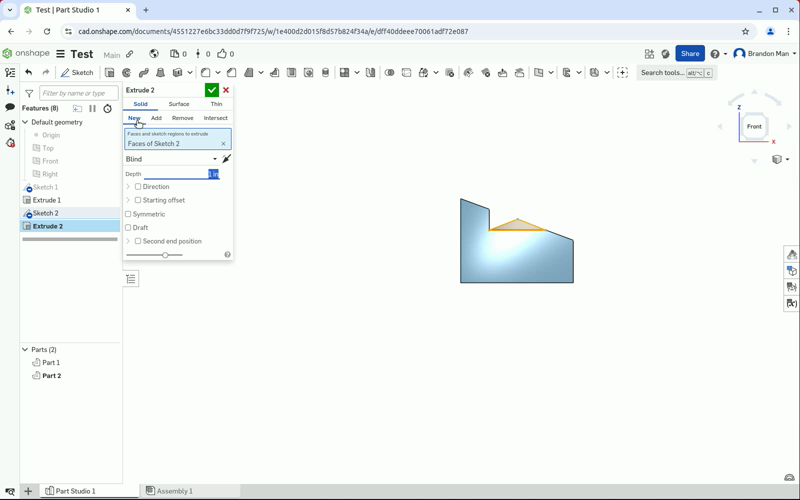
text(17.332)
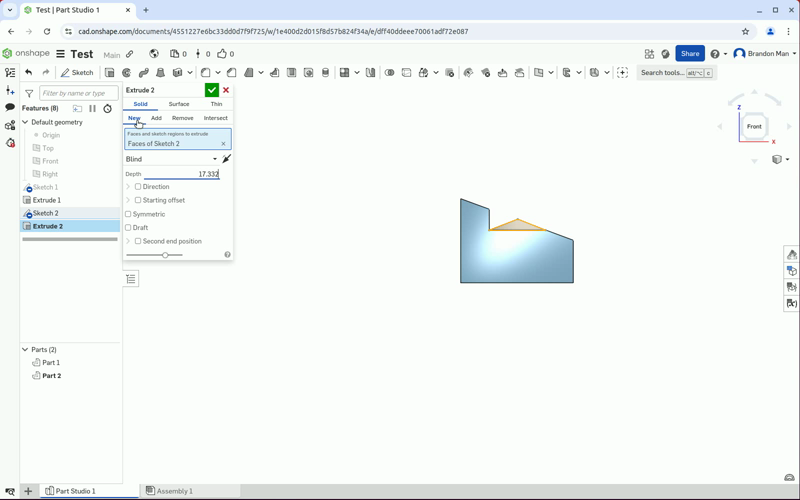
key(tab, 3)
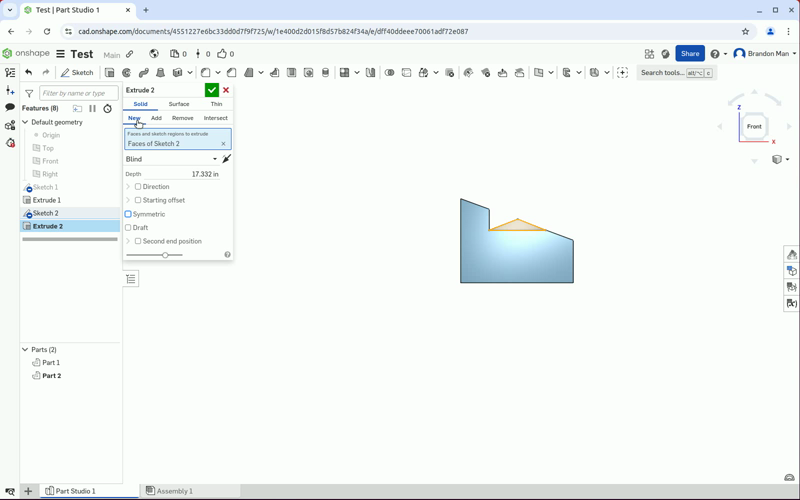
key(space)
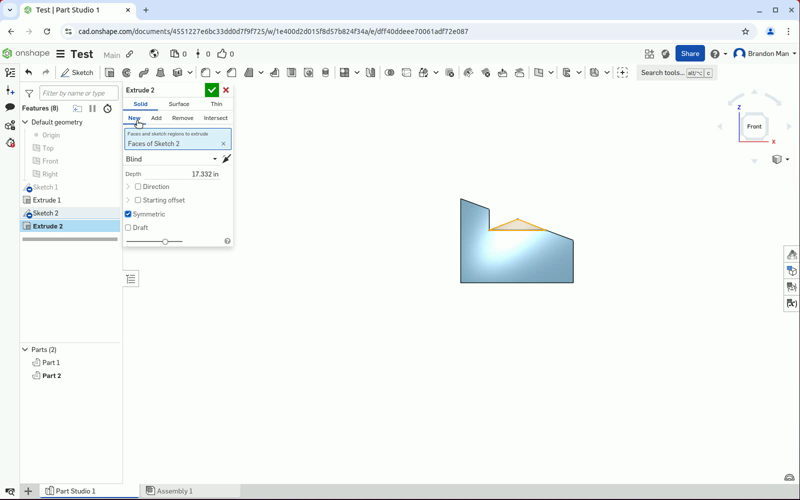
key(enter)
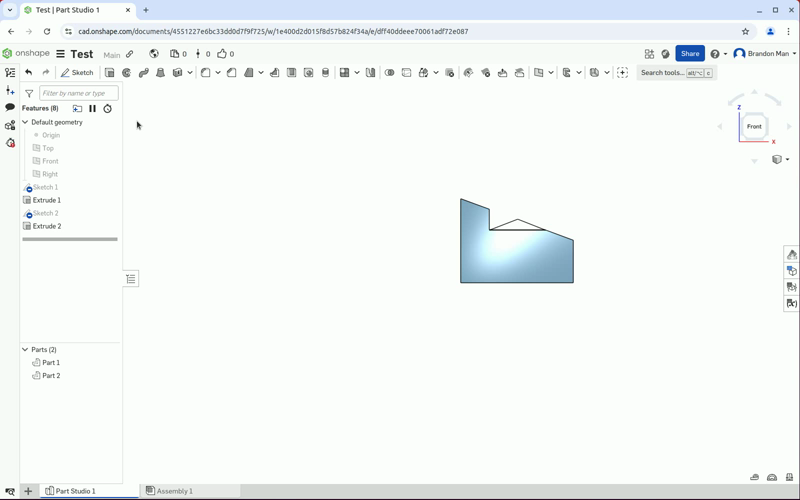
key(shift+h)
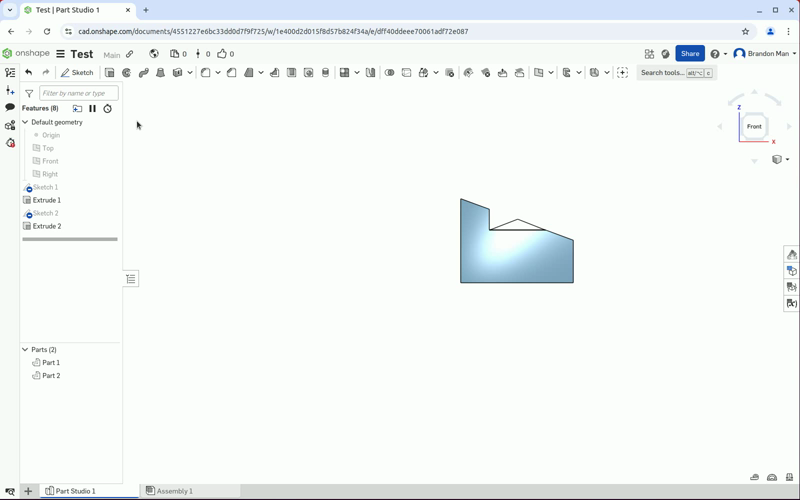
key(shift+h)
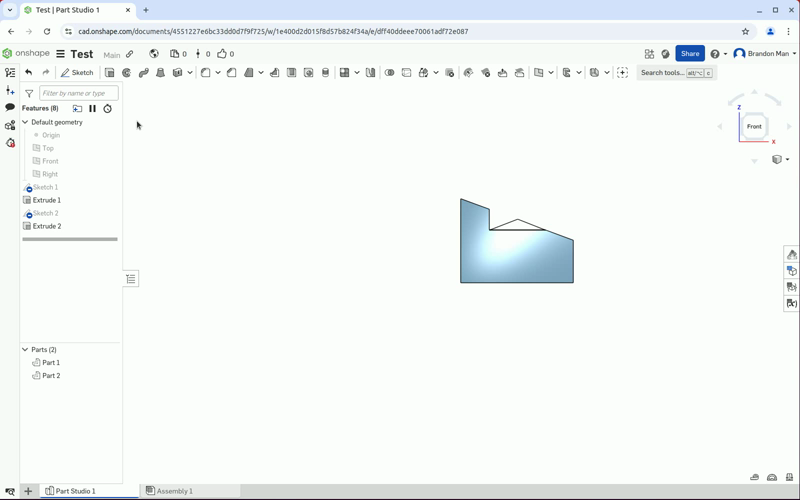
mouse_move(73, 189)
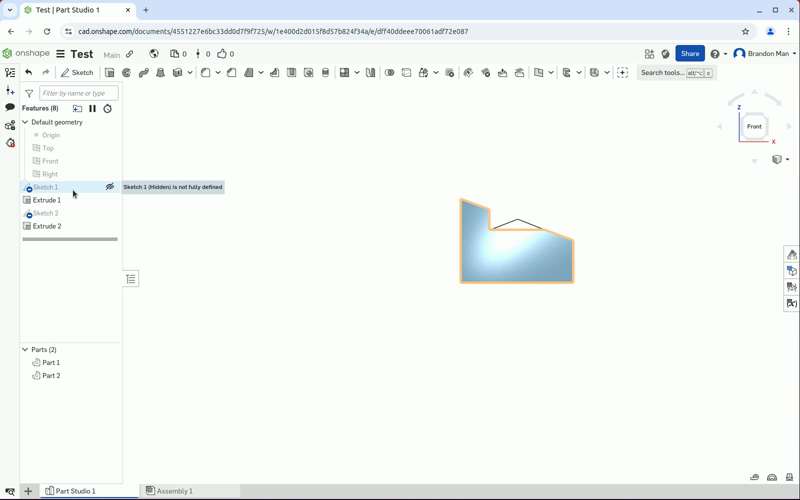
click(73, 189)
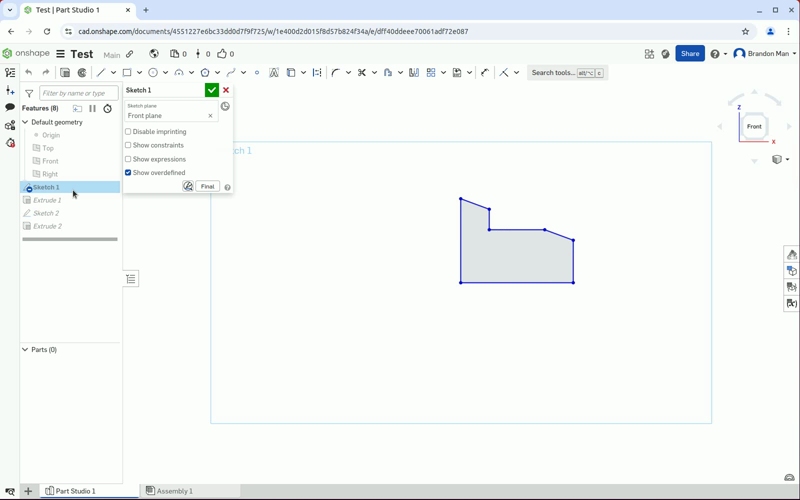
mouse_move(229, 92)
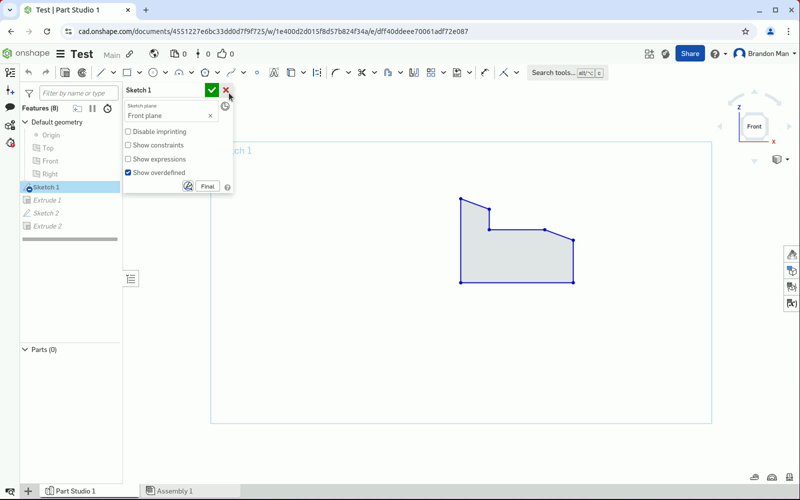
click(229, 92)
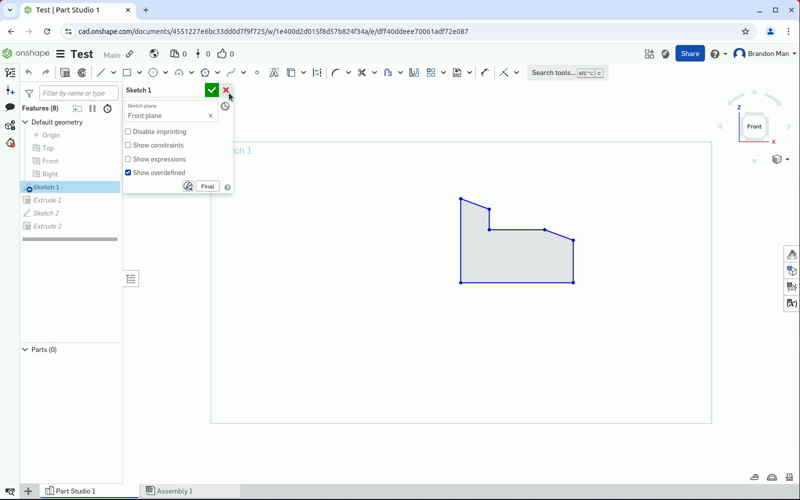
key(shift+s)
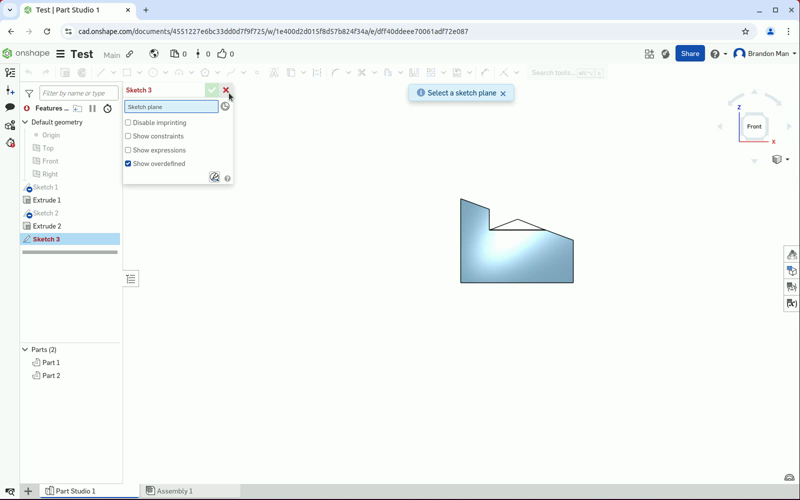
mouse_move(73, 163)
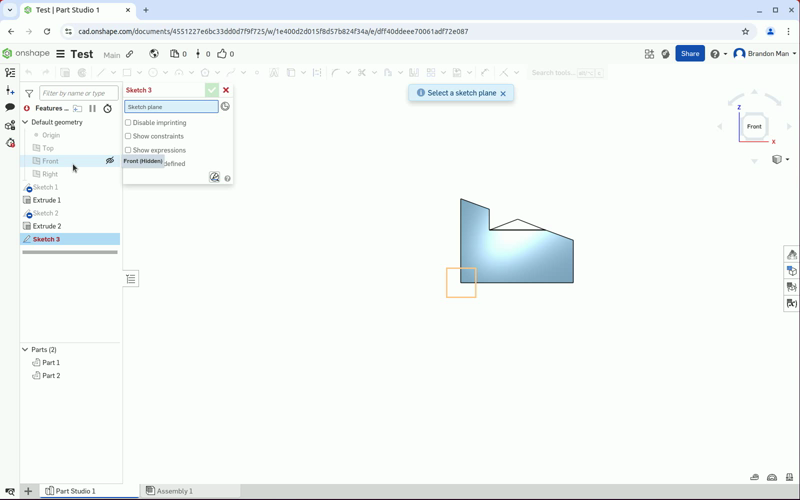
click(73, 163)
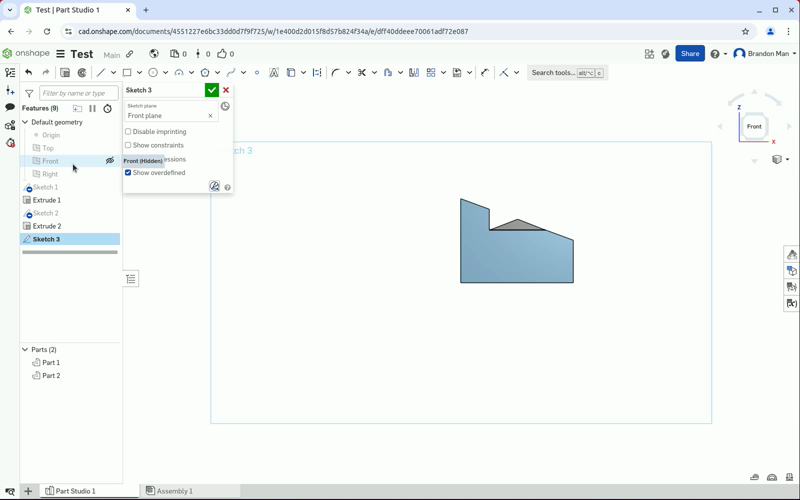
mouse_move(73, 352)
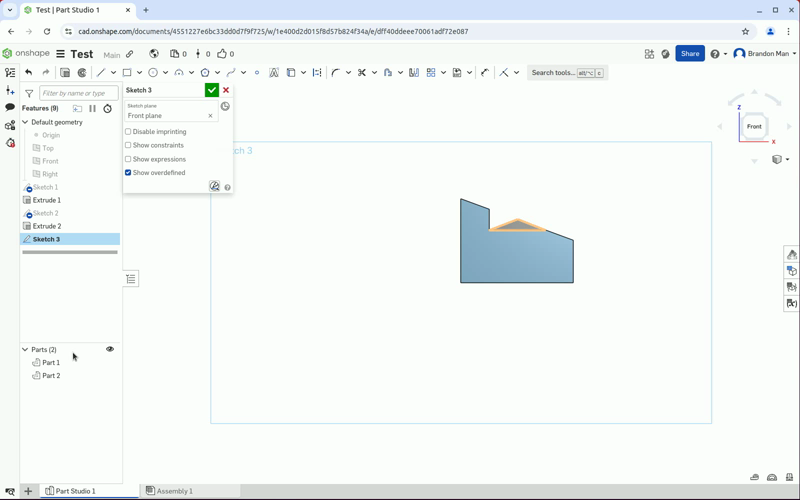
key(y)
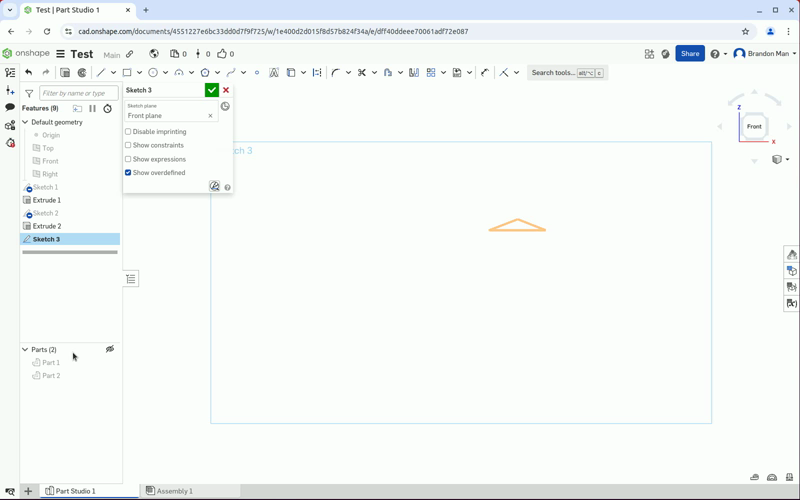
key(l)
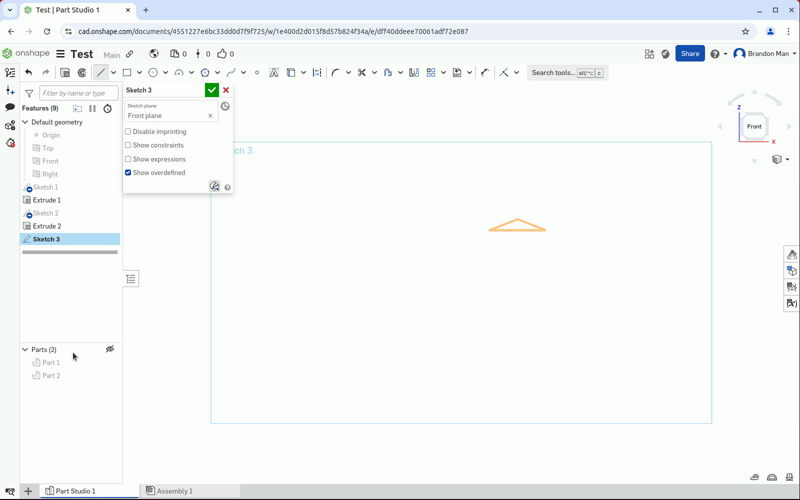
key_down(shift)
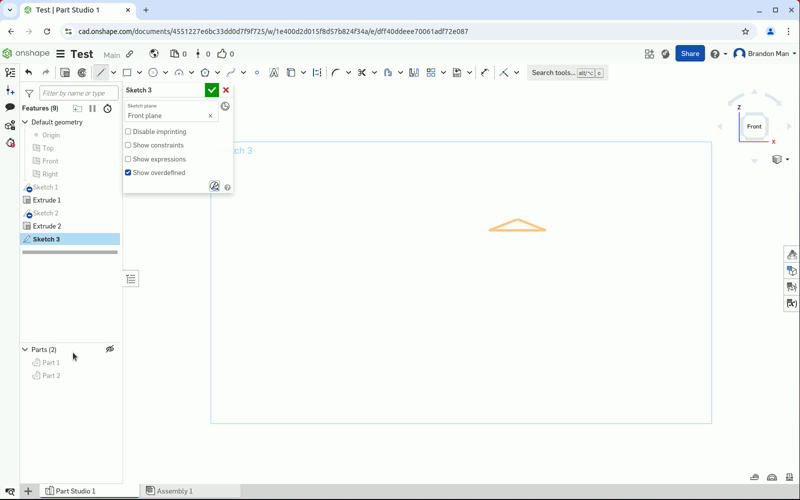
mouse_move(489, 230)
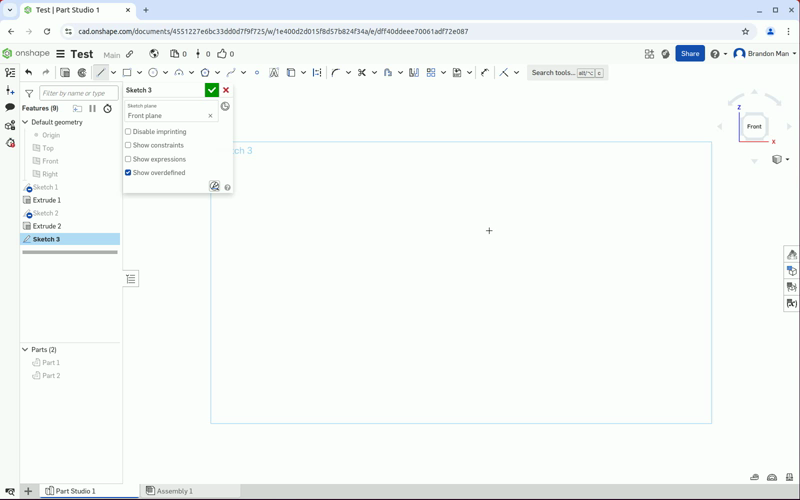
click(489, 230)
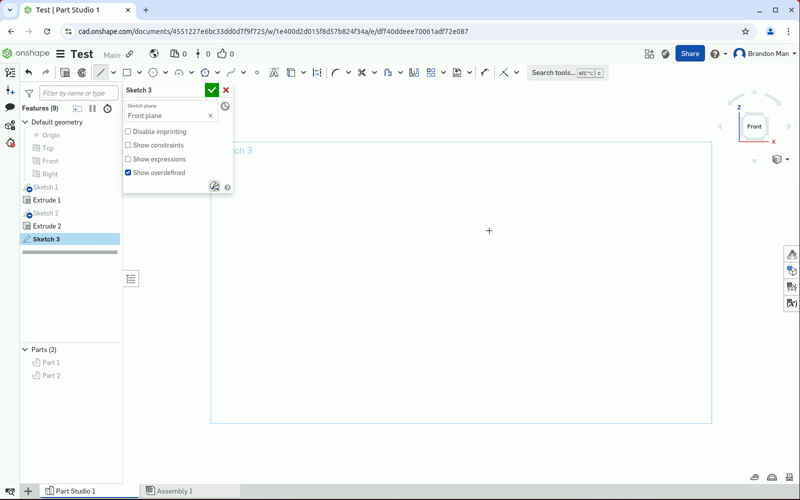
key_up(shift)
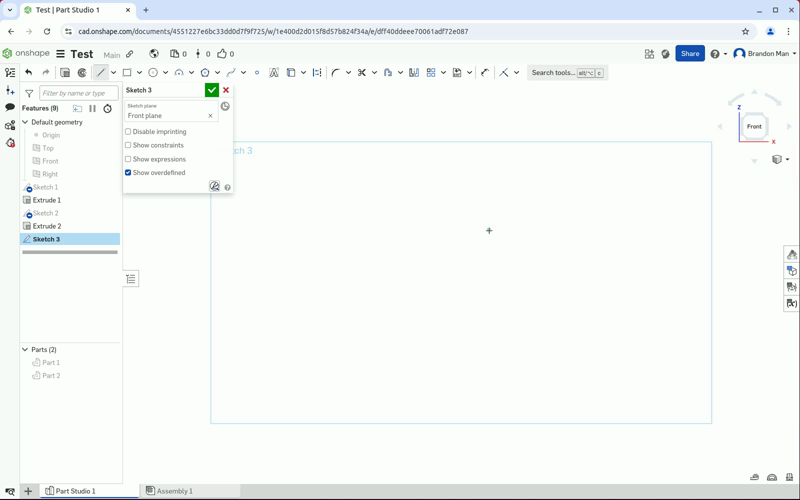
key_down(shift)
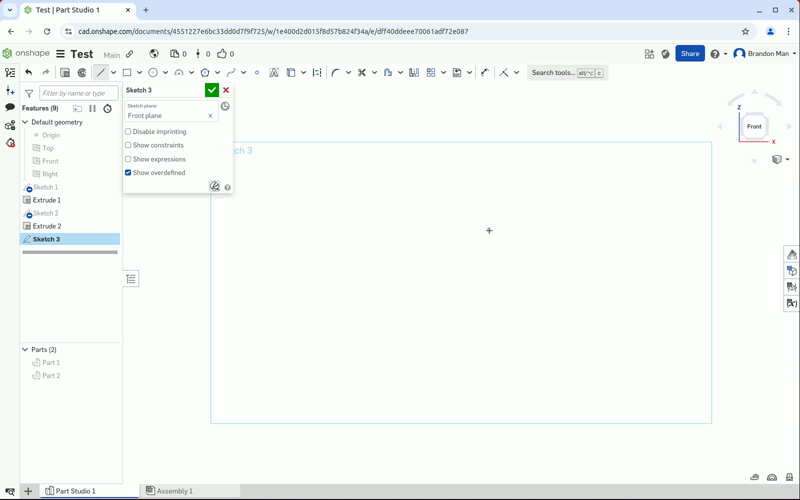
mouse_move(519, 230)
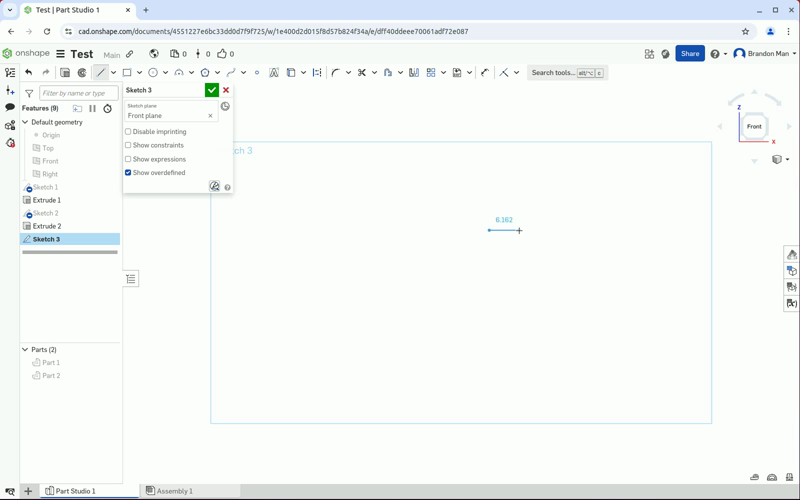
mouse_move(518, 219)
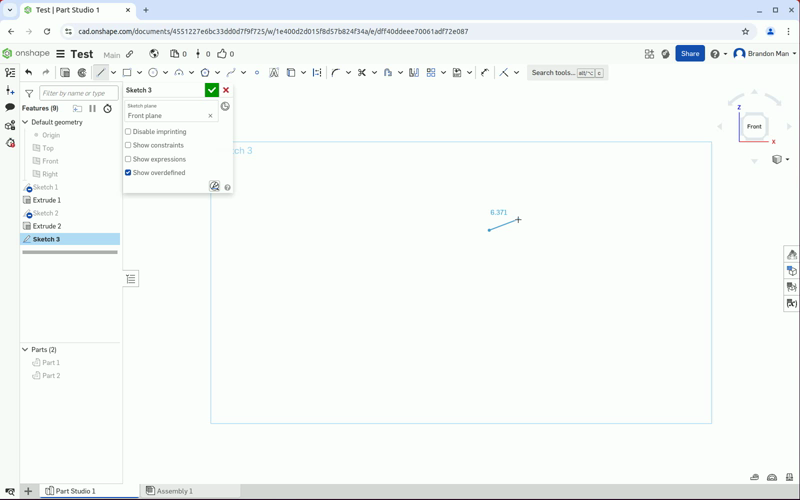
click(518, 219)
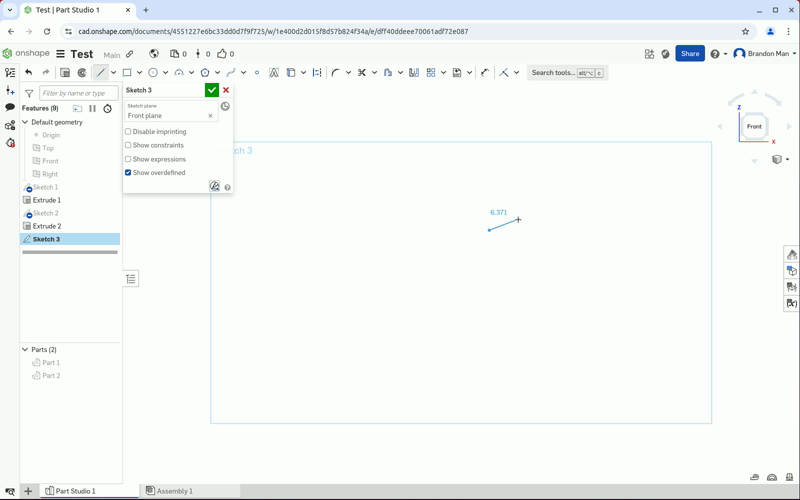
key_up(shift)
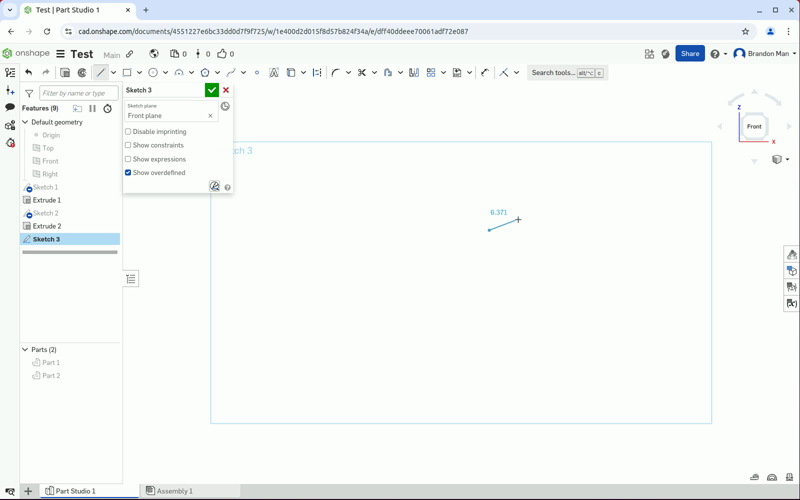
key_down(shift)
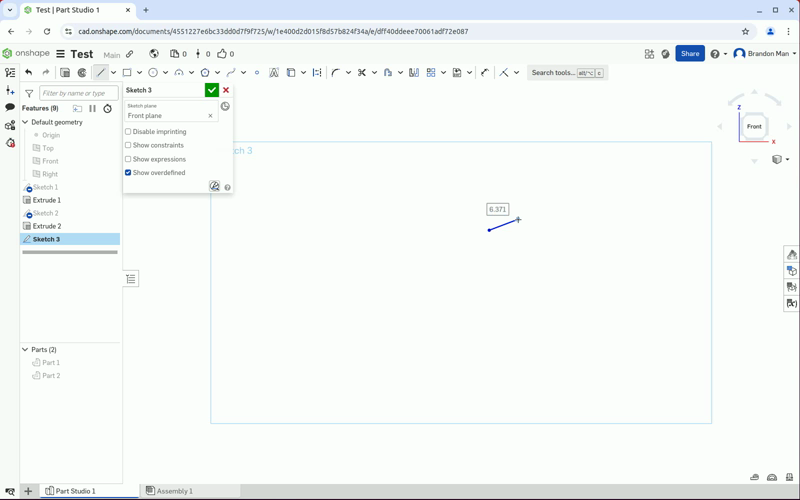
mouse_move(548, 219)
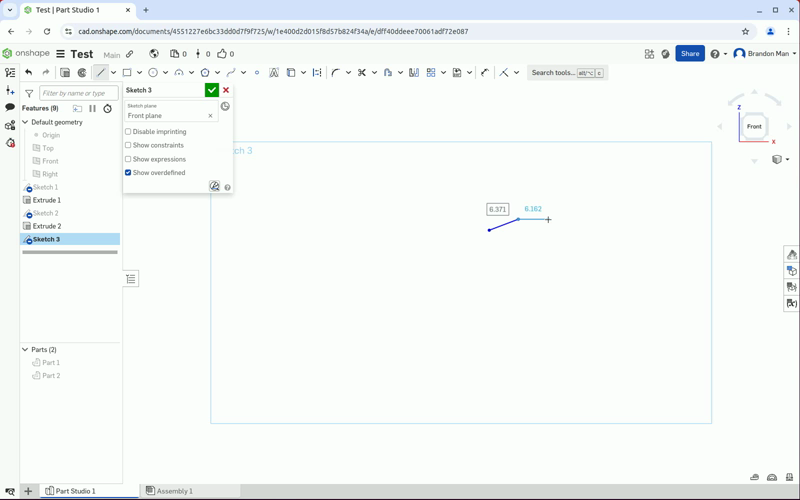
mouse_move(489, 208)
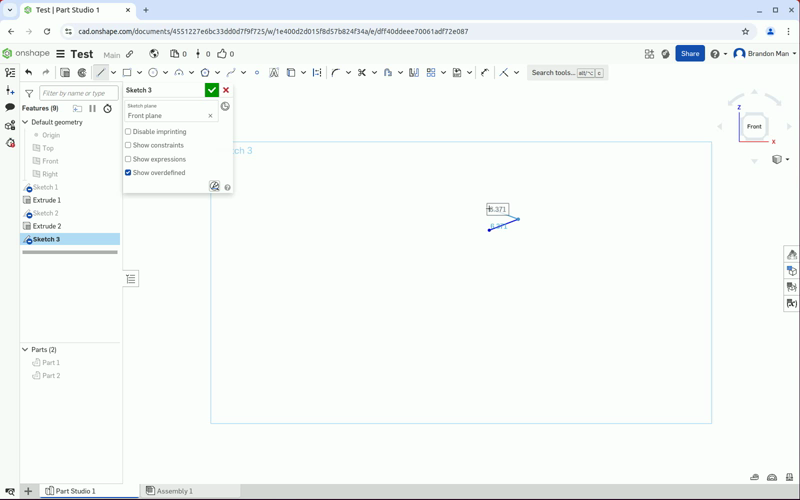
click(489, 208)
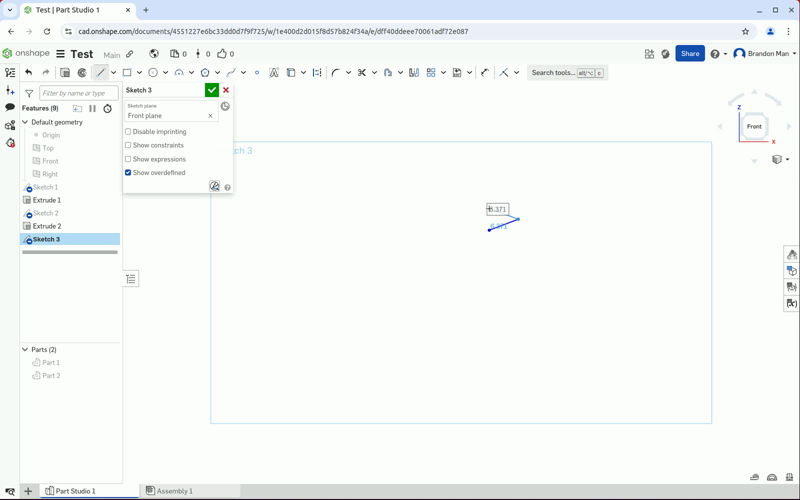
key_up(shift)
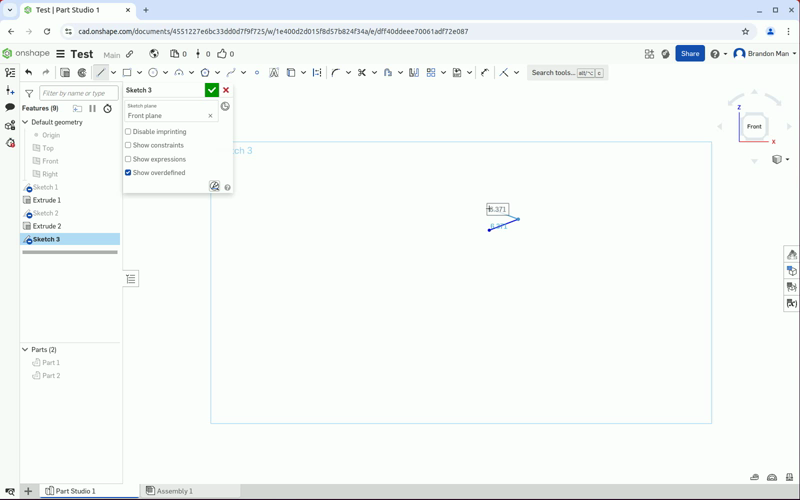
mouse_move(519, 208)
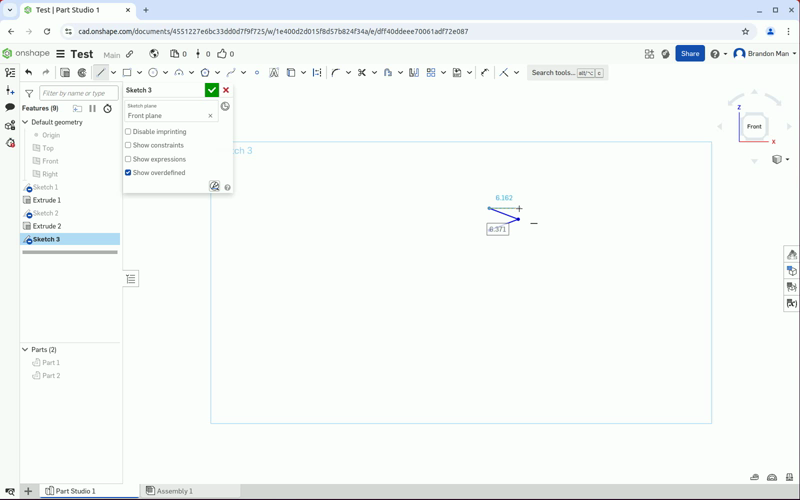
key_down(shift)
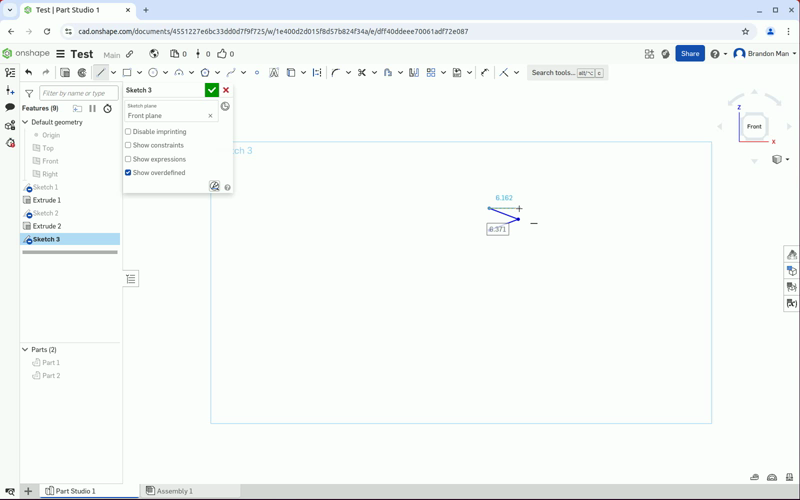
mouse_move(489, 230)
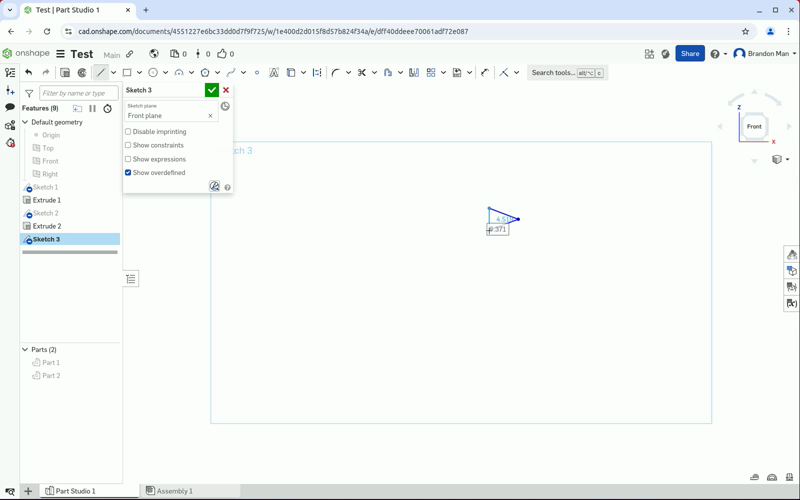
key_up(shift)
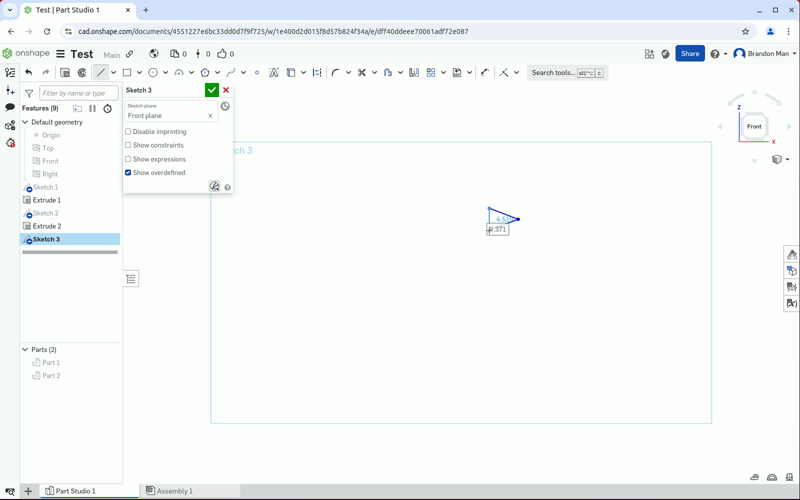
click(489, 230)
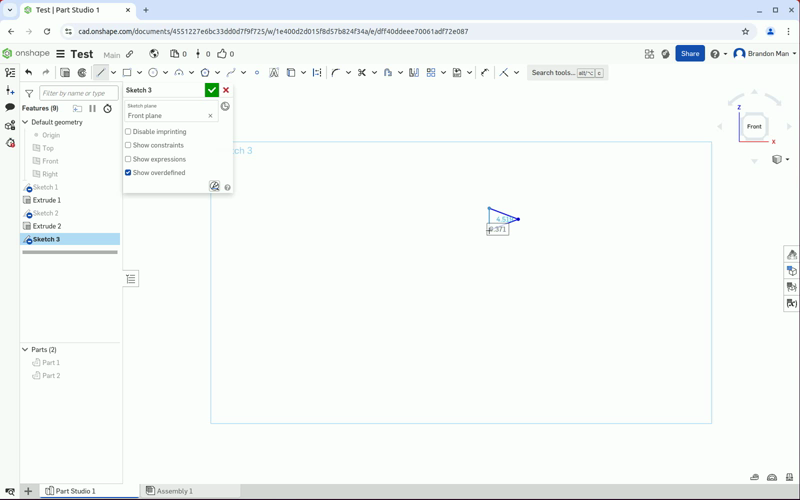
key(esc)
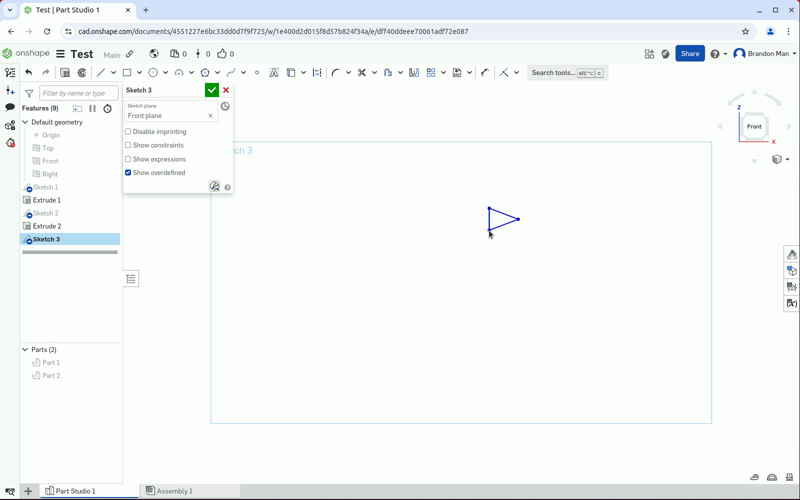
mouse_move(493, 223)
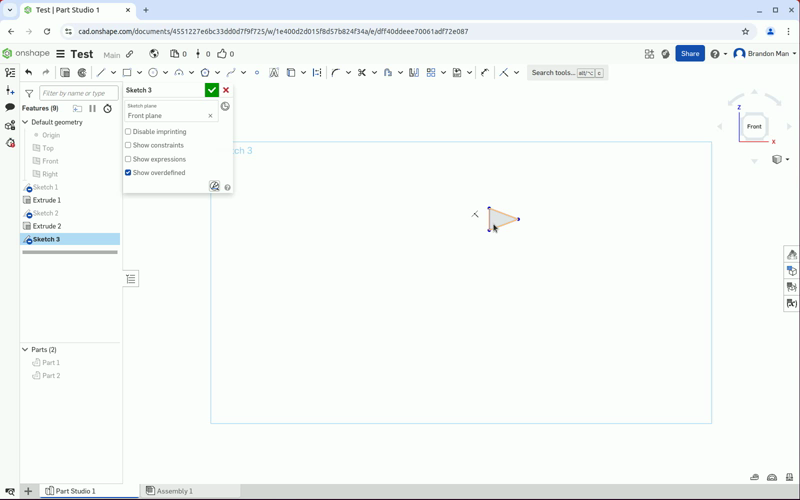
scroll(6)
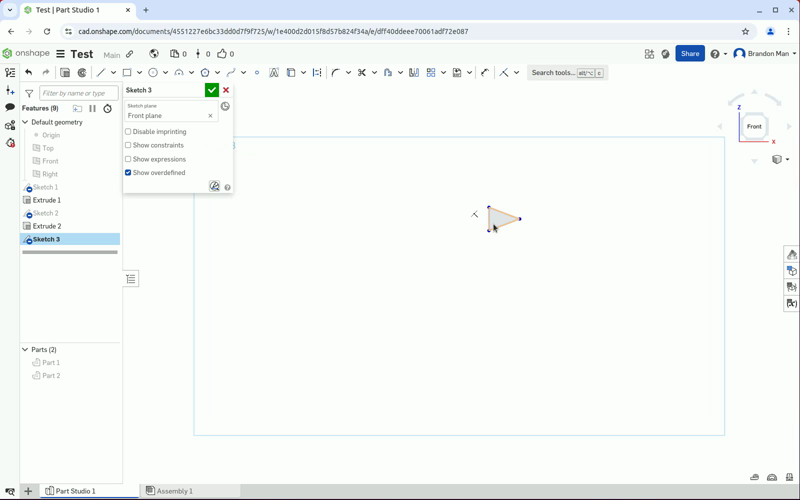
scroll(6)
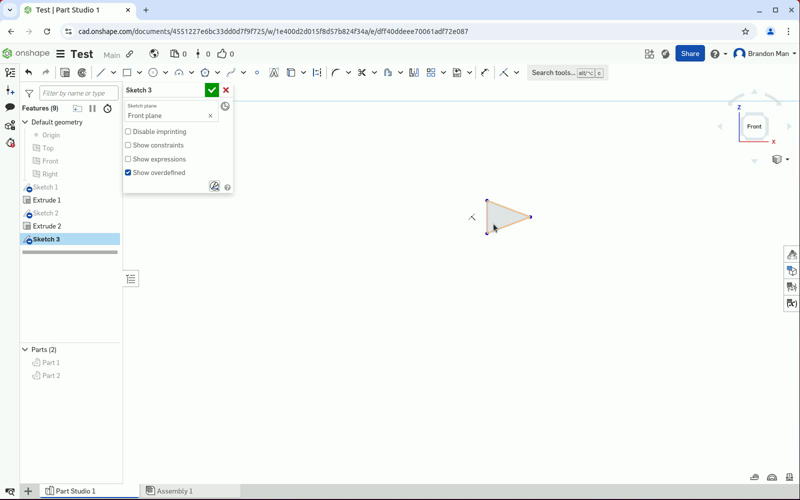
scroll(6)
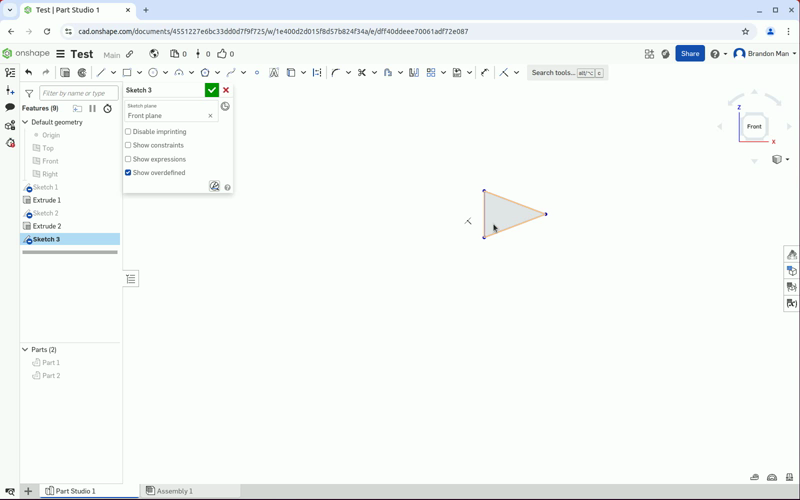
scroll(6)
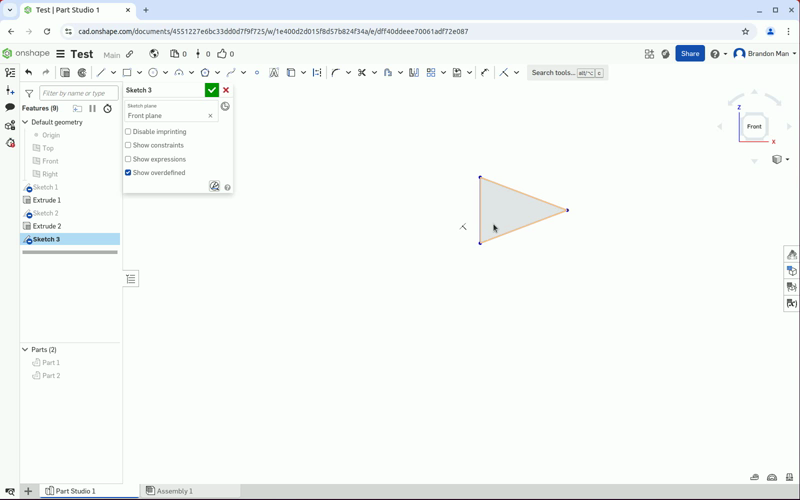
scroll(6)
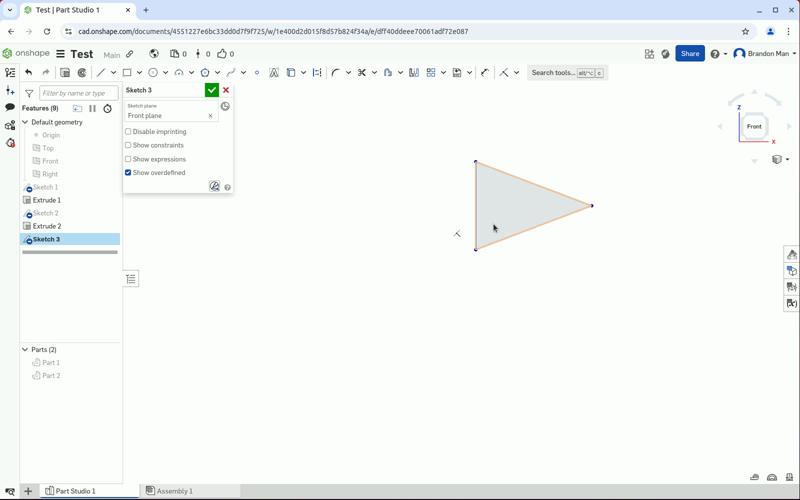
scroll(6)
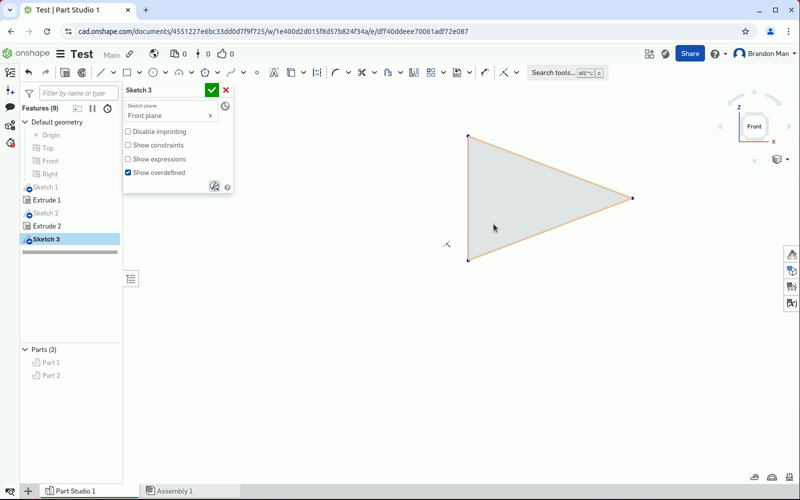
scroll(6)
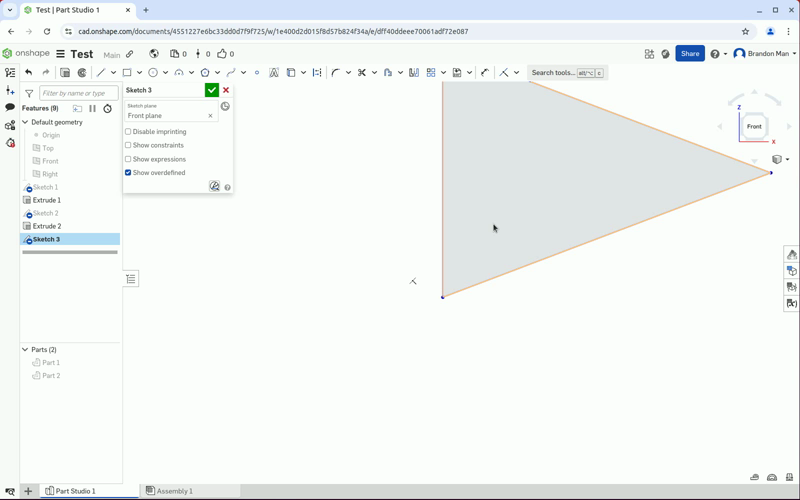
click(493, 223)
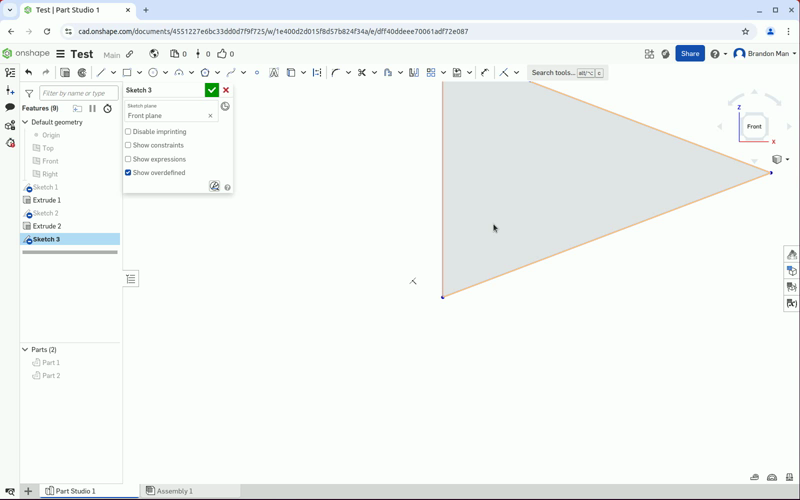
scroll(-6)
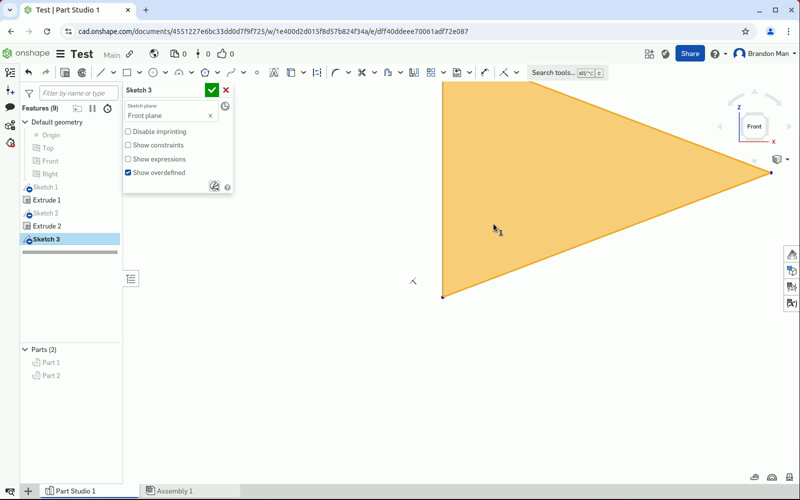
scroll(-6)
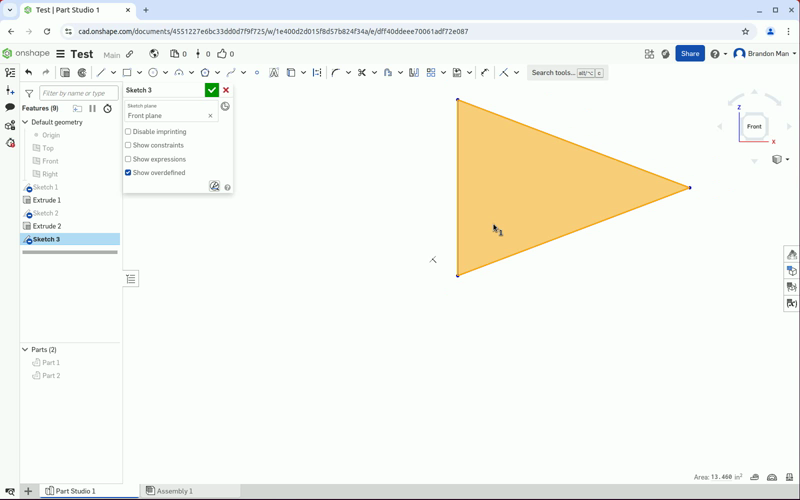
scroll(-6)
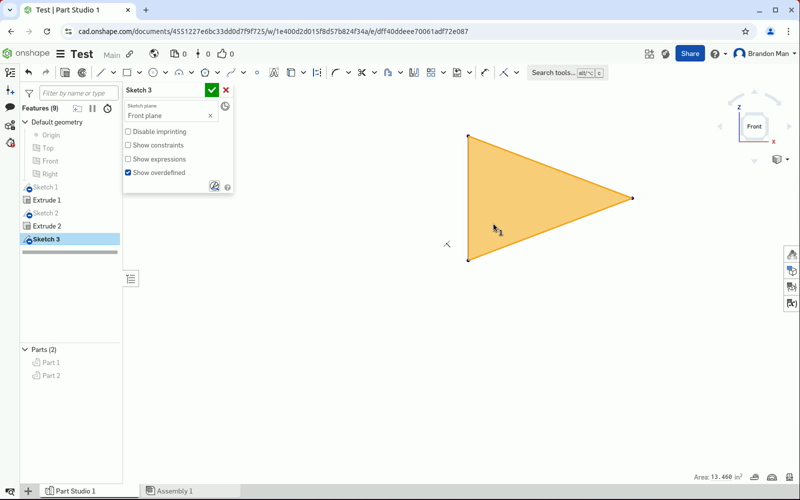
scroll(-6)
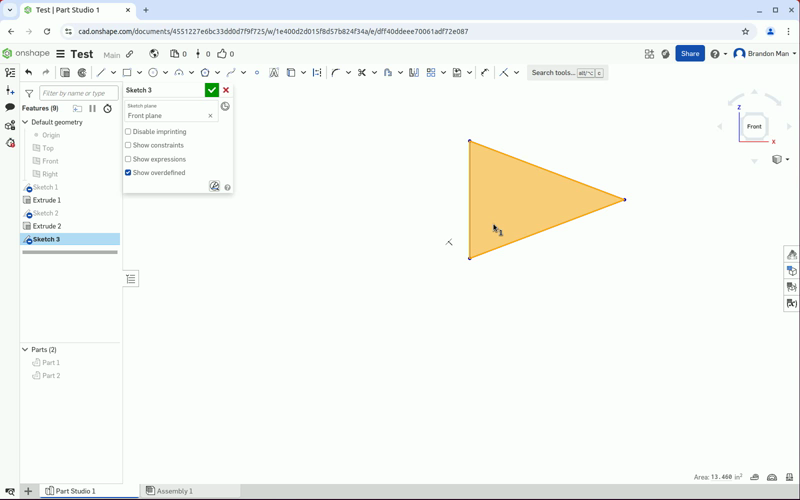
scroll(-6)
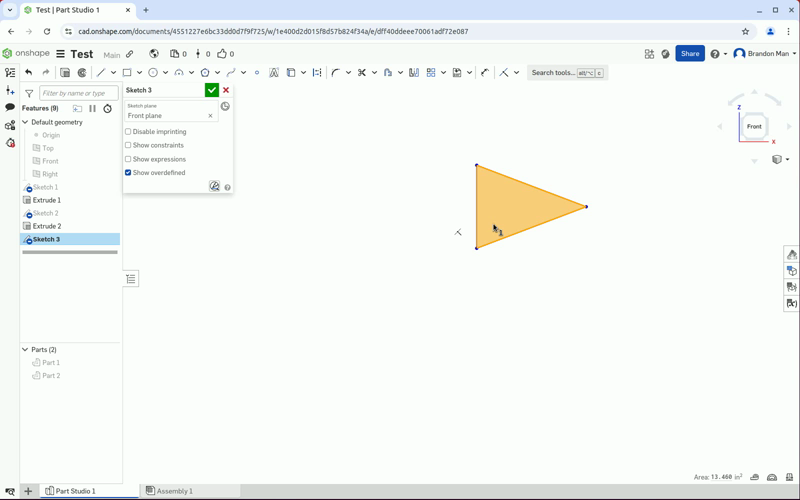
scroll(-6)
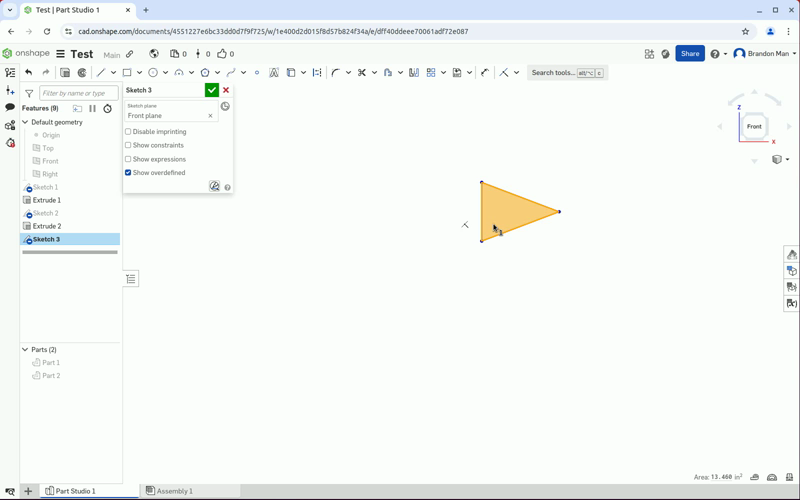
scroll(-6)
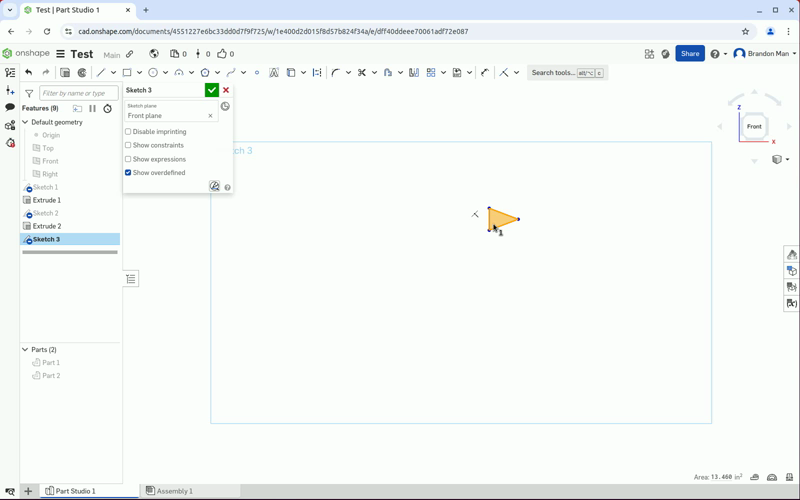
mouse_move(73, 352)
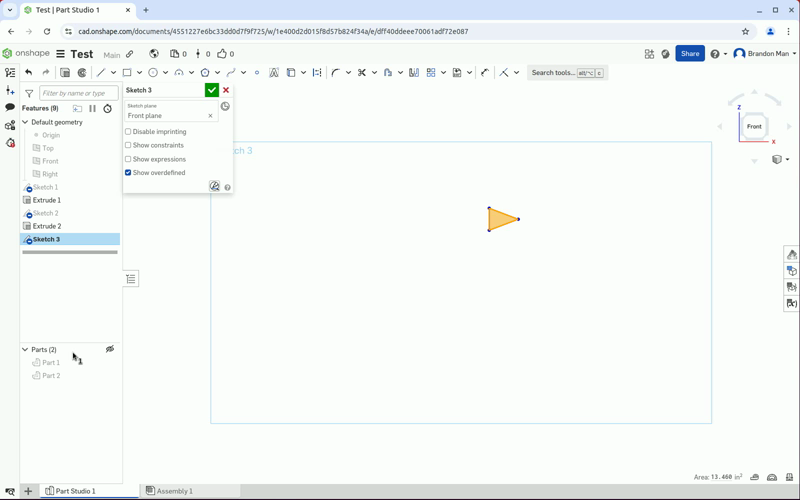
key(shift+y)
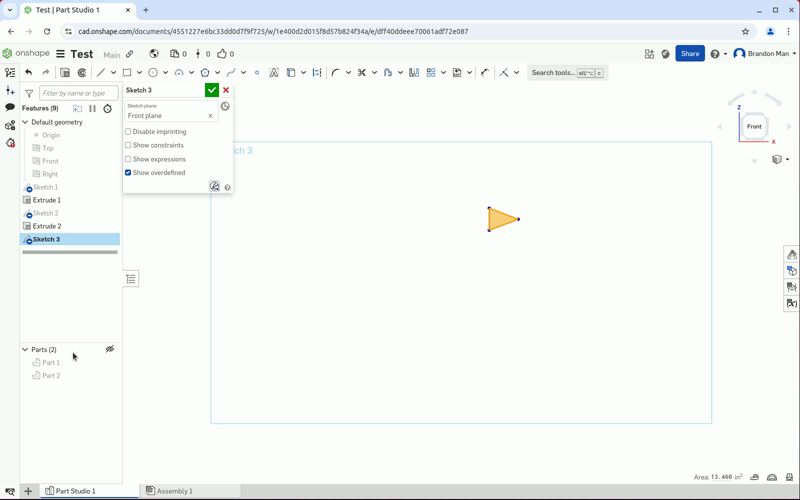
key(shift+e)
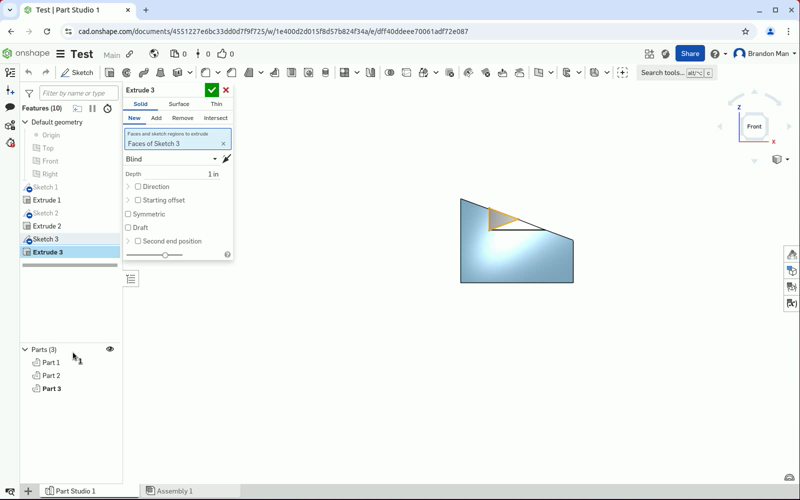
mouse_move(143, 106)
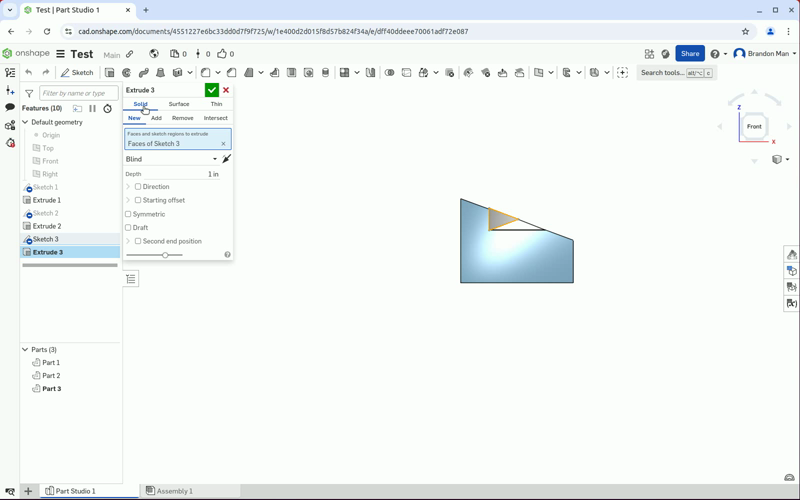
click(143, 106)
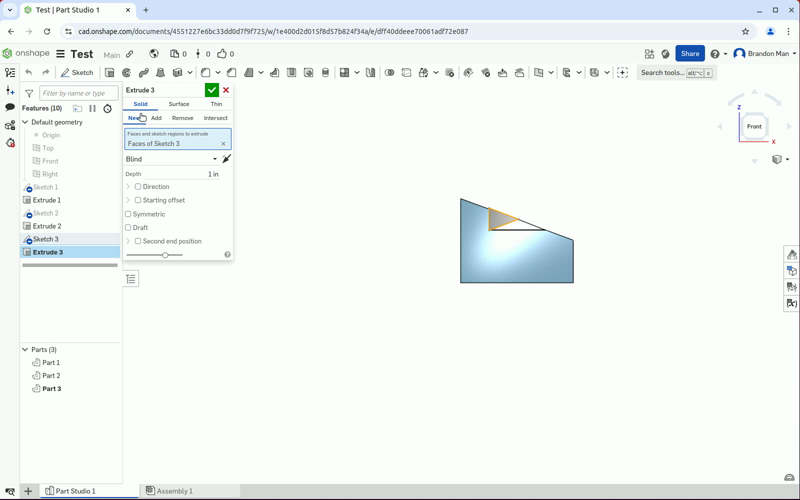
mouse_move(137, 120)
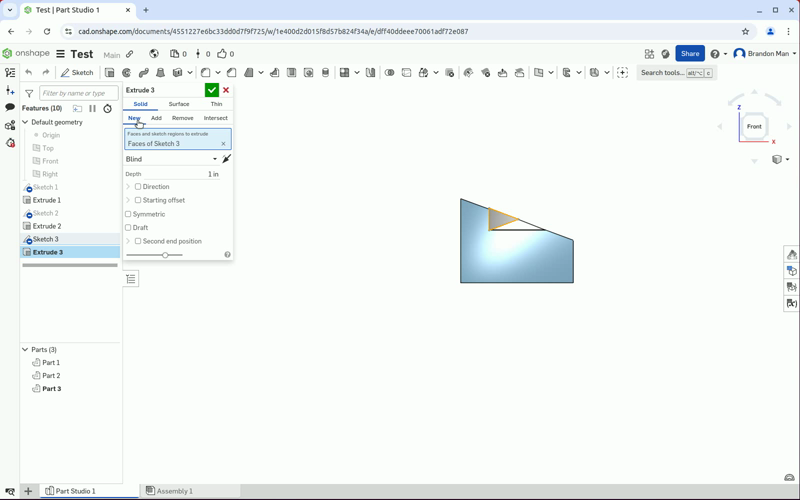
click(137, 120)
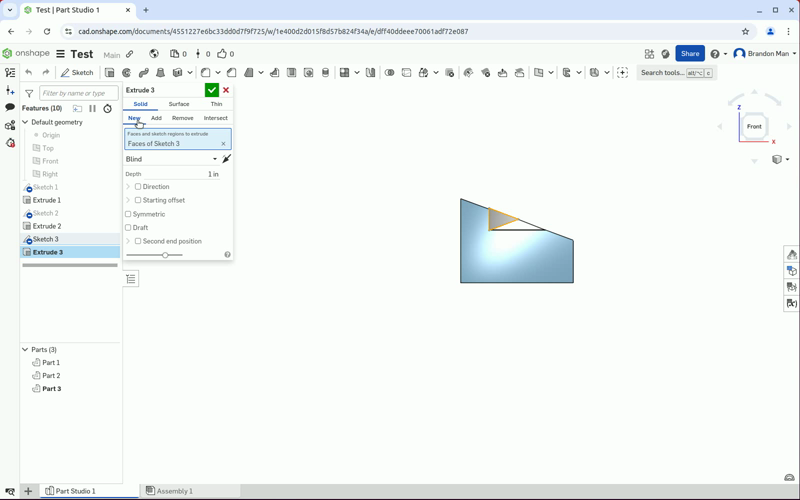
key(tab, 4)
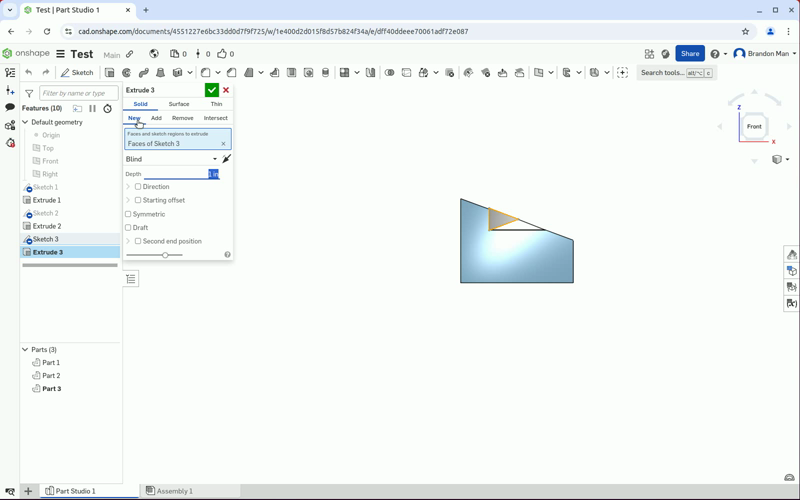
text(17.332)
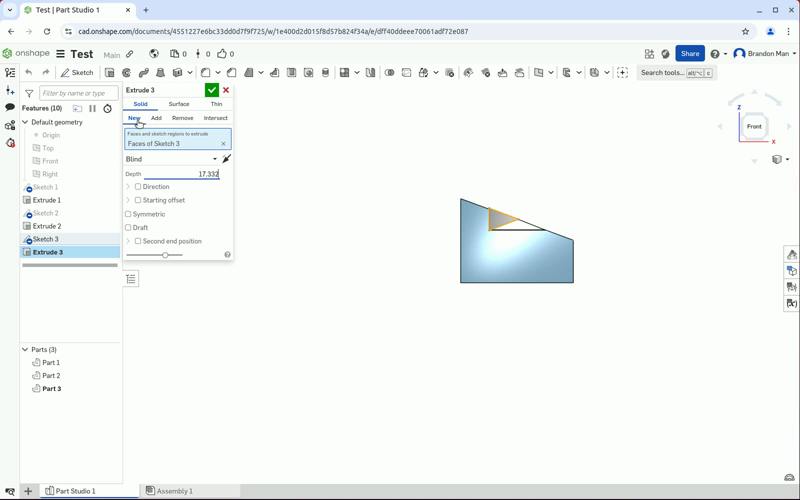
key(tab, 3)
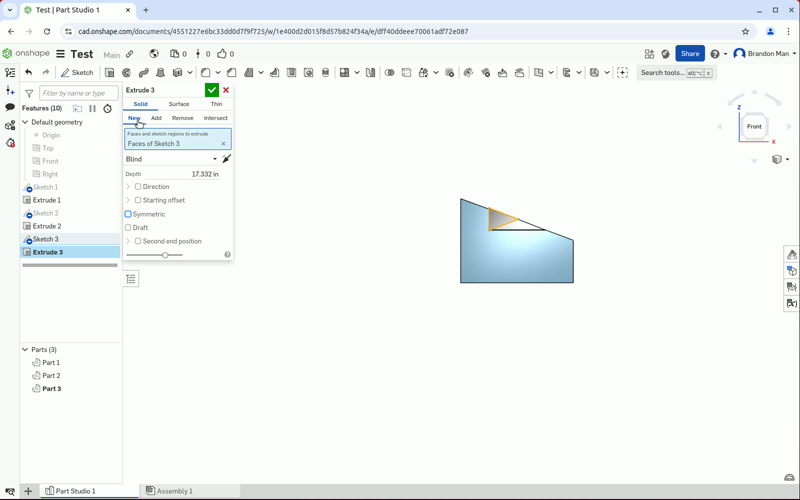
key(space)
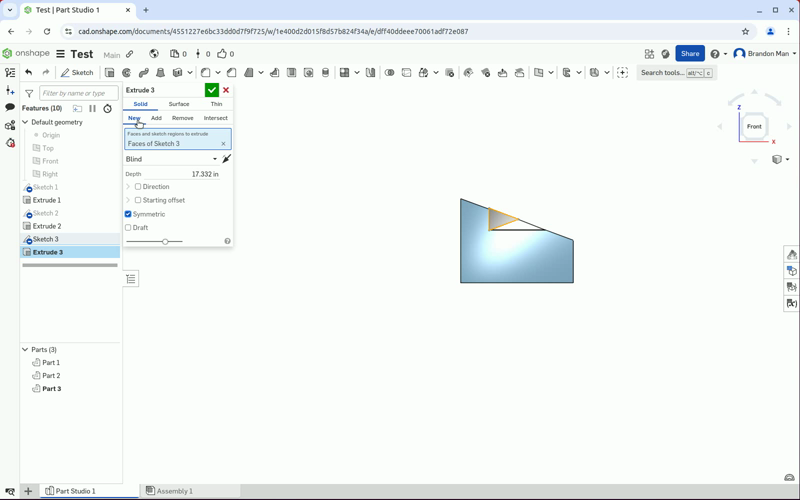
key(enter)
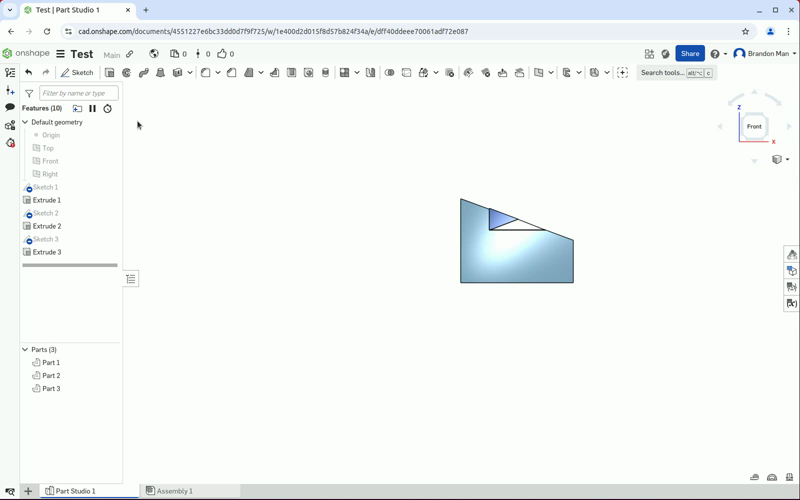
key(shift+h)
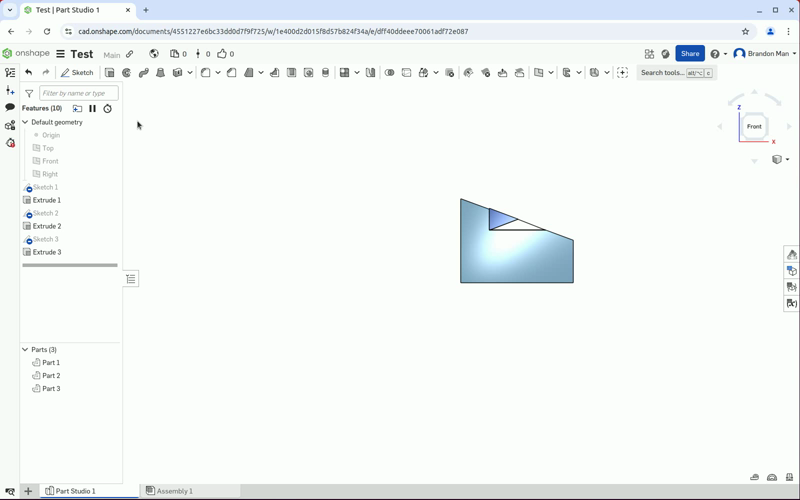
key(shift+h)
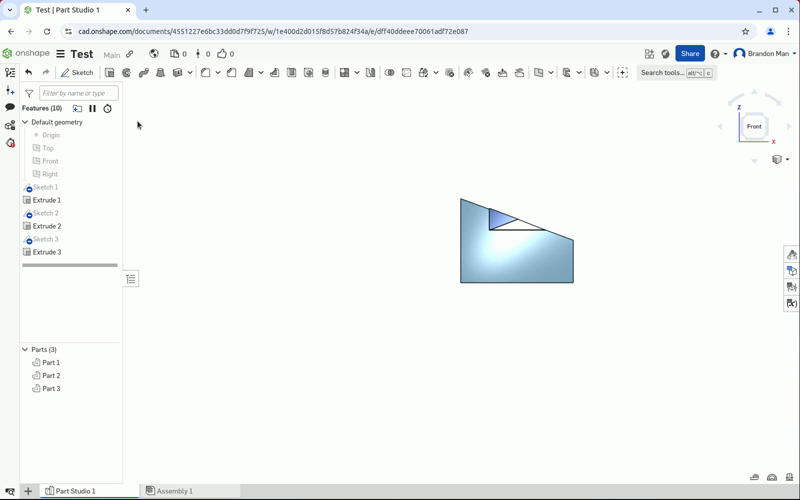
mouse_move(73, 189)
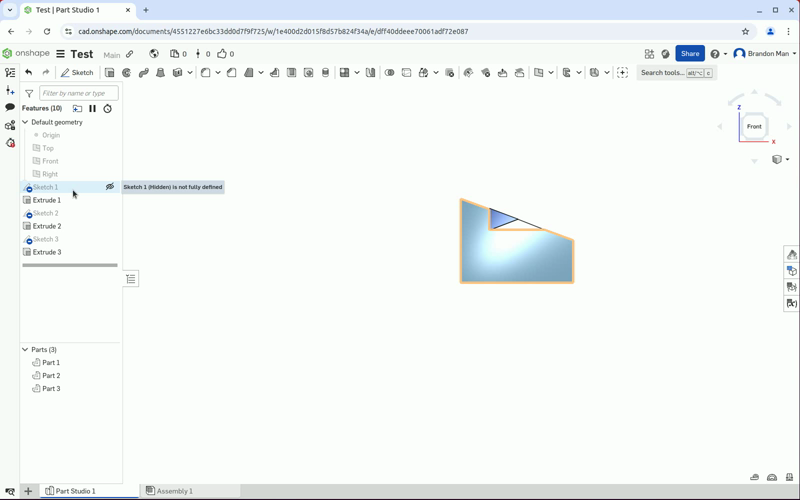
click(73, 189)
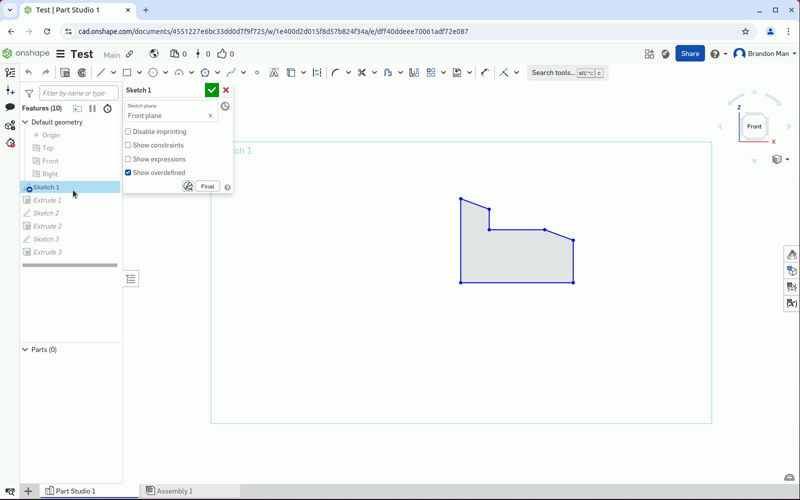
mouse_move(229, 92)
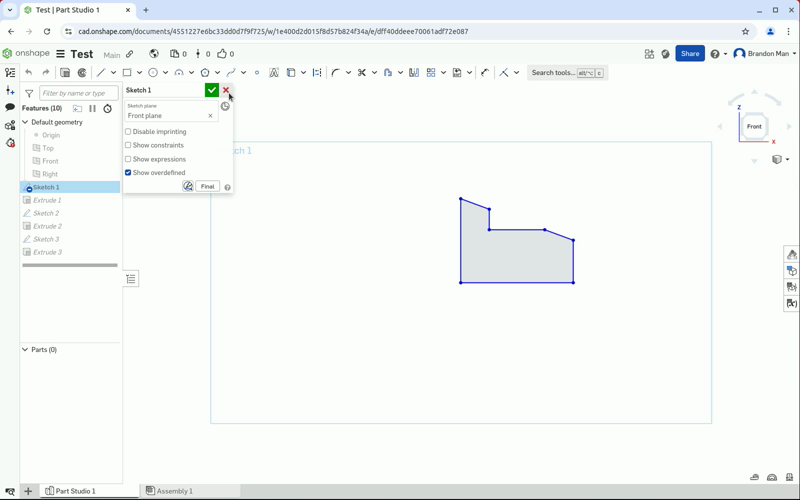
click(229, 92)
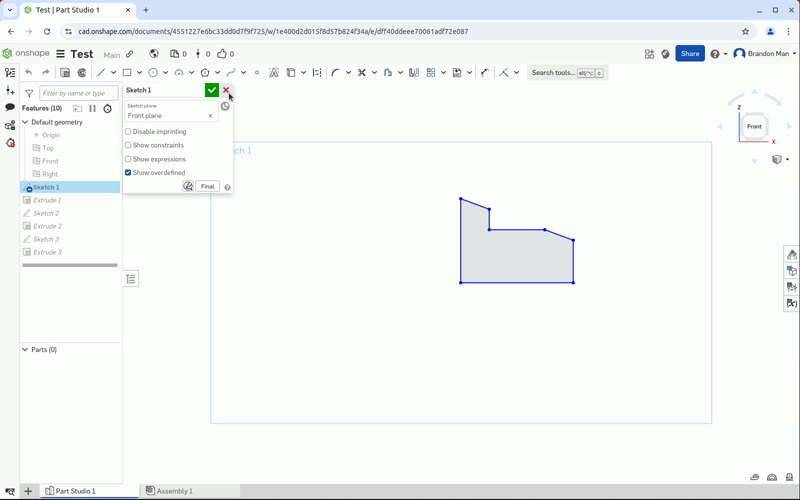
key(shift+s)
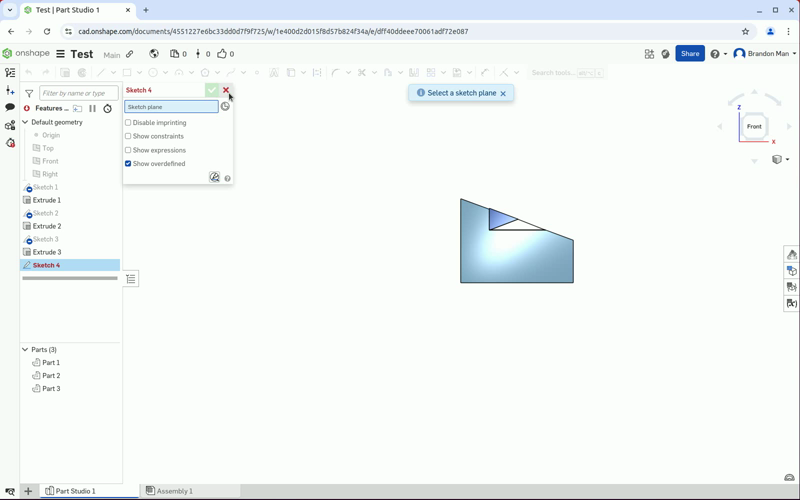
mouse_move(73, 163)
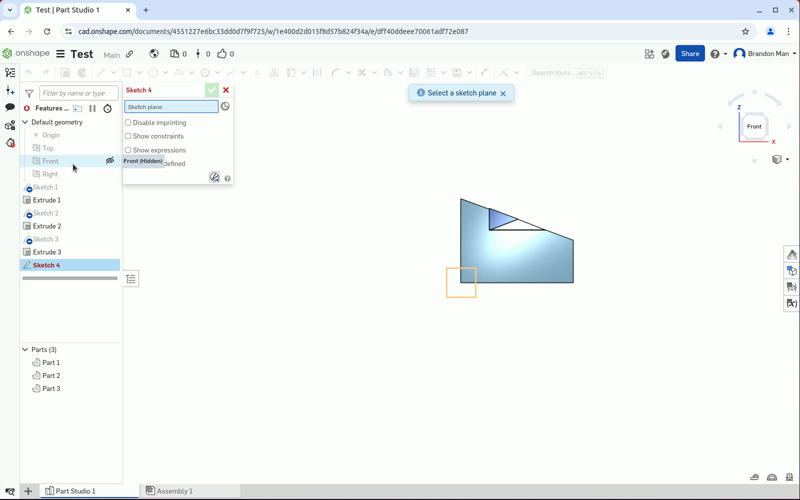
click(73, 163)
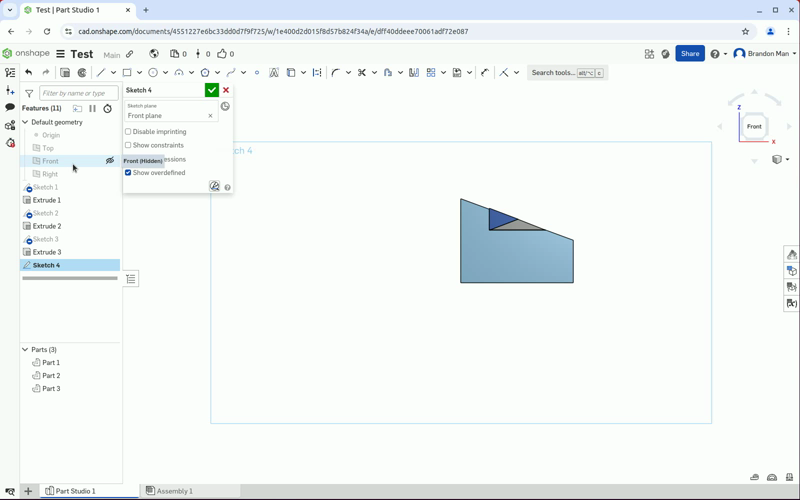
mouse_move(73, 352)
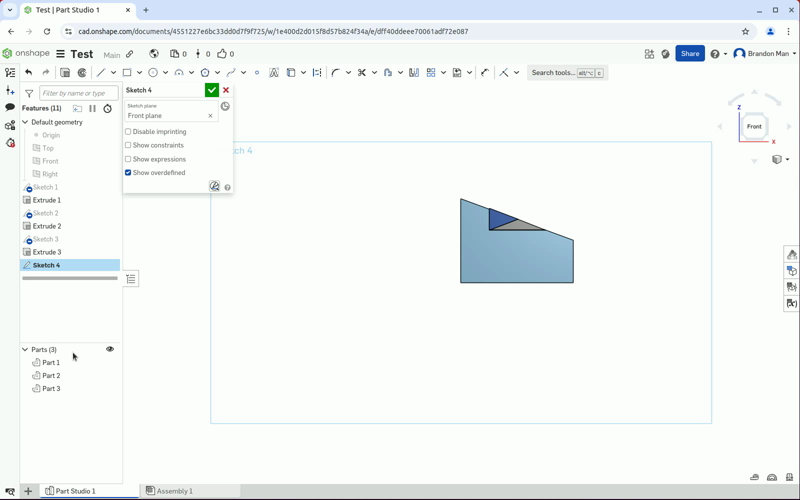
key(y)
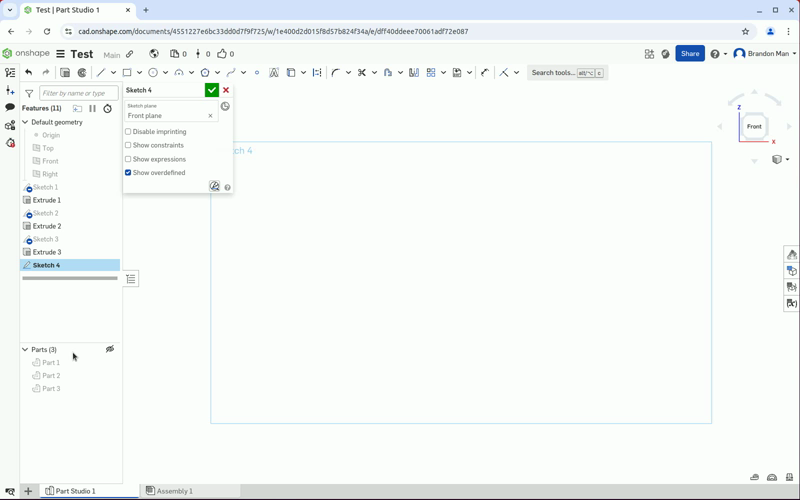
key(l)
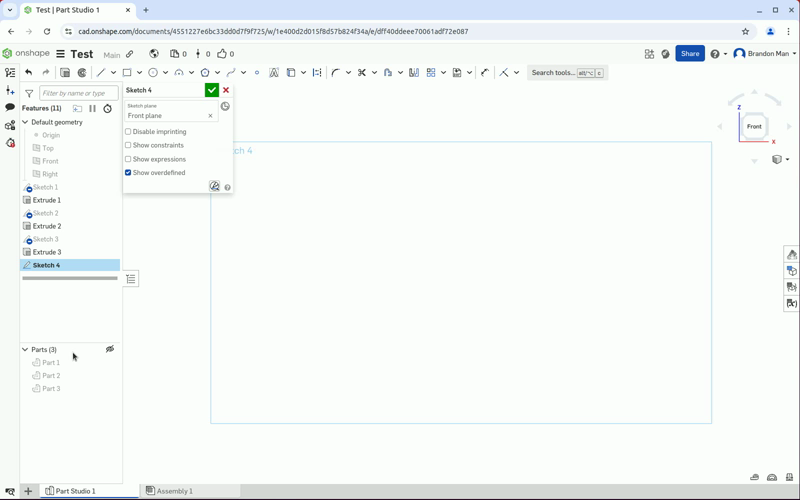
key_down(shift)
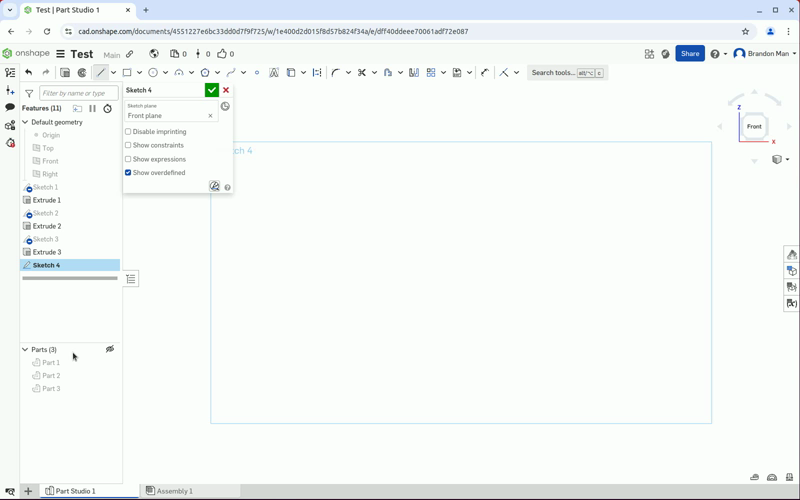
mouse_move(489, 230)
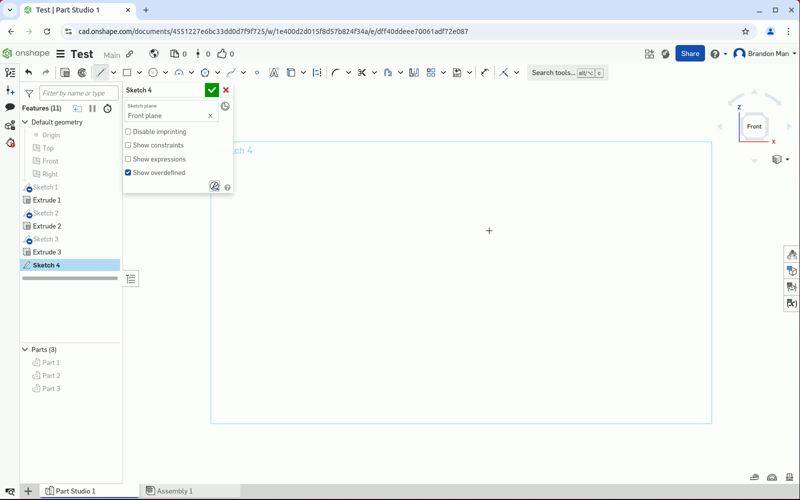
click(489, 230)
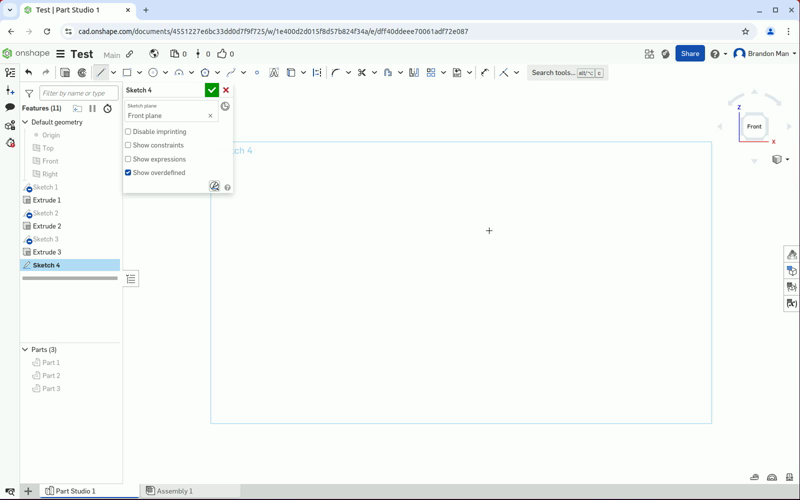
key_up(shift)
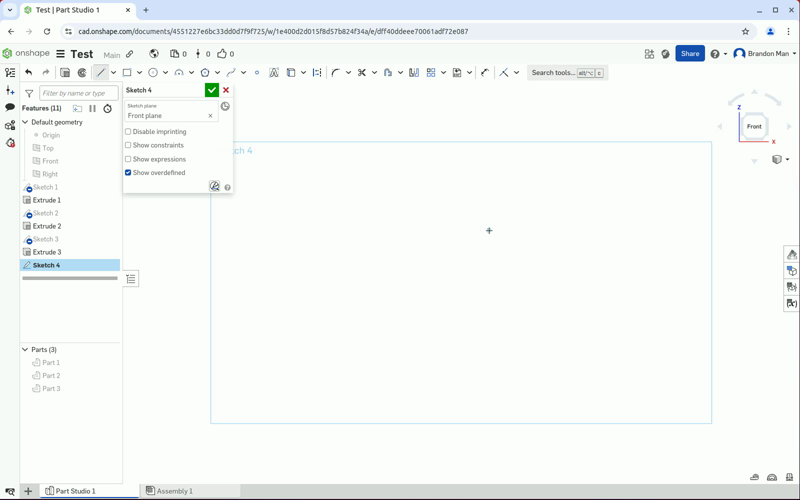
key_down(shift)
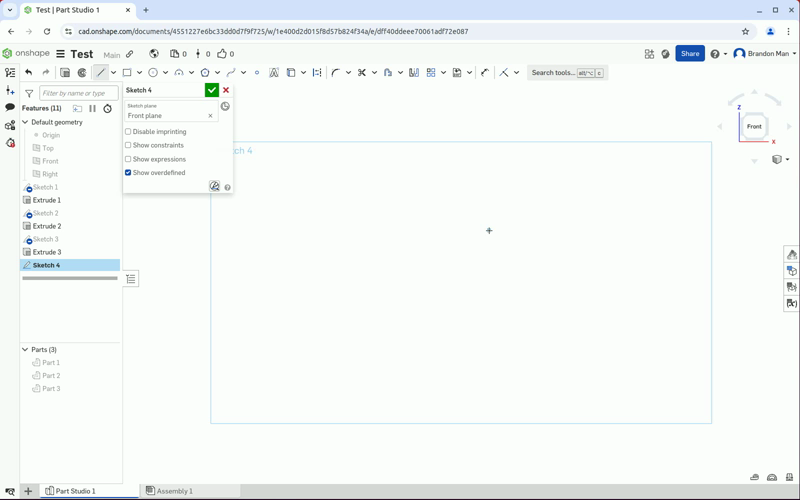
mouse_move(519, 230)
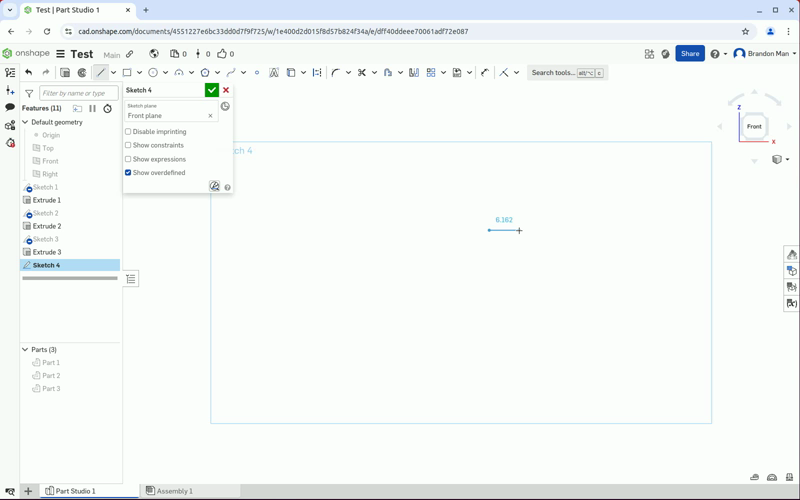
mouse_move(518, 219)
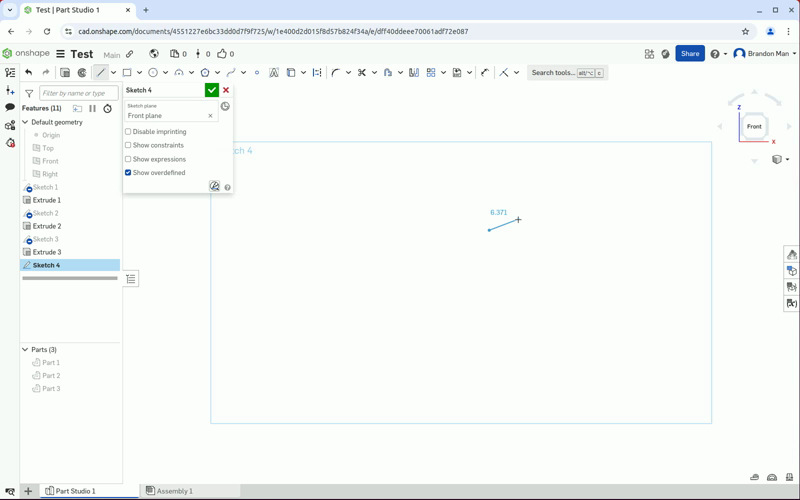
click(518, 219)
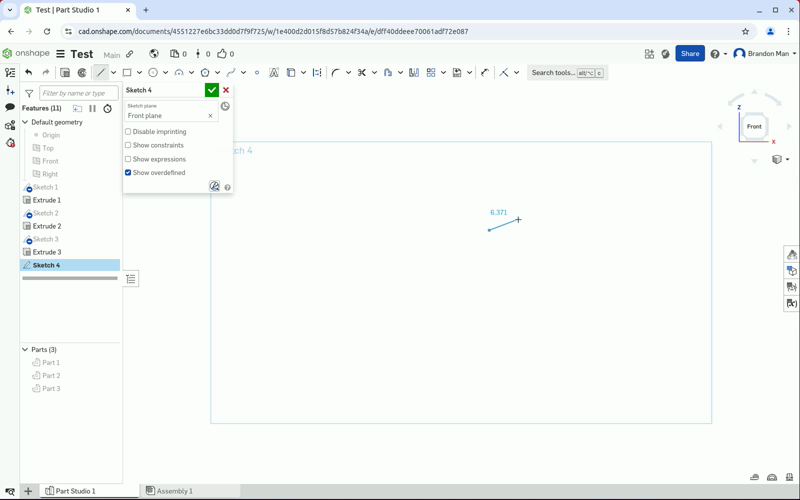
key_up(shift)
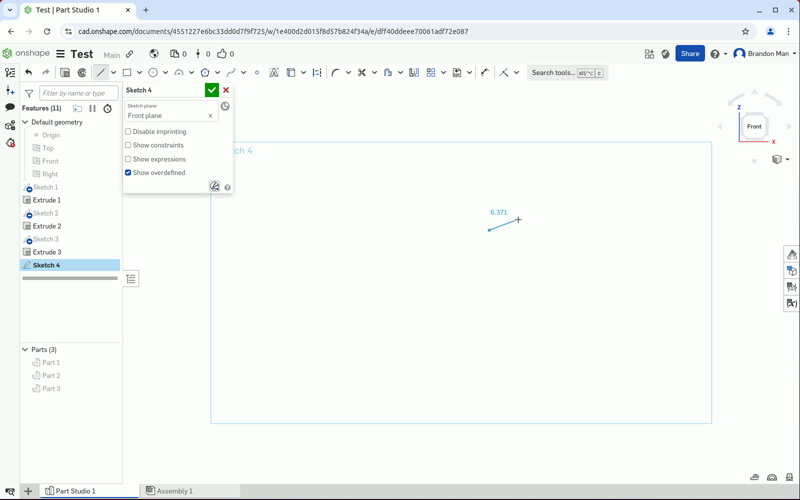
key_down(shift)
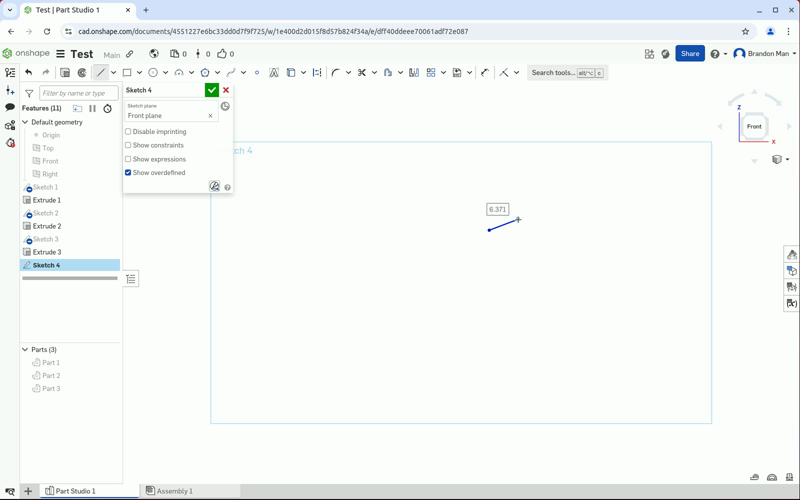
mouse_move(548, 219)
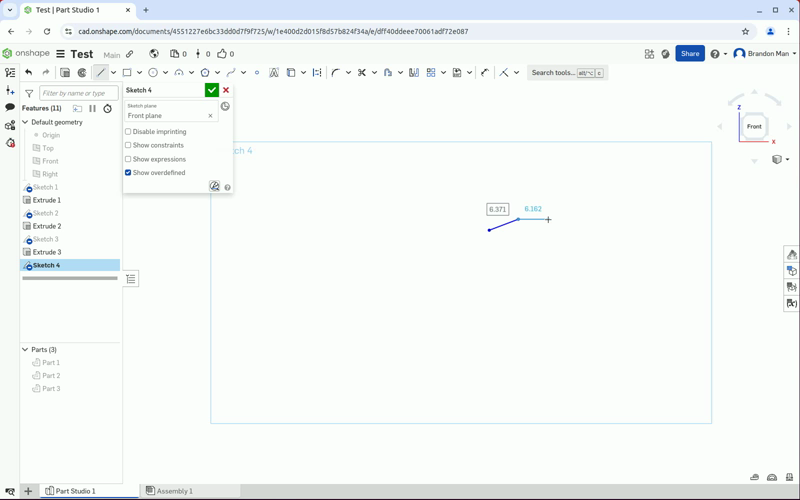
mouse_move(489, 208)
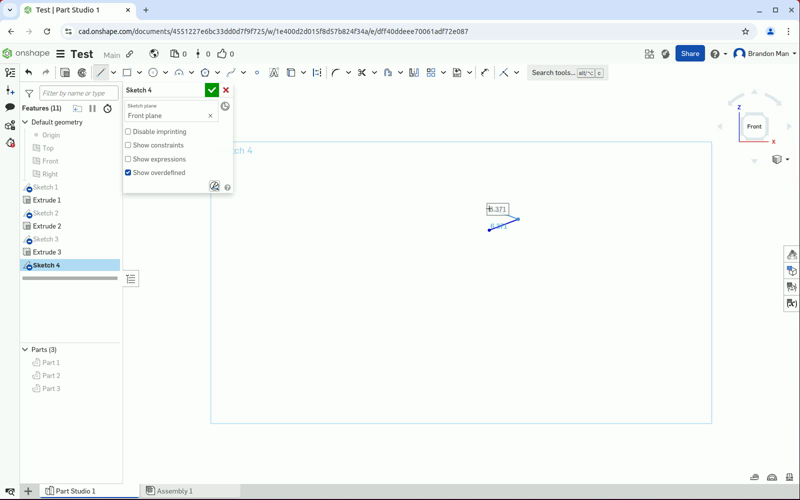
click(489, 208)
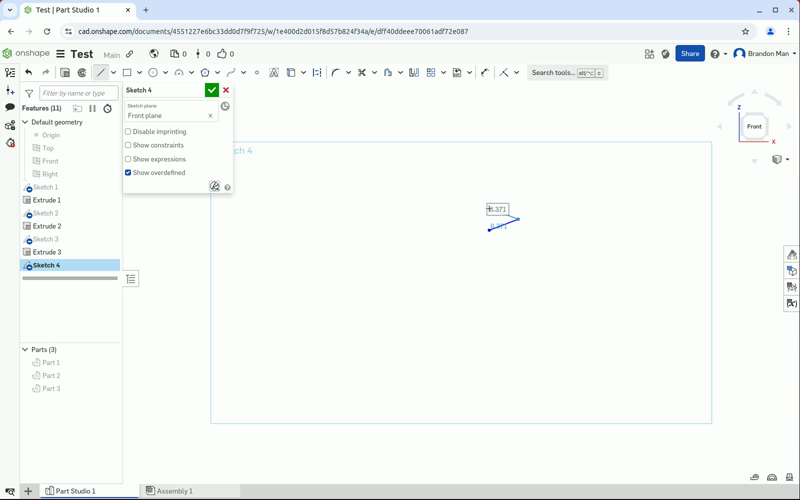
key_up(shift)
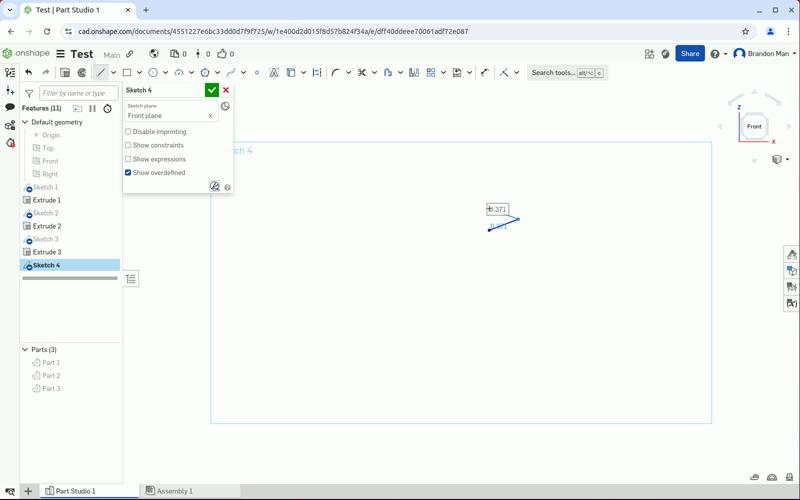
mouse_move(519, 208)
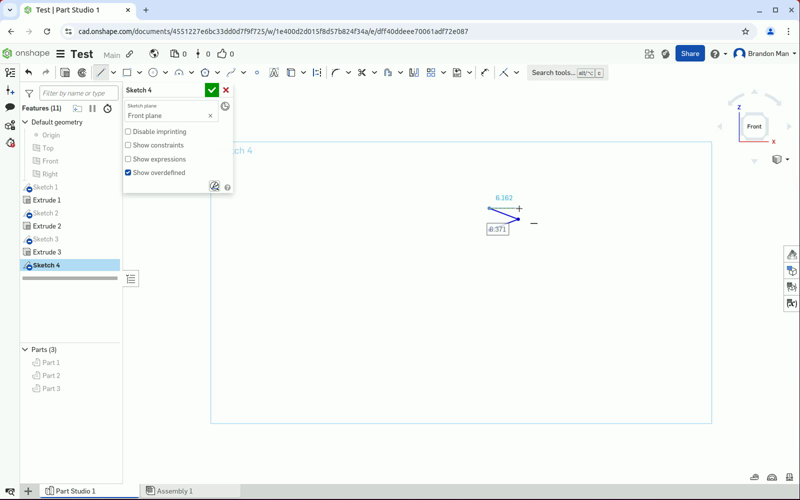
key_down(shift)
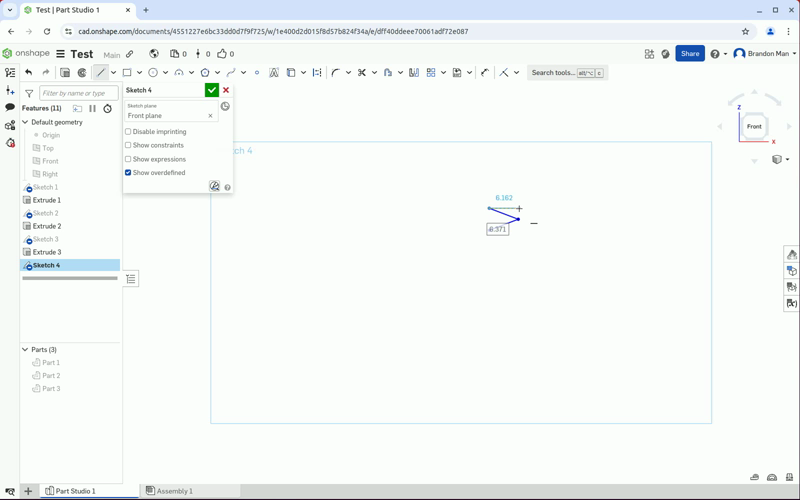
mouse_move(489, 230)
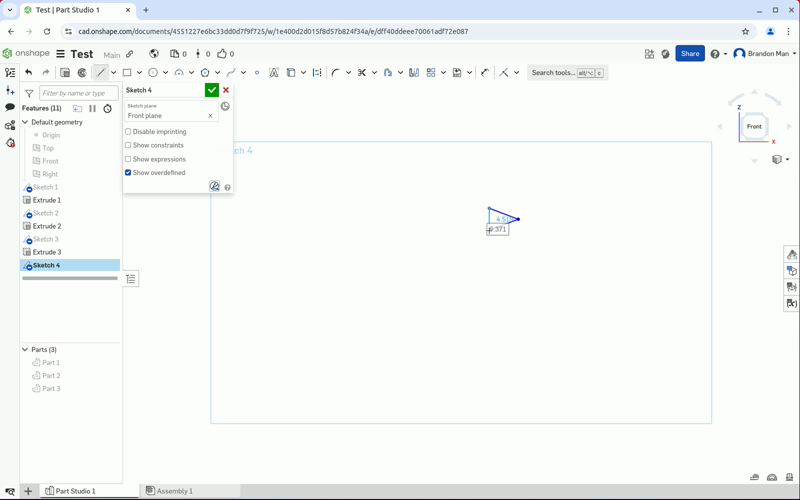
key_up(shift)
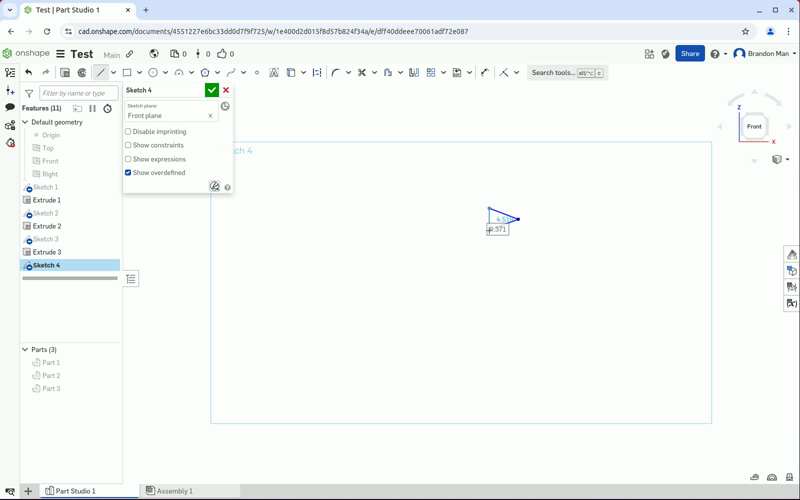
click(489, 230)
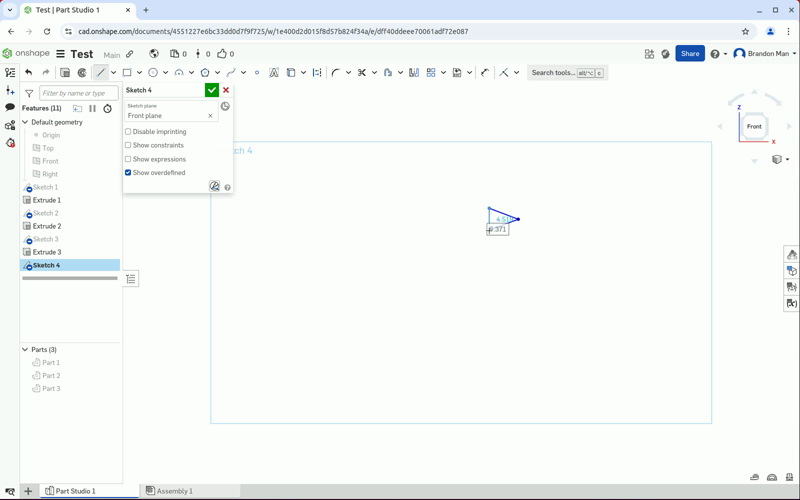
key(esc)
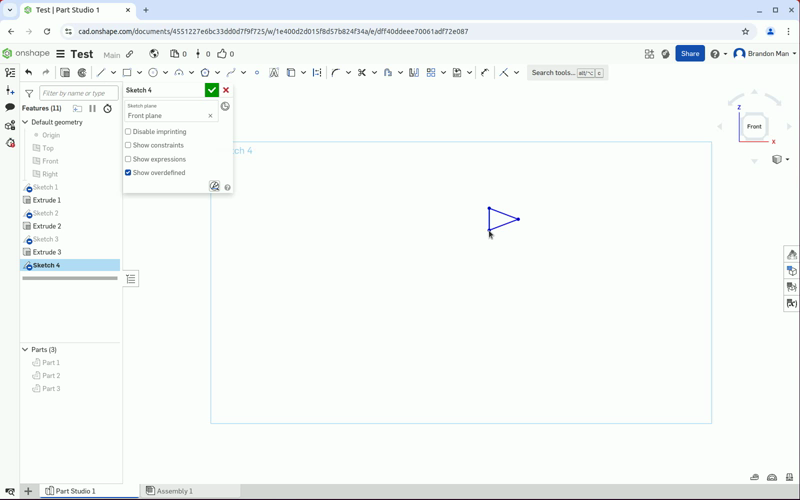
mouse_move(499, 218)
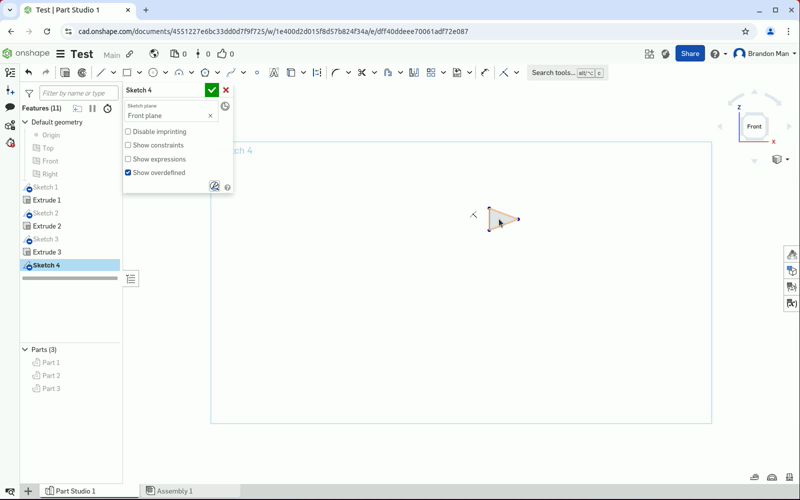
scroll(6)
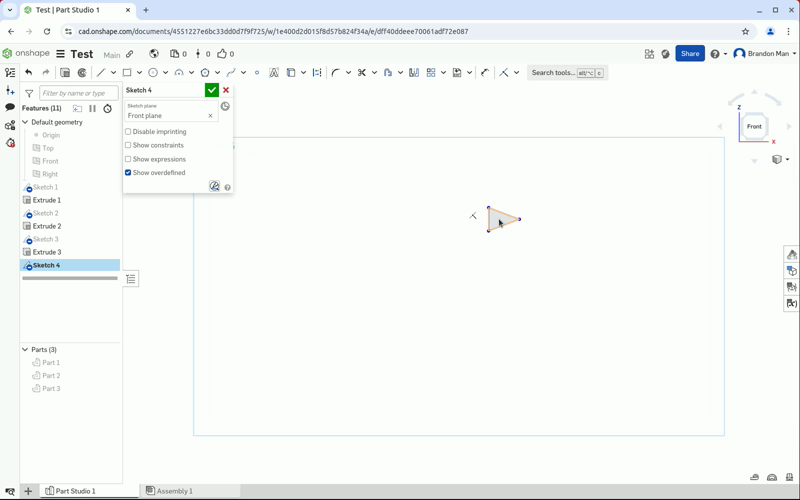
scroll(6)
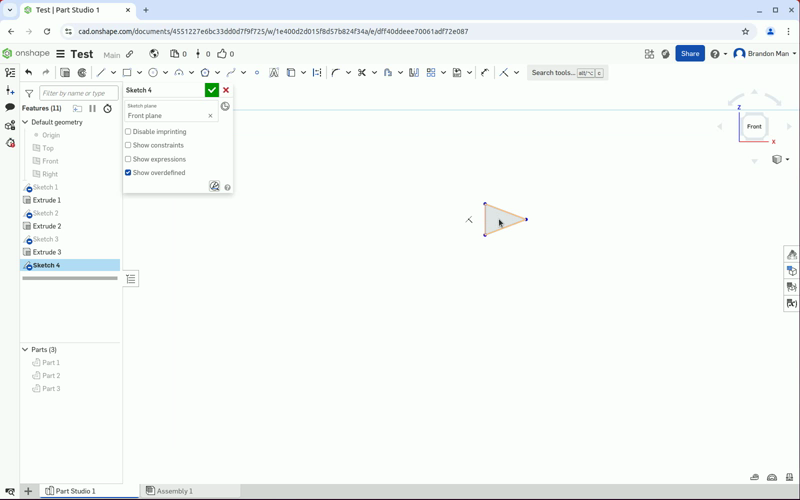
scroll(6)
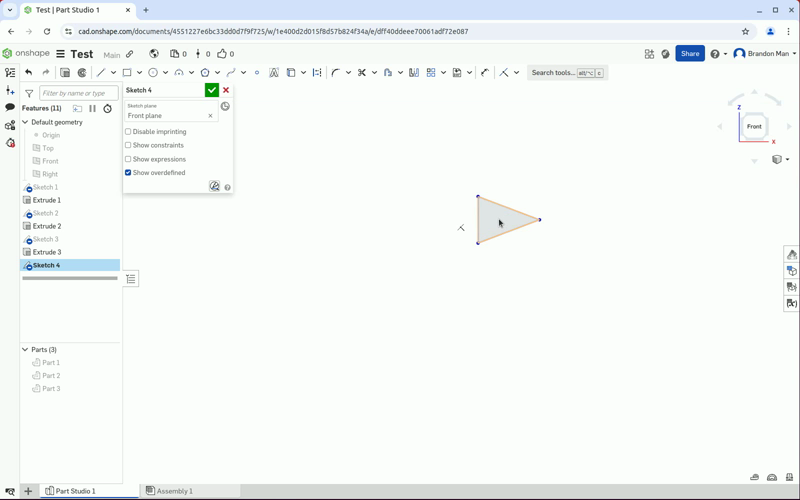
scroll(6)
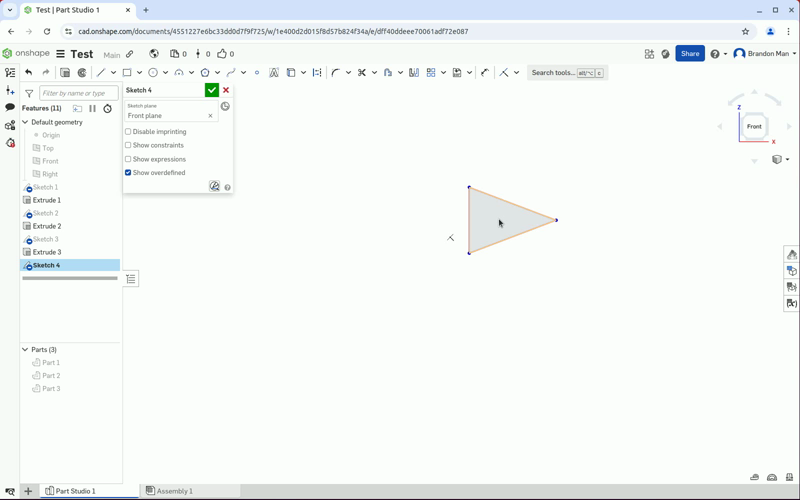
scroll(6)
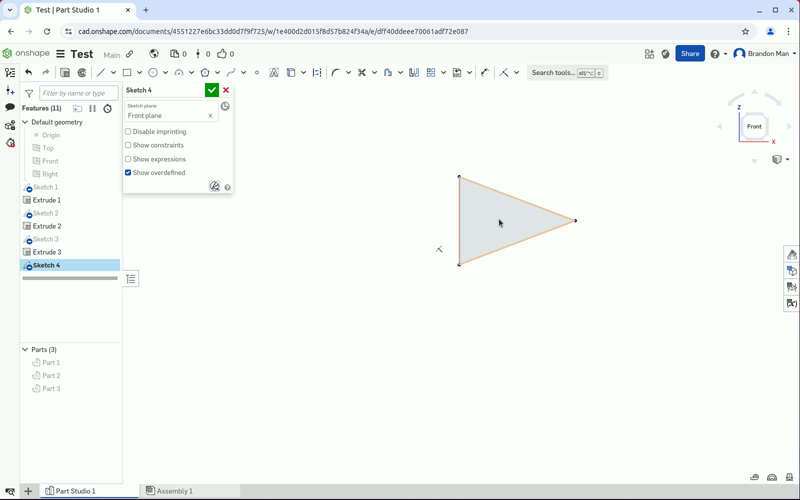
scroll(6)
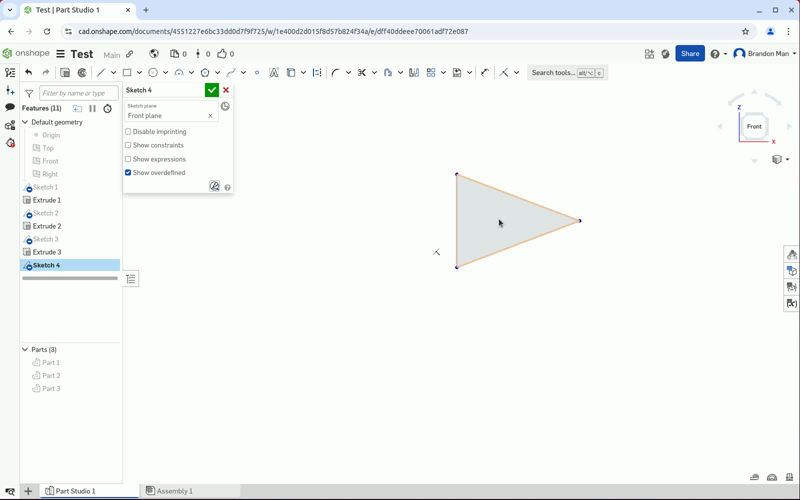
scroll(6)
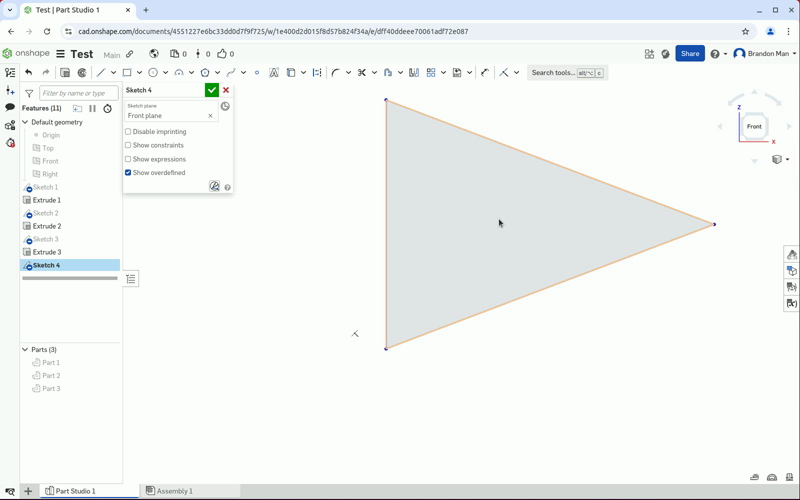
click(499, 218)
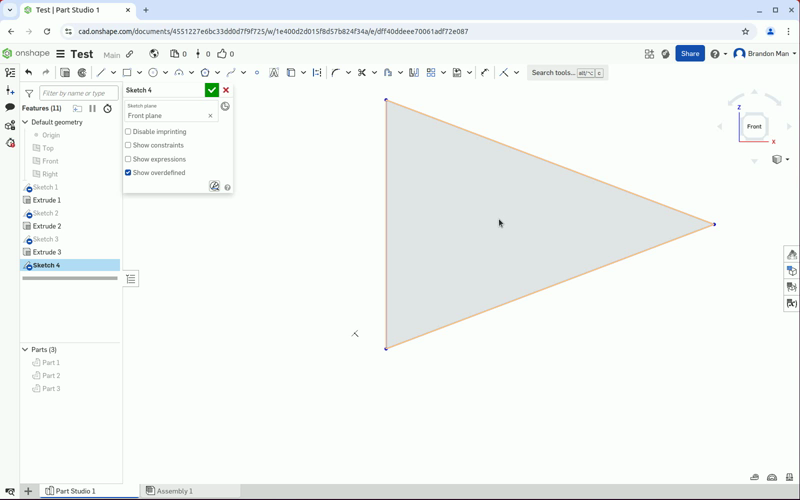
scroll(-6)
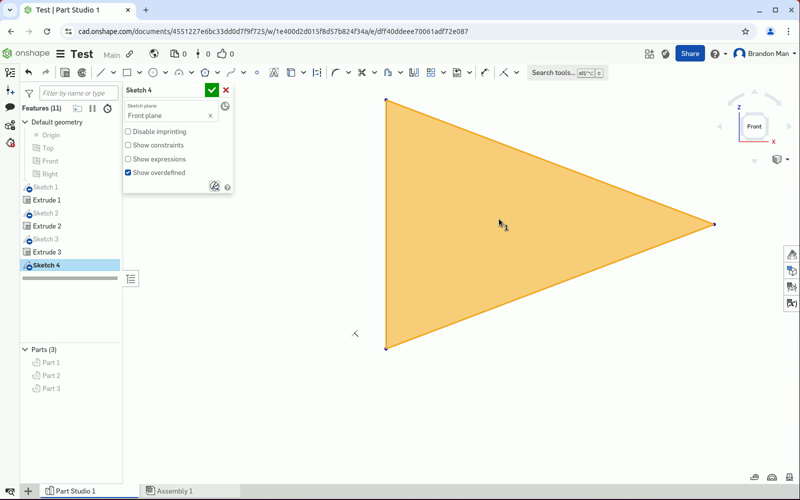
scroll(-6)
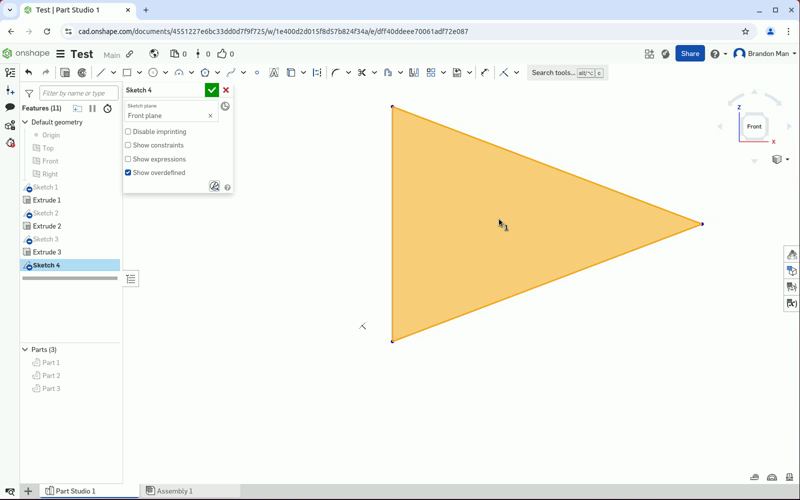
scroll(-6)
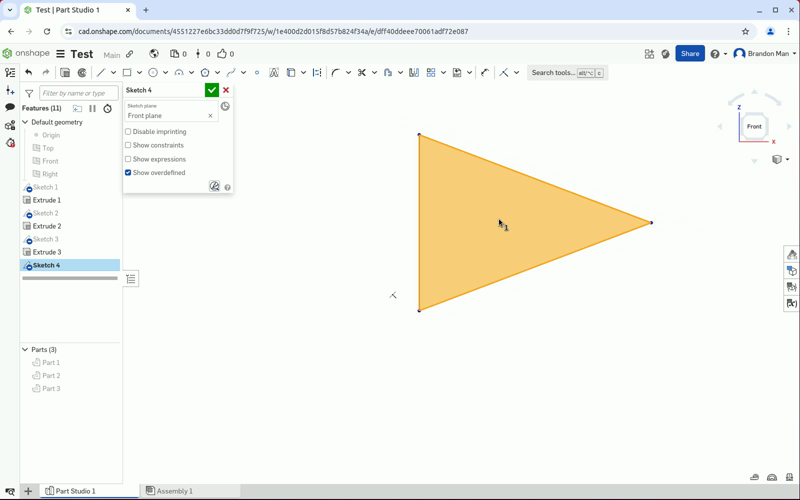
scroll(-6)
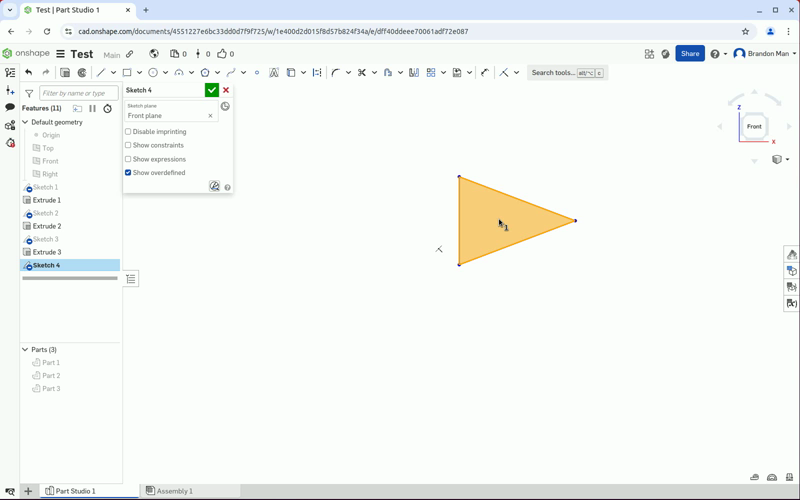
scroll(-6)
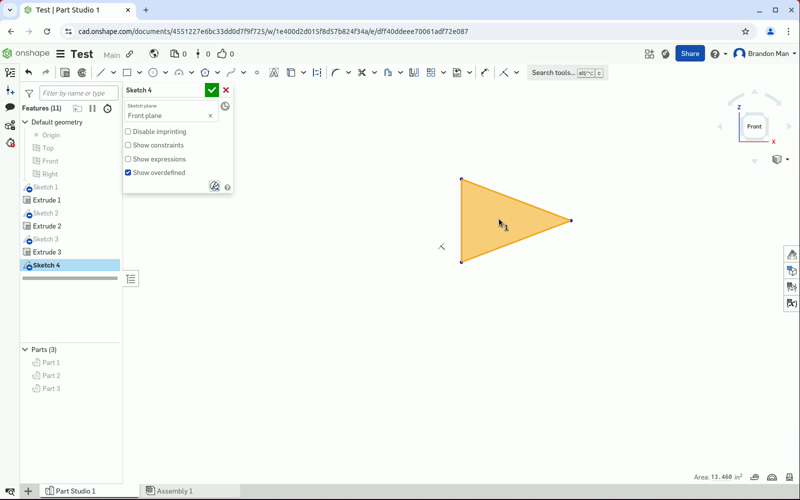
scroll(-6)
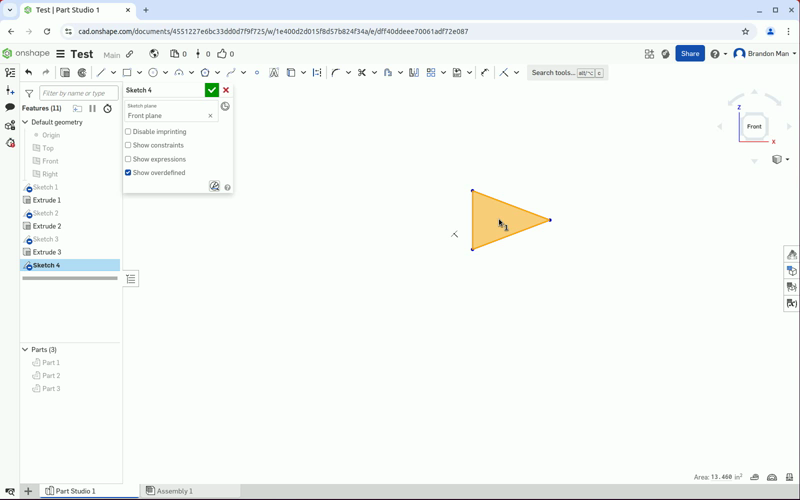
scroll(-6)
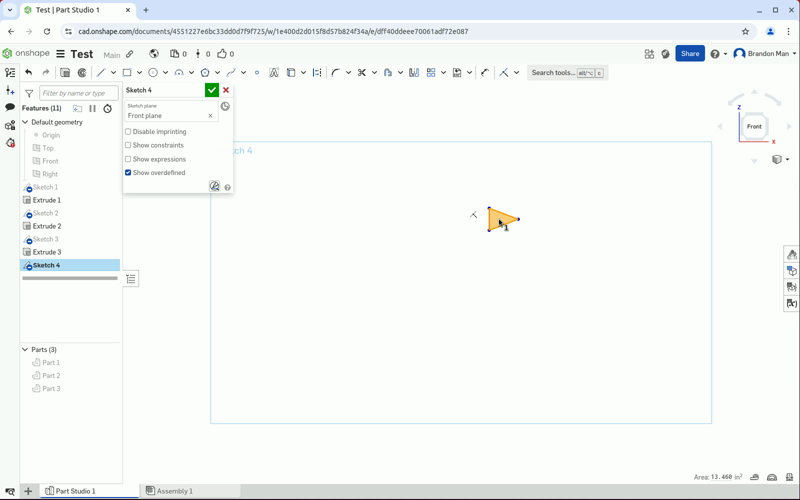
mouse_move(73, 352)
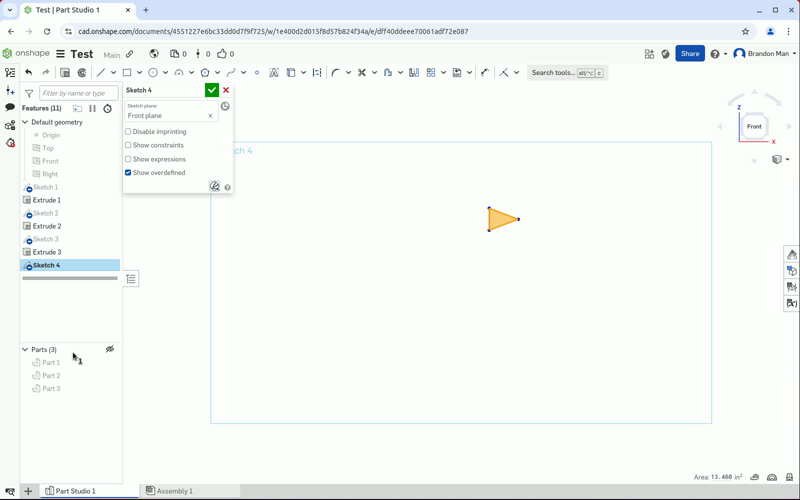
key(shift+y)
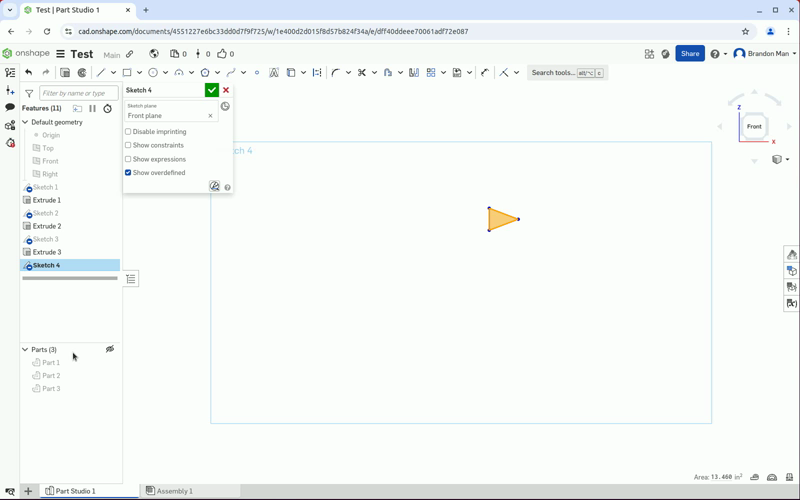
key(shift+e)
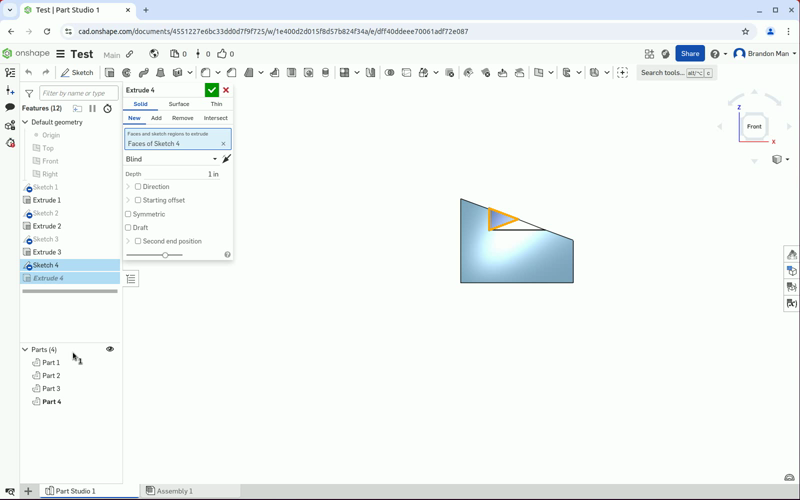
mouse_move(143, 106)
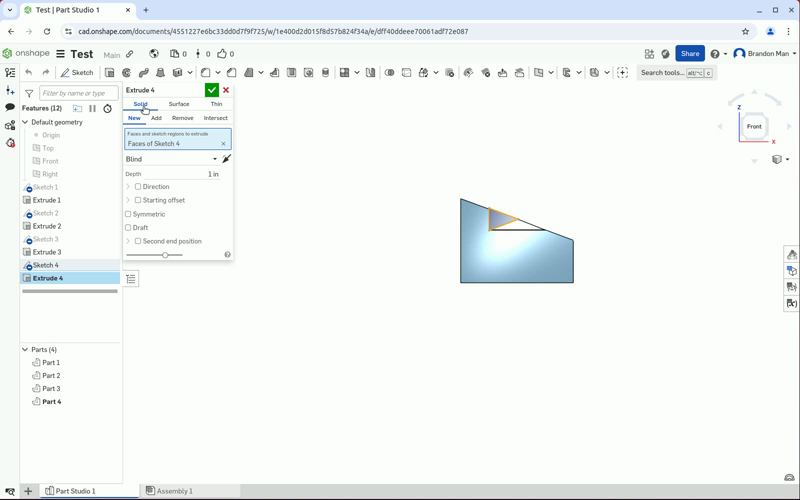
click(143, 106)
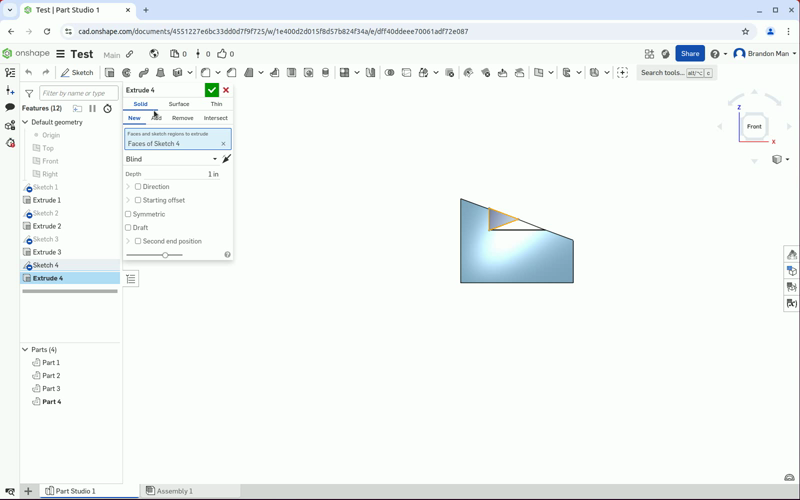
mouse_move(186, 120)
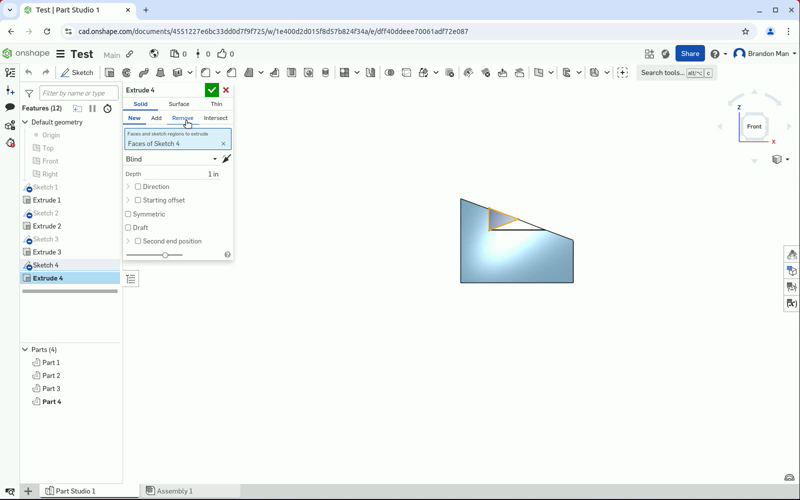
click(186, 120)
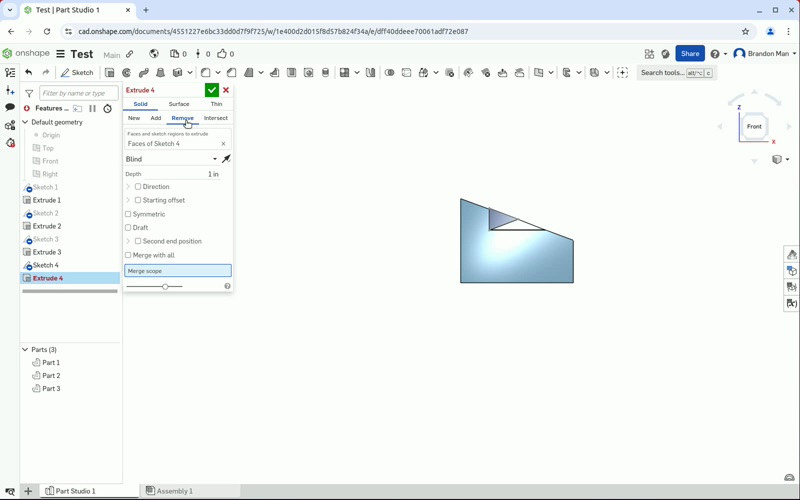
key(tab, 4)
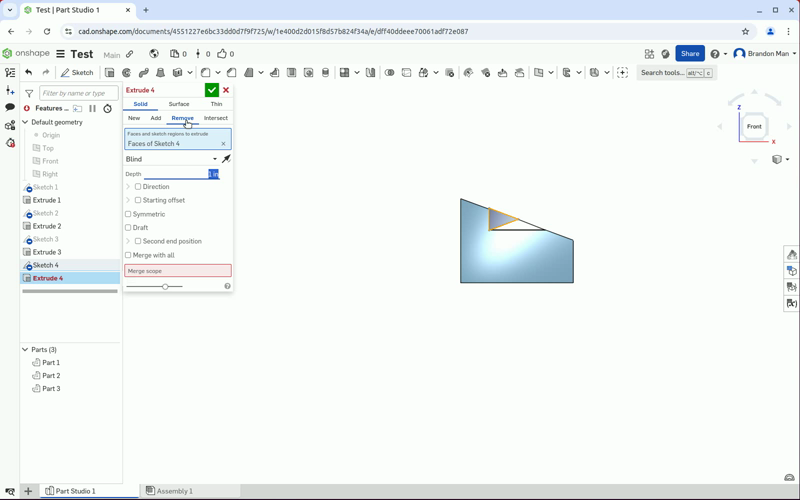
text(8.666)
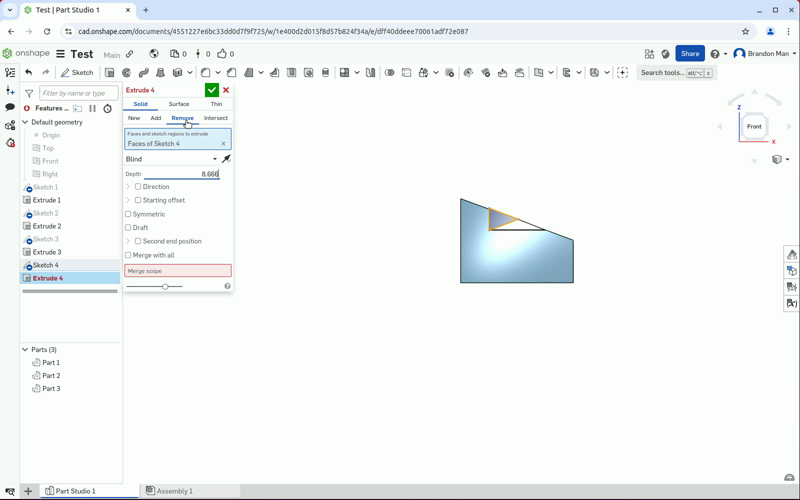
key(tab, 3)
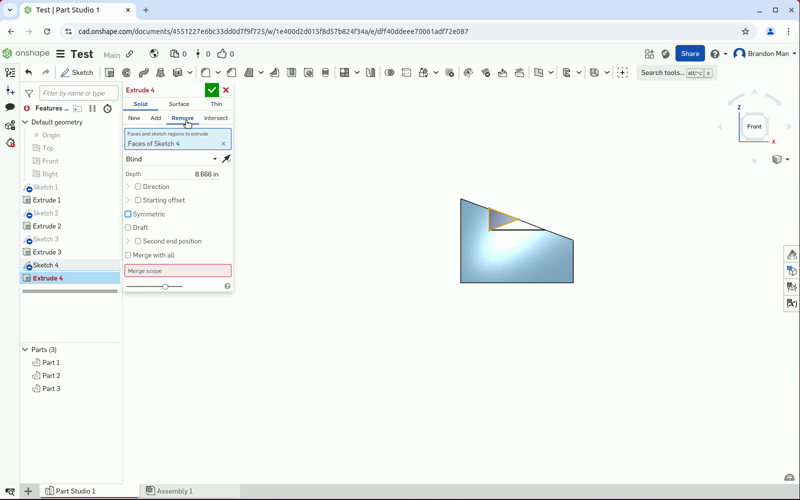
key(space)
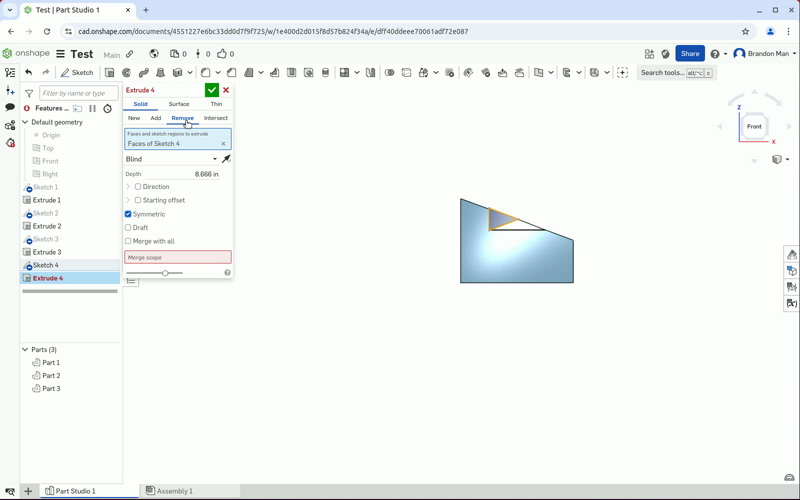
key(tab, 2)
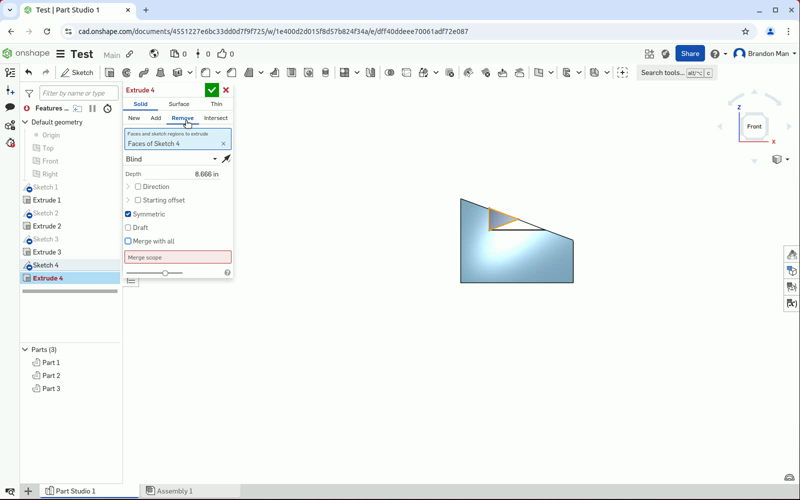
key(space)
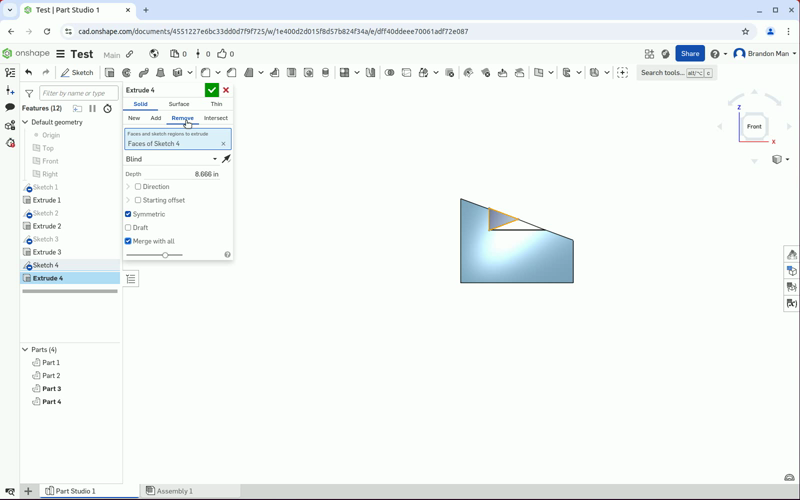
key(enter)
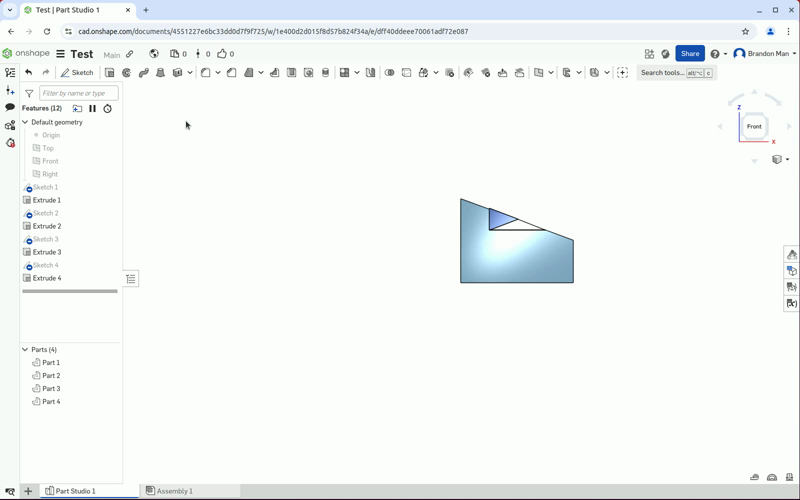
key(shift+h)
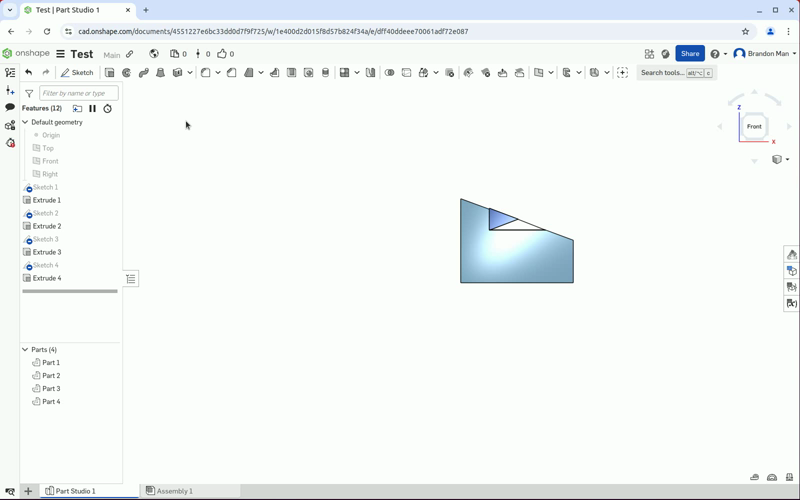
key(shift+h)
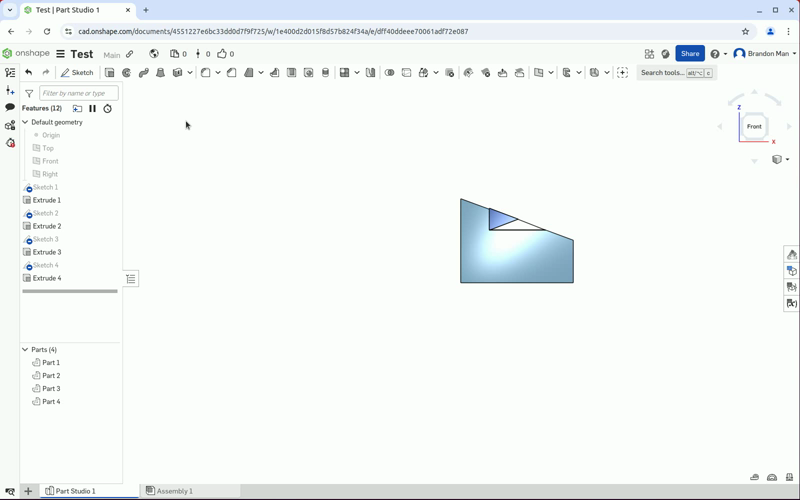
mouse_move(73, 189)
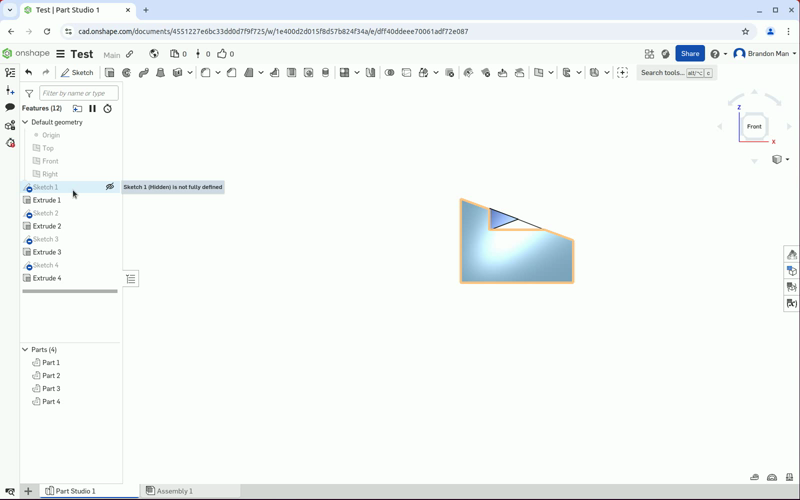
click(73, 189)
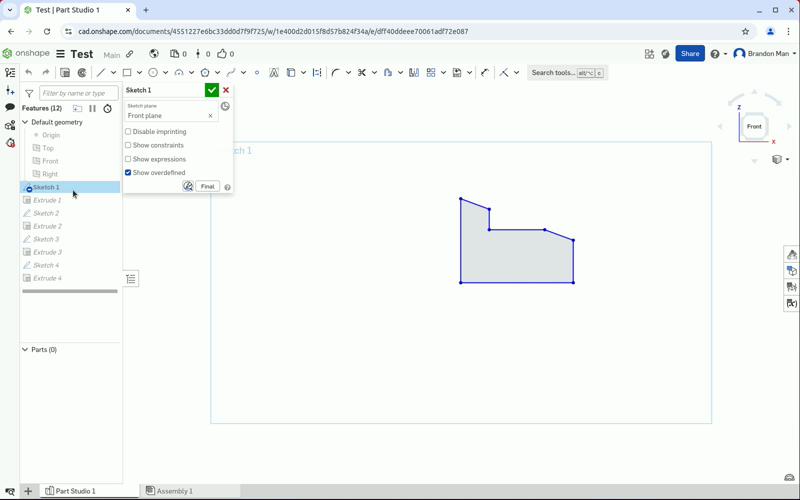
mouse_move(229, 92)
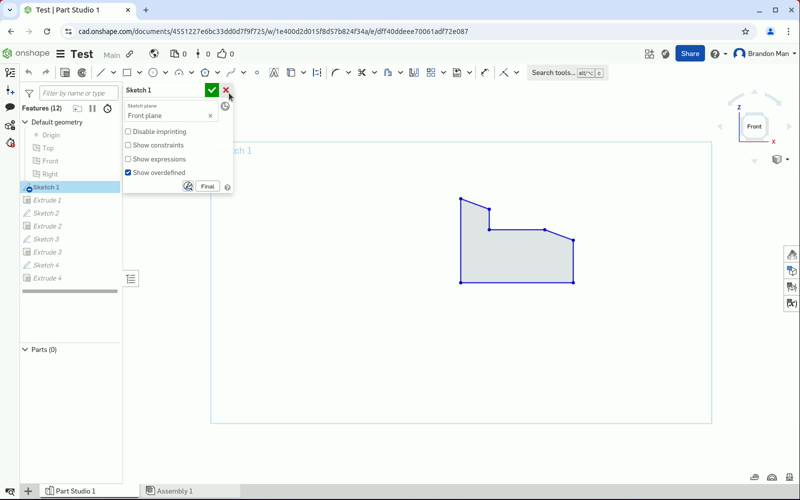
click(229, 92)
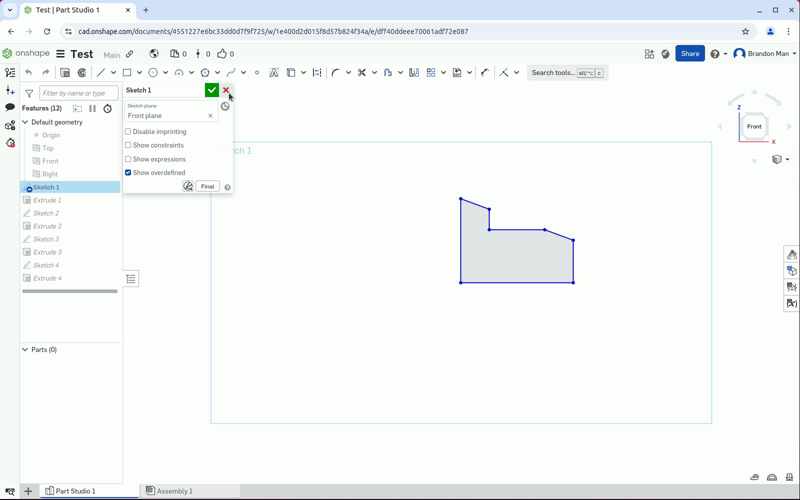
key(shift+s)
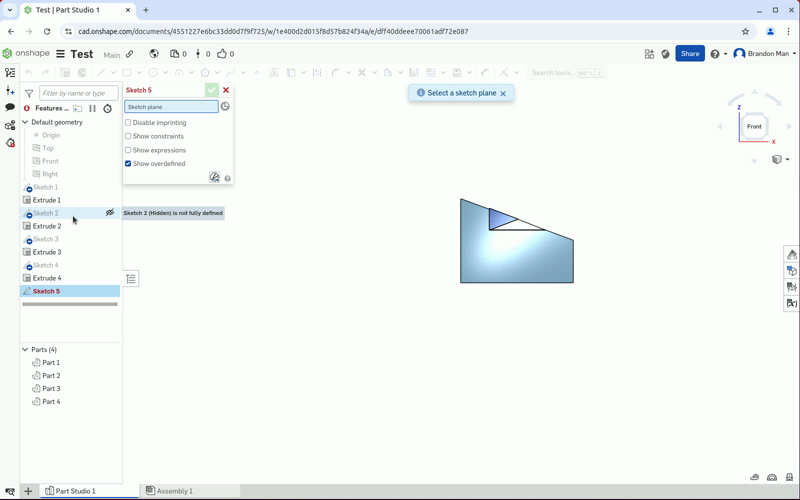
scroll(3)
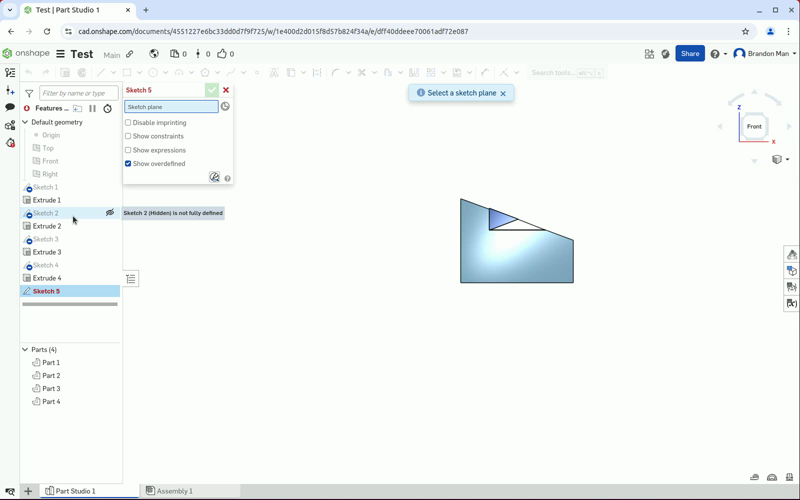
mouse_move(73, 163)
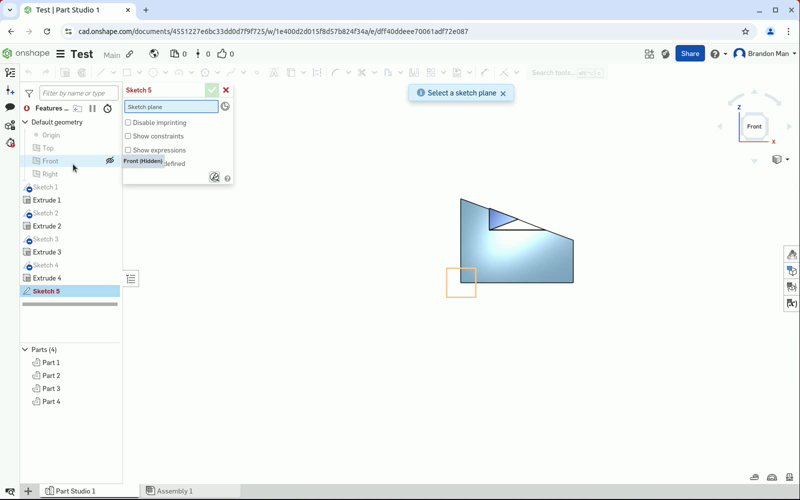
click(73, 163)
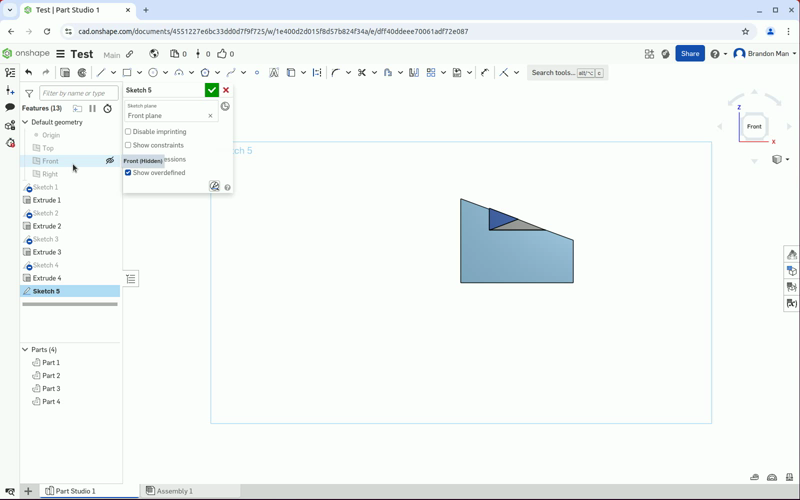
mouse_move(73, 352)
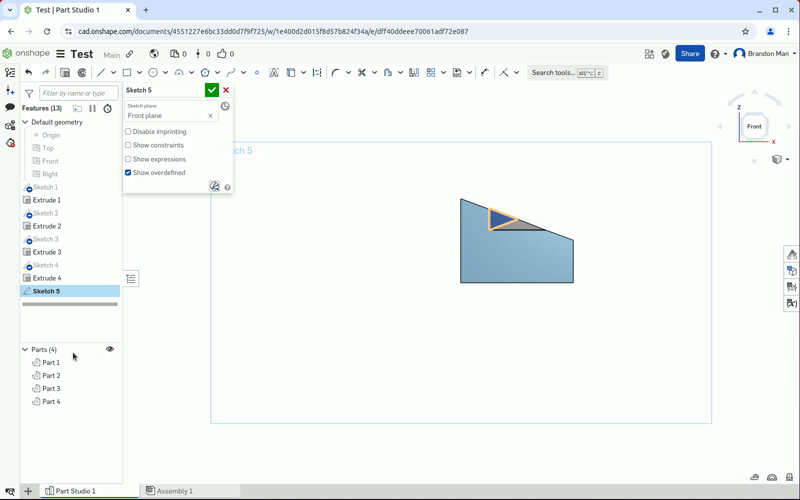
key(y)
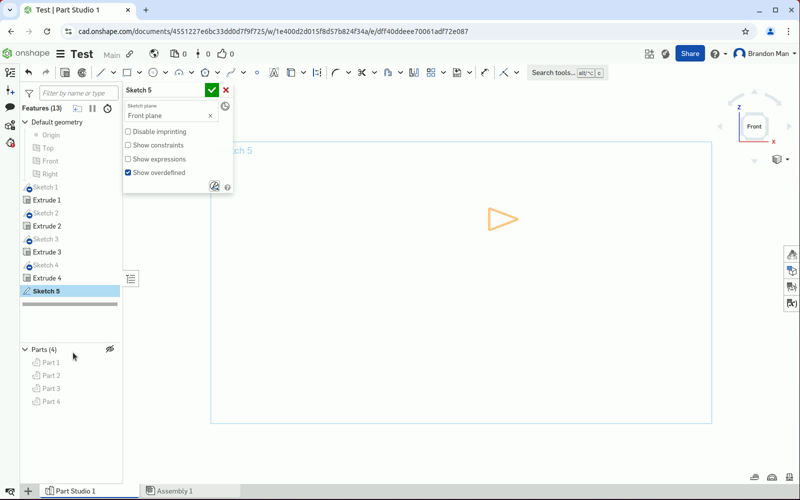
key(l)
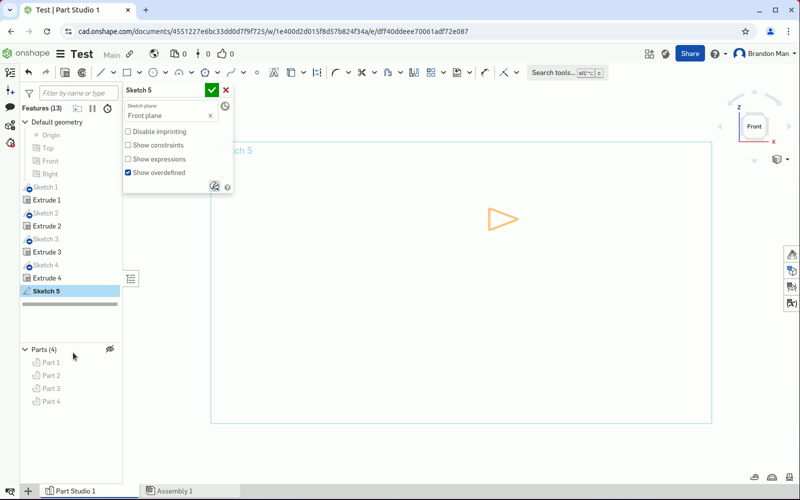
key_down(shift)
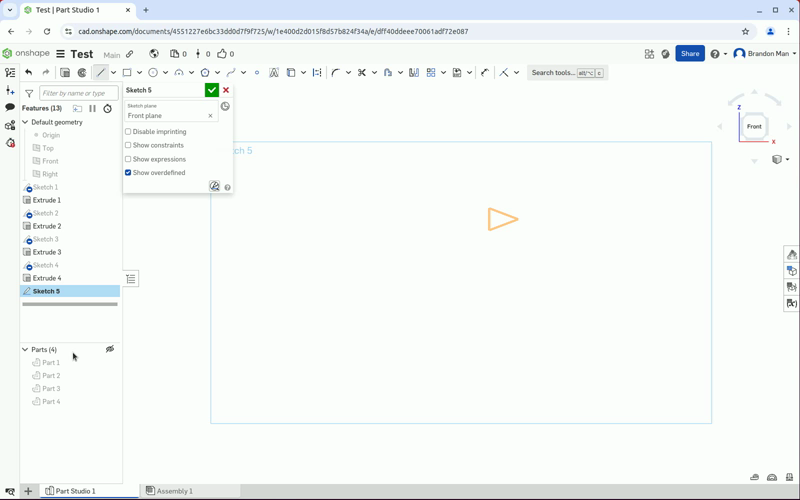
mouse_move(516, 219)
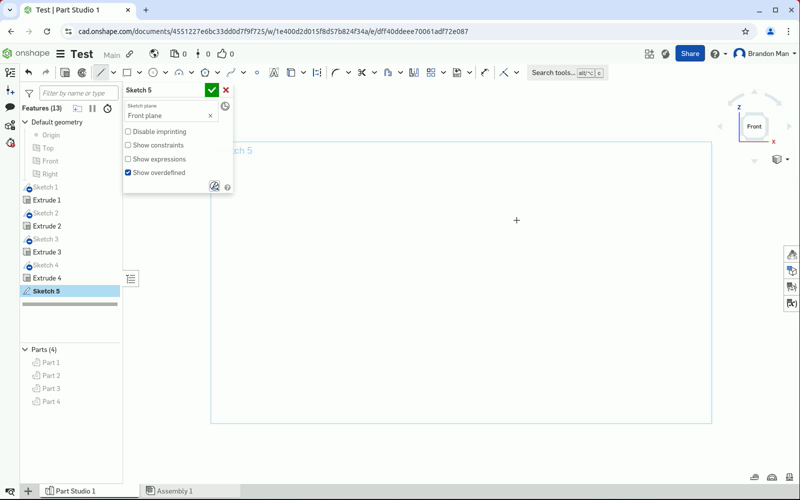
click(516, 219)
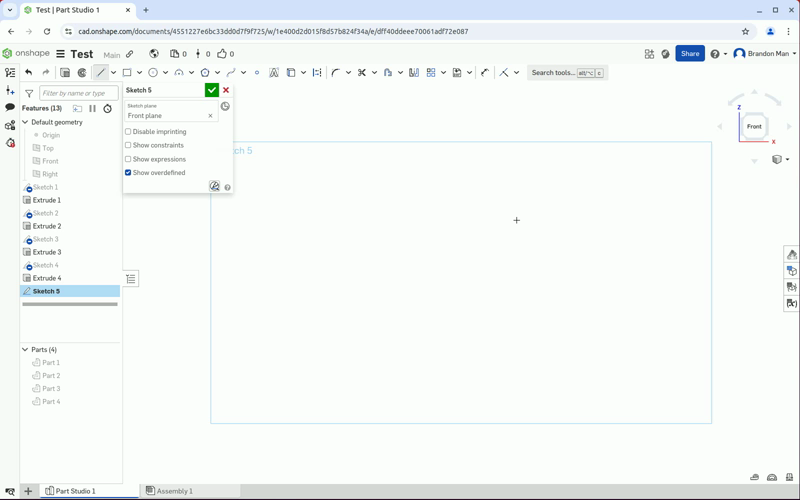
key_up(shift)
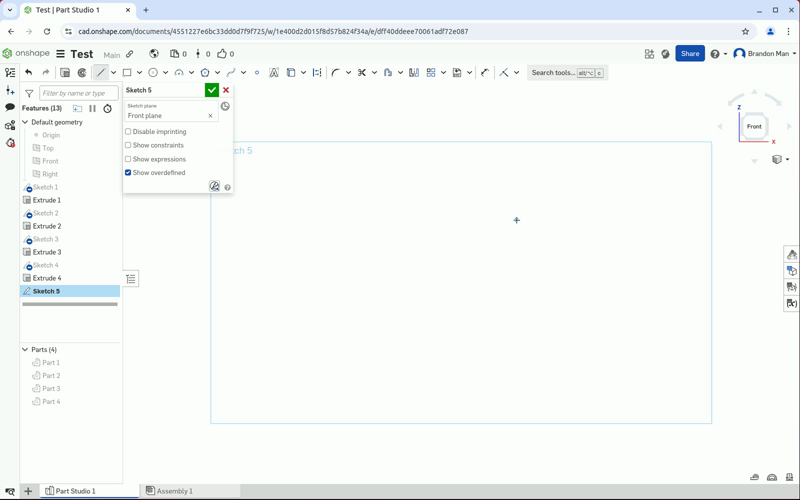
key_down(shift)
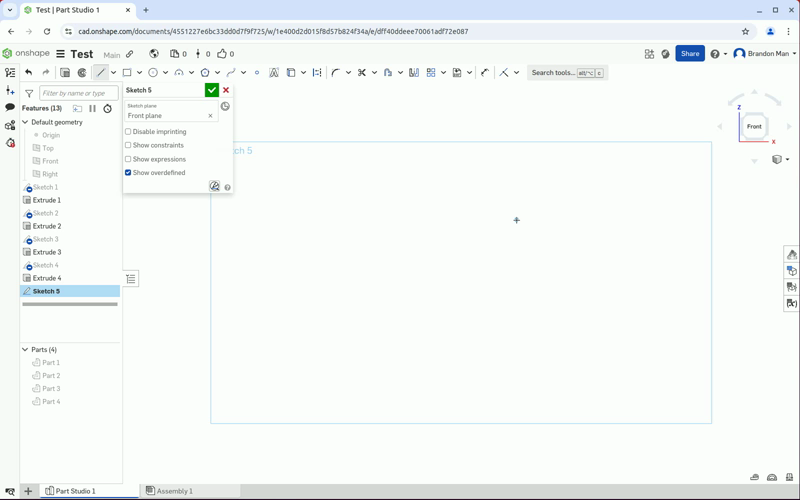
mouse_move(546, 219)
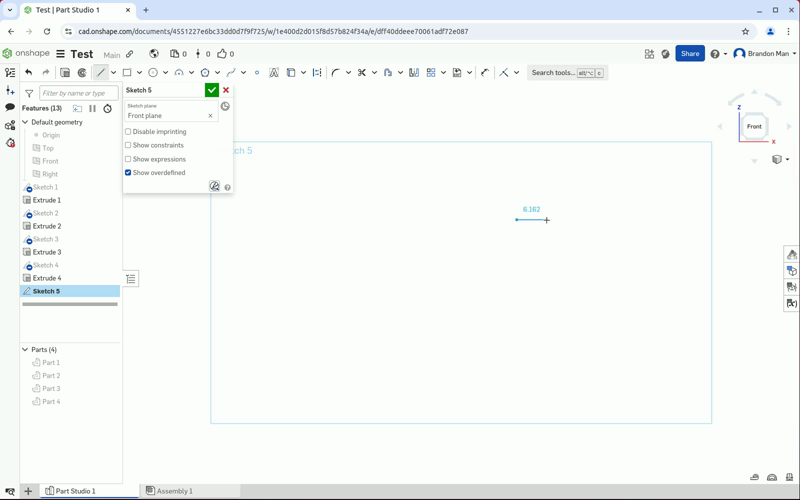
mouse_move(546, 230)
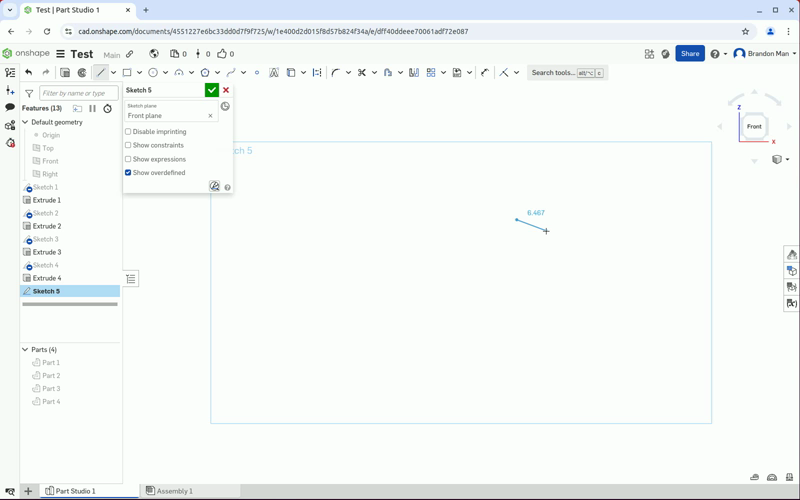
click(546, 230)
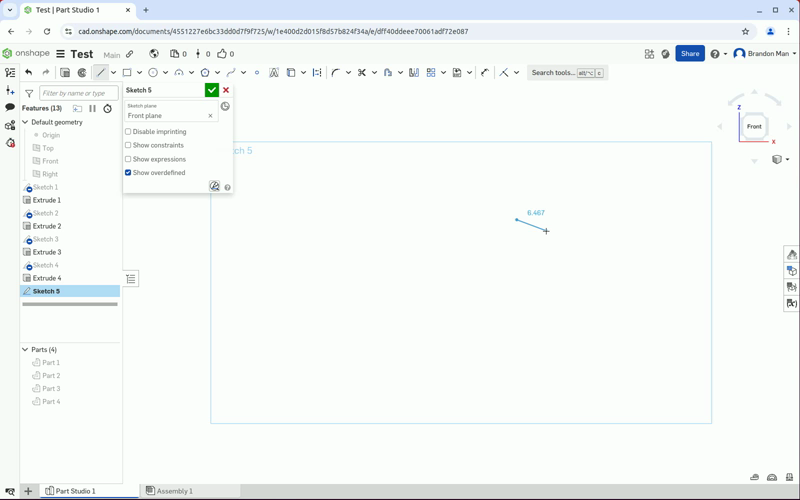
key_up(shift)
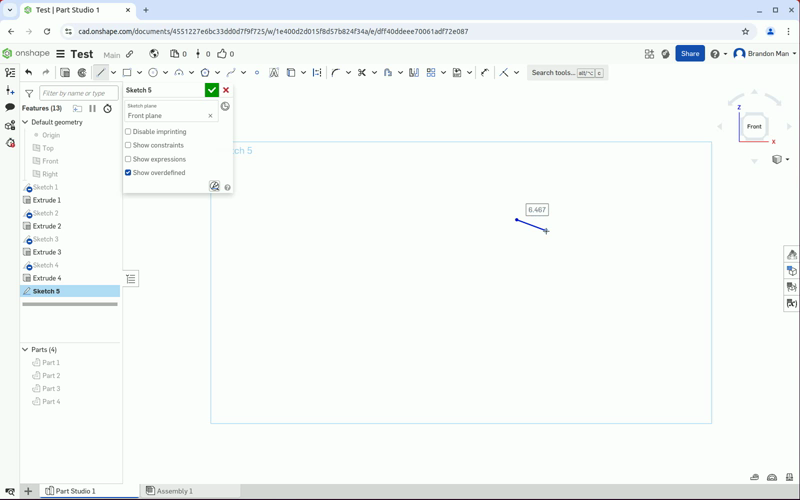
key_down(shift)
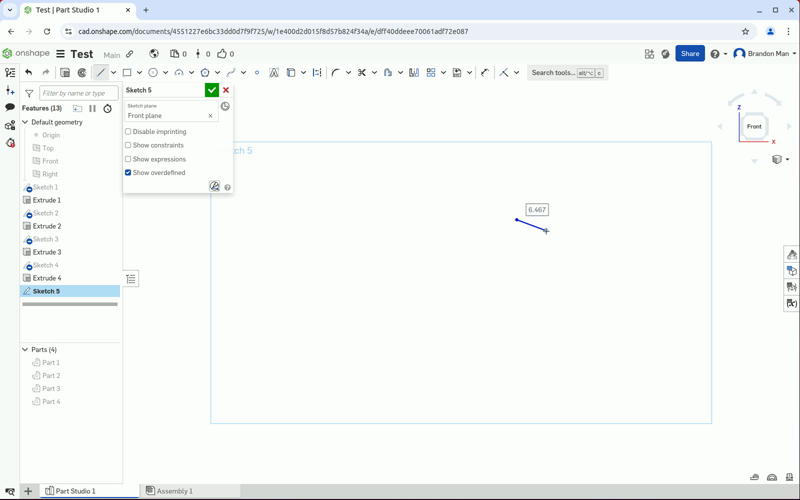
mouse_move(576, 230)
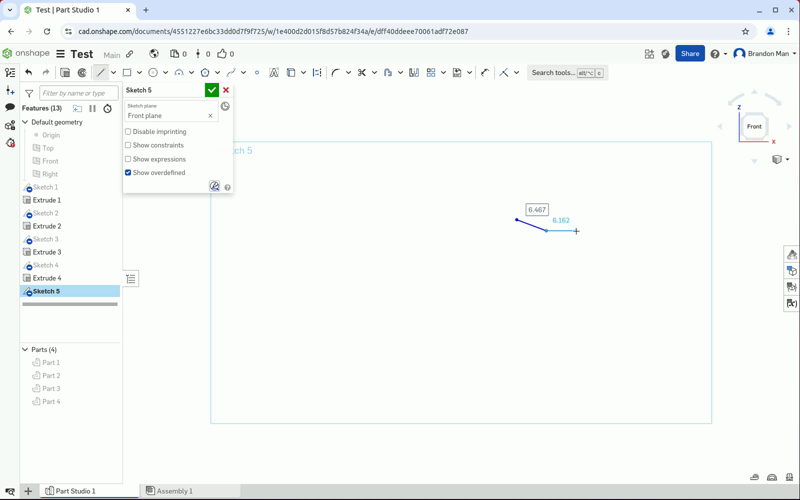
mouse_move(546, 208)
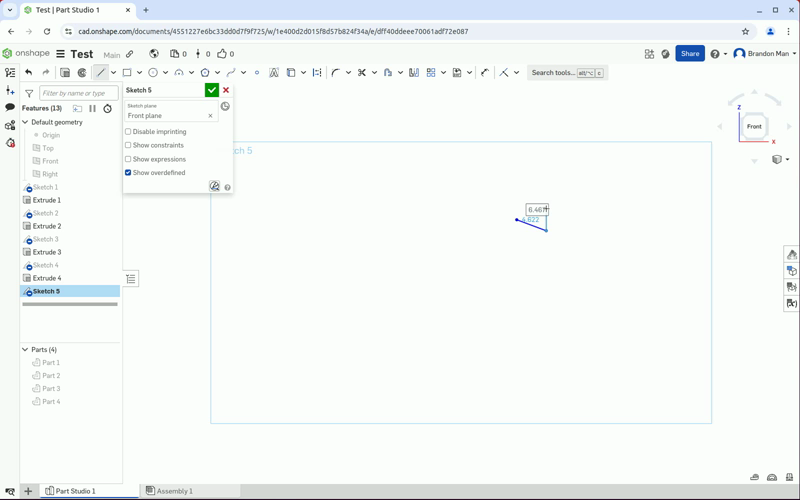
click(546, 208)
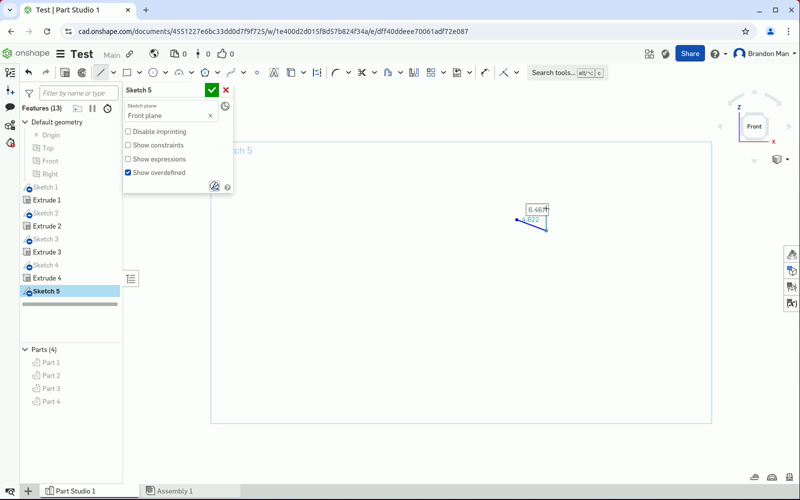
key_up(shift)
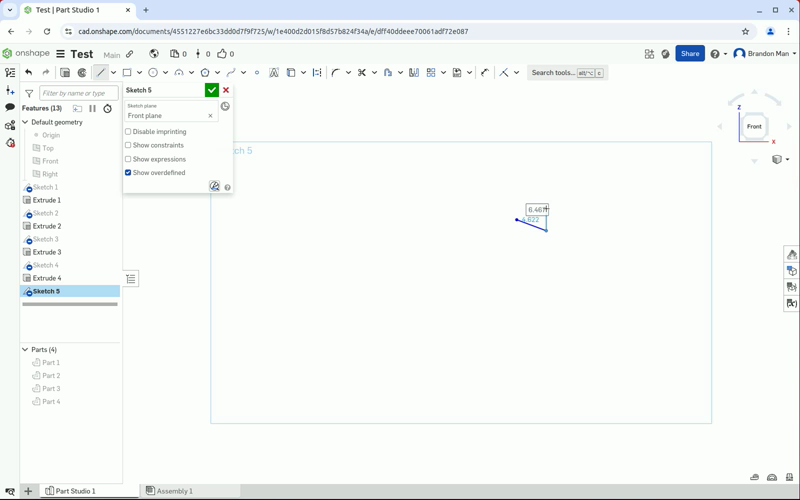
mouse_move(576, 208)
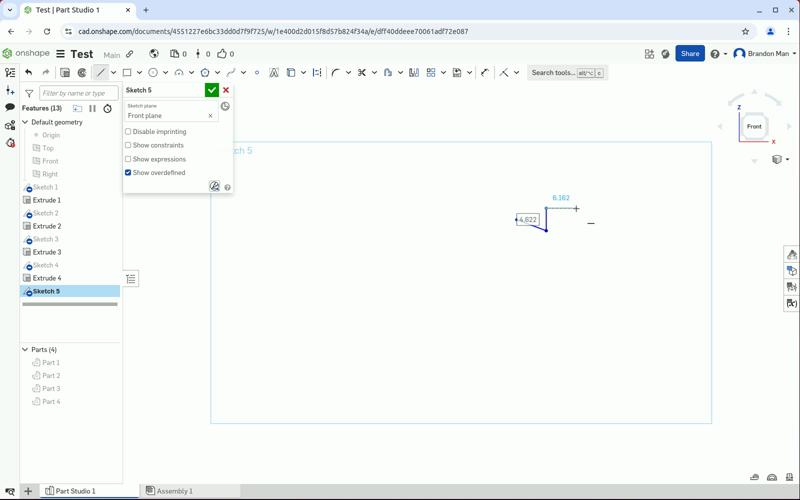
key_down(shift)
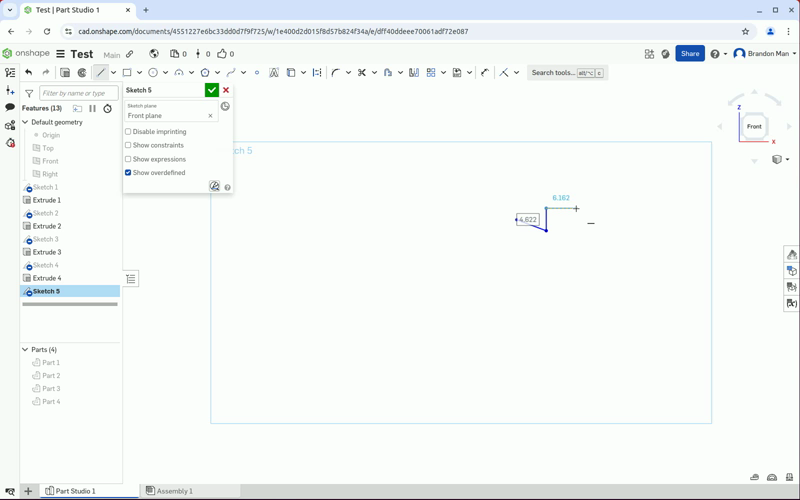
mouse_move(516, 219)
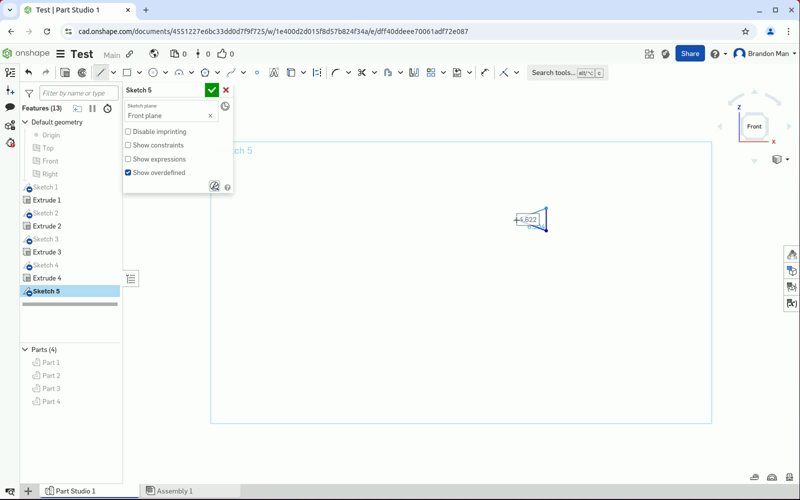
key_up(shift)
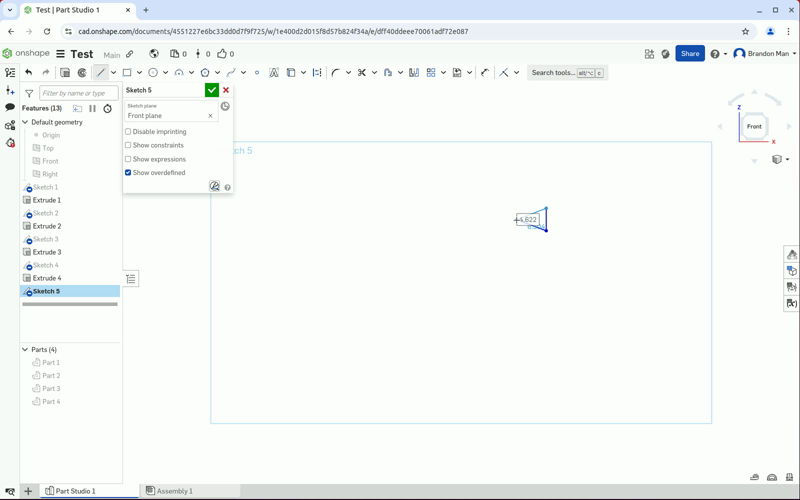
click(516, 219)
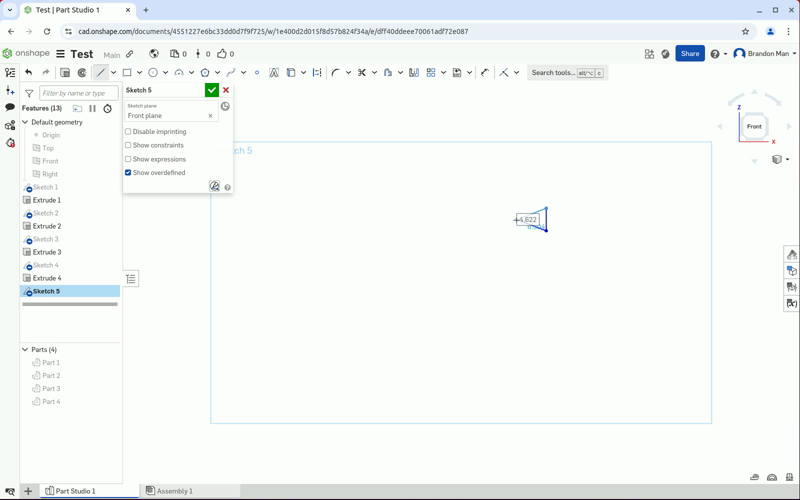
key(esc)
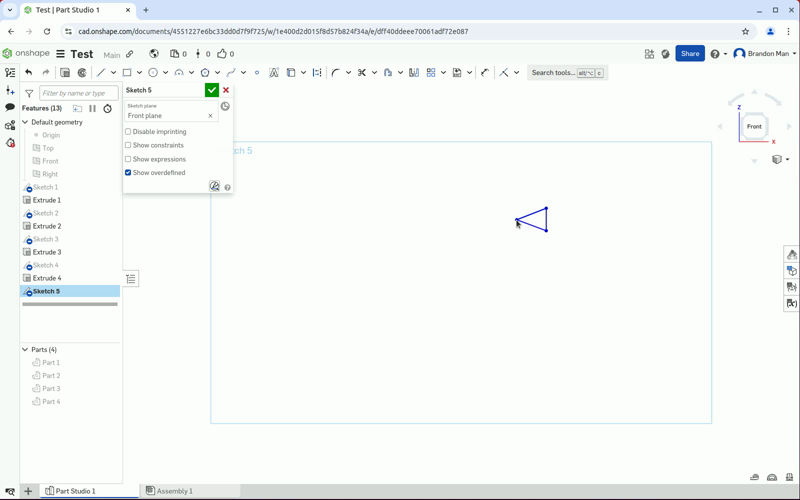
mouse_move(545, 228)
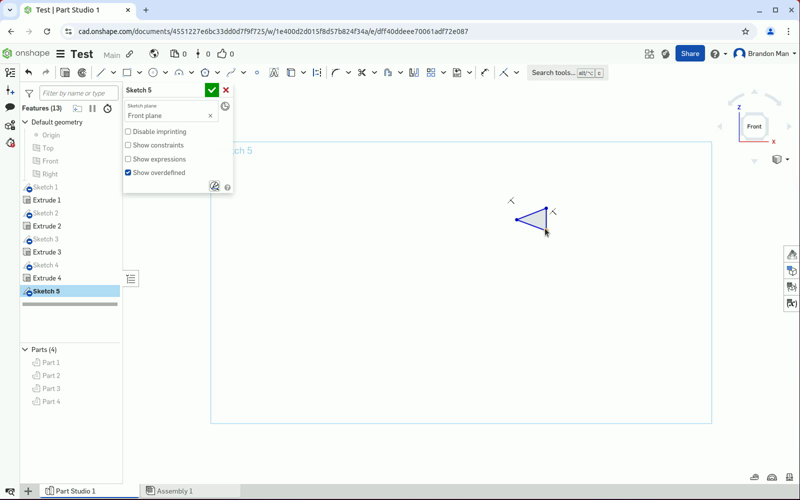
scroll(6)
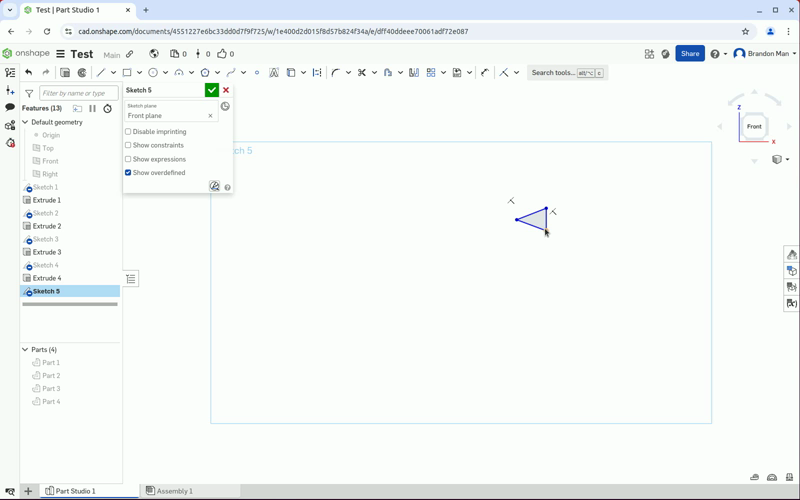
scroll(6)
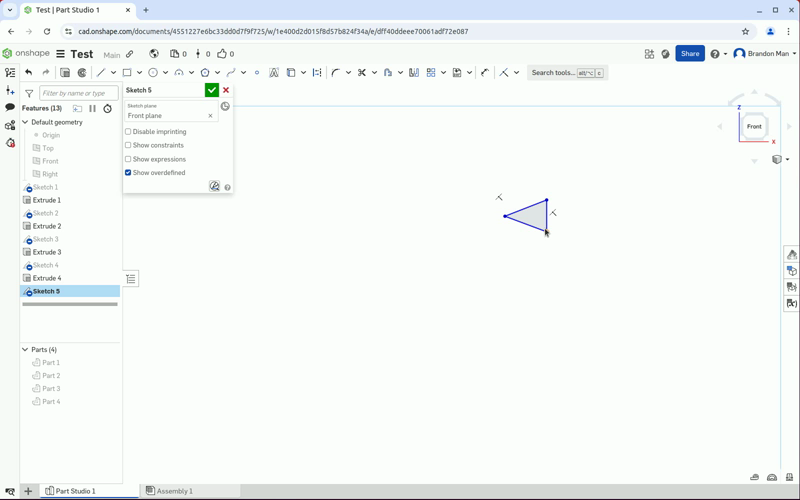
scroll(6)
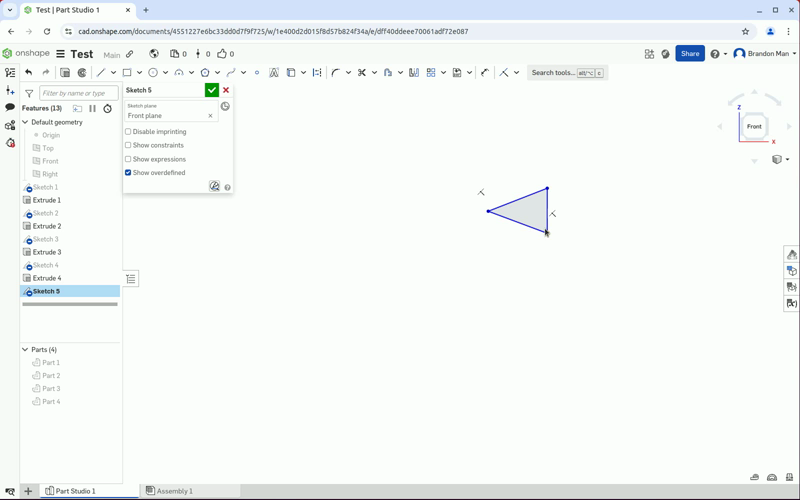
scroll(6)
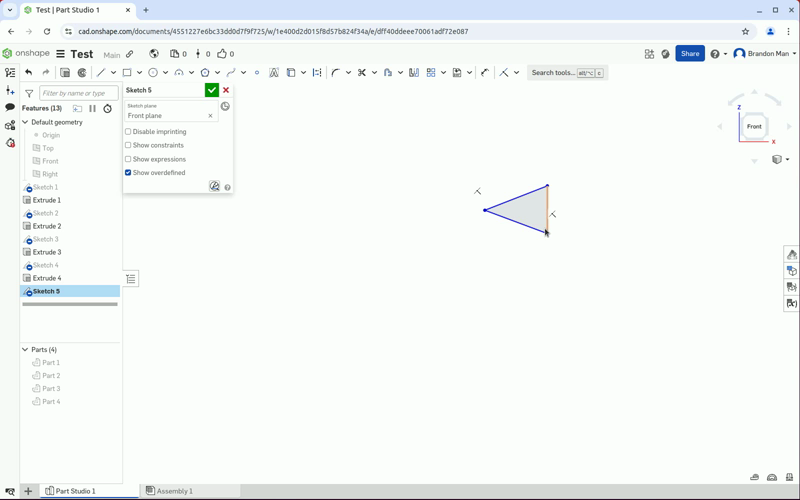
scroll(6)
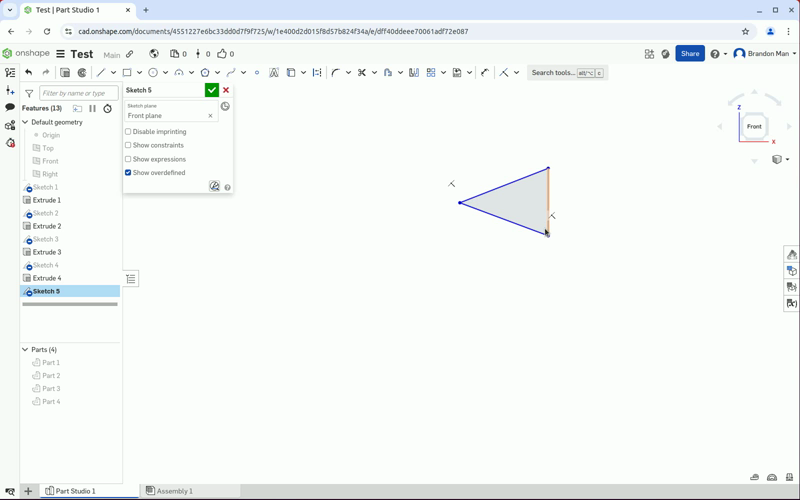
scroll(6)
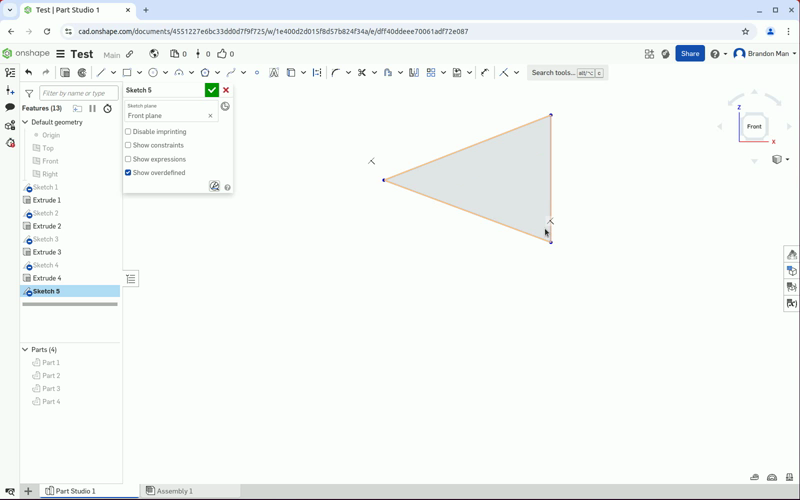
scroll(6)
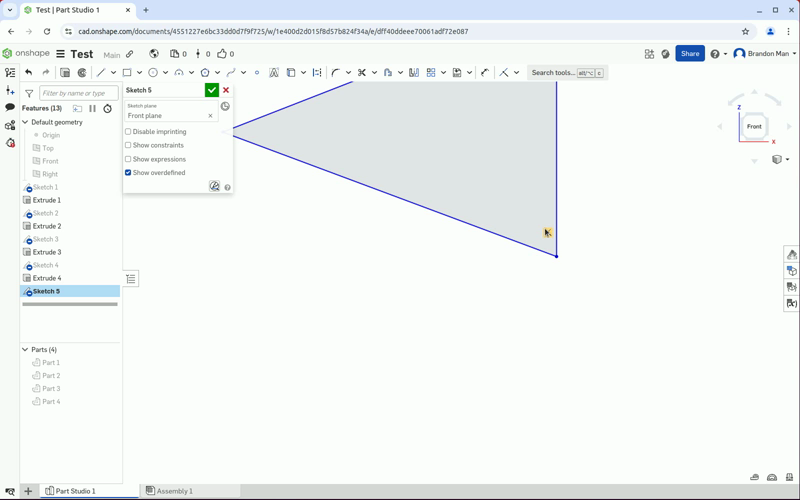
click(545, 228)
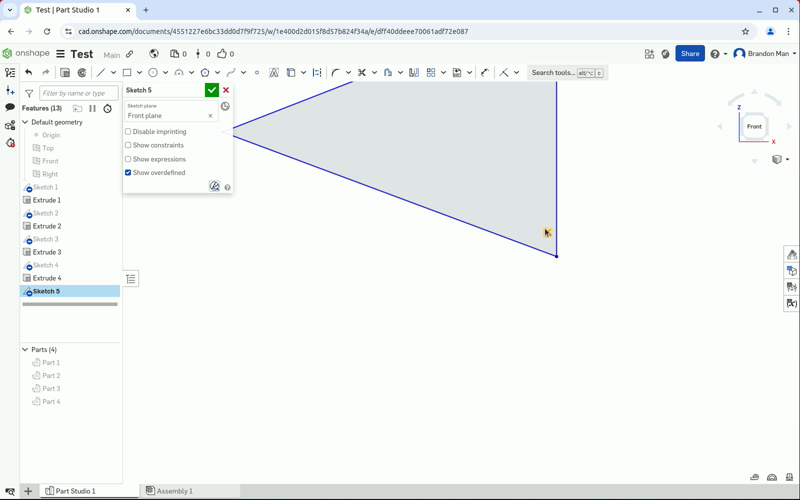
scroll(-6)
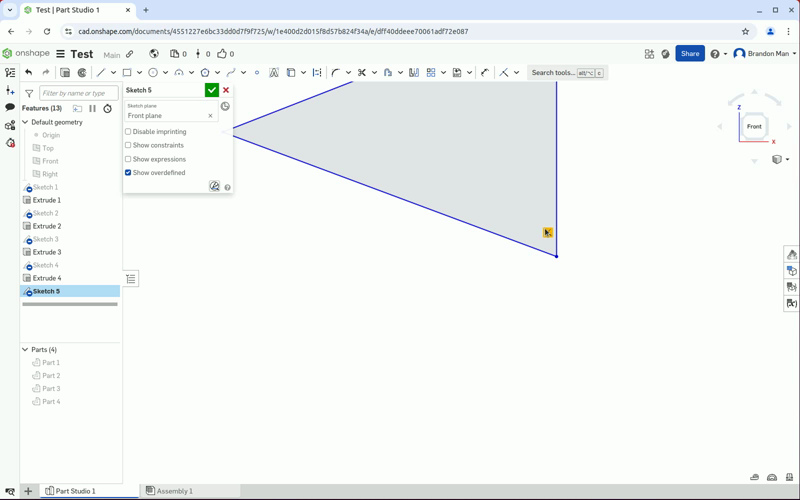
scroll(-6)
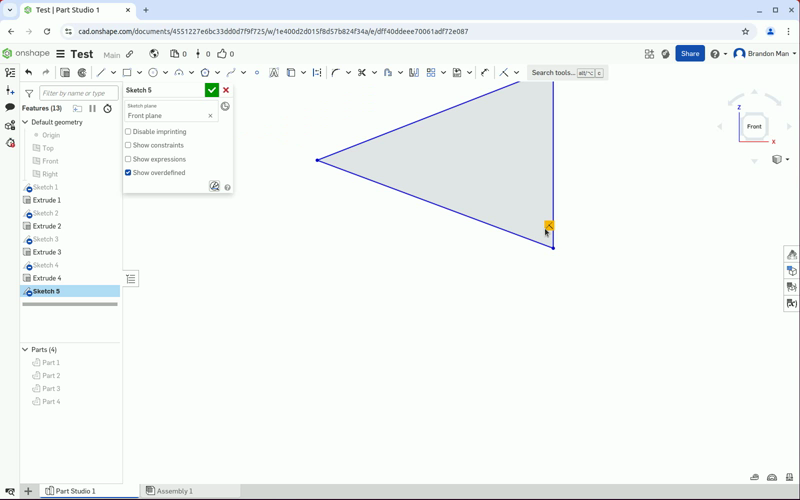
scroll(-6)
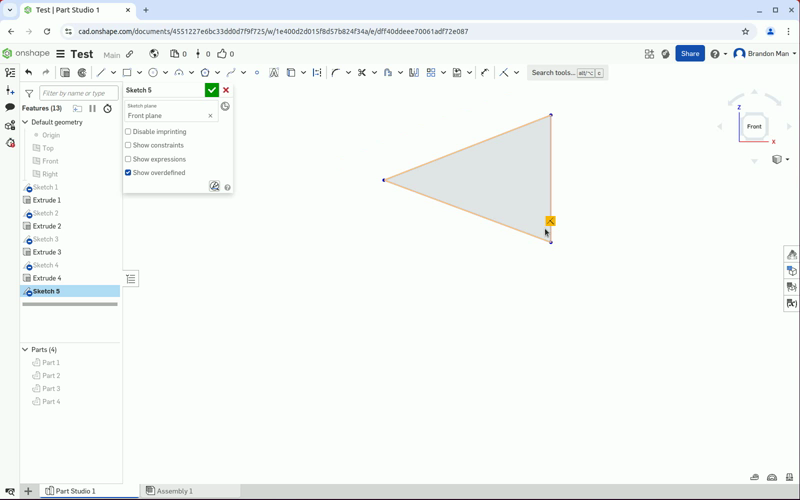
scroll(-6)
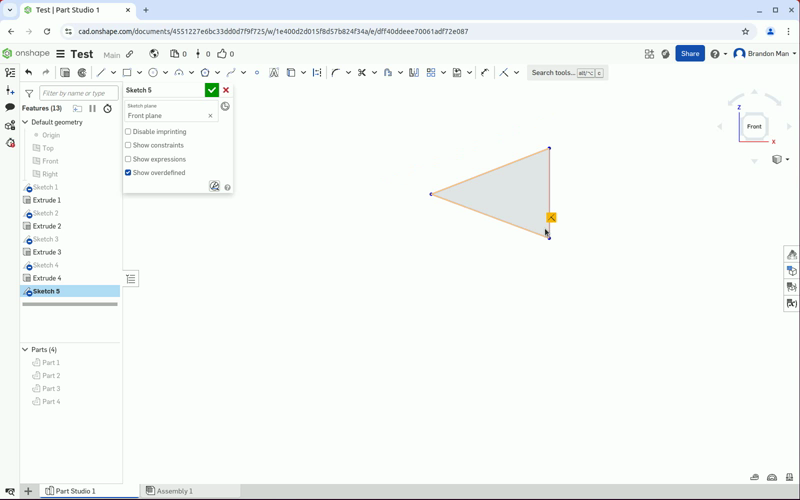
scroll(-6)
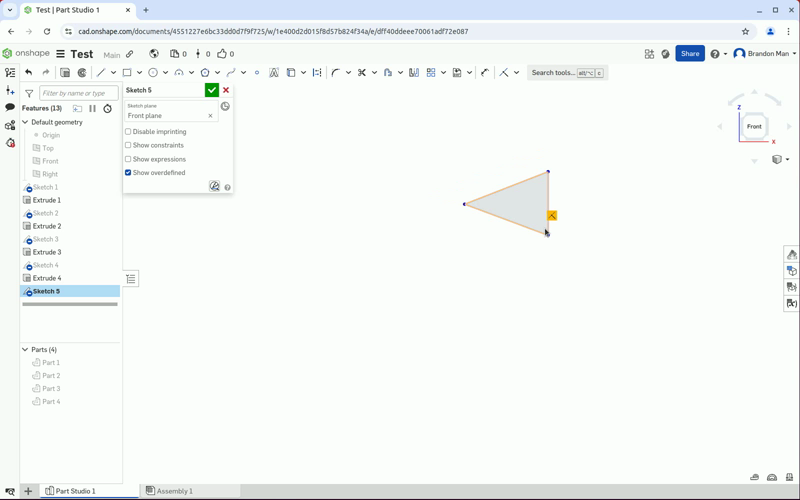
scroll(-6)
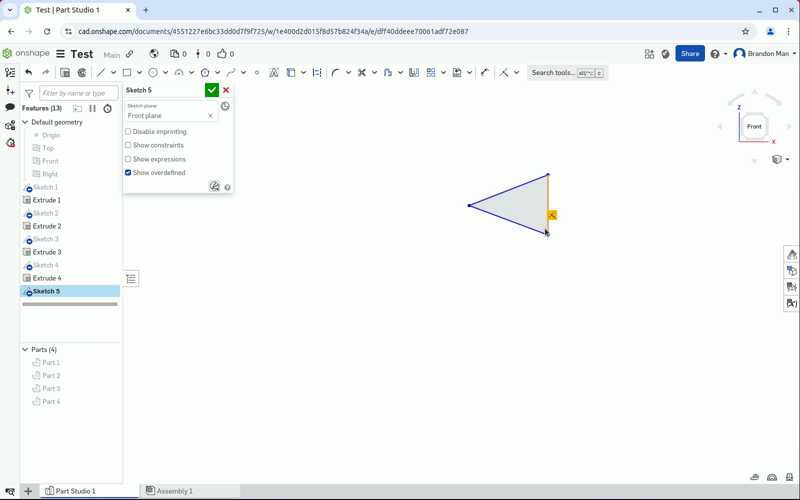
scroll(-6)
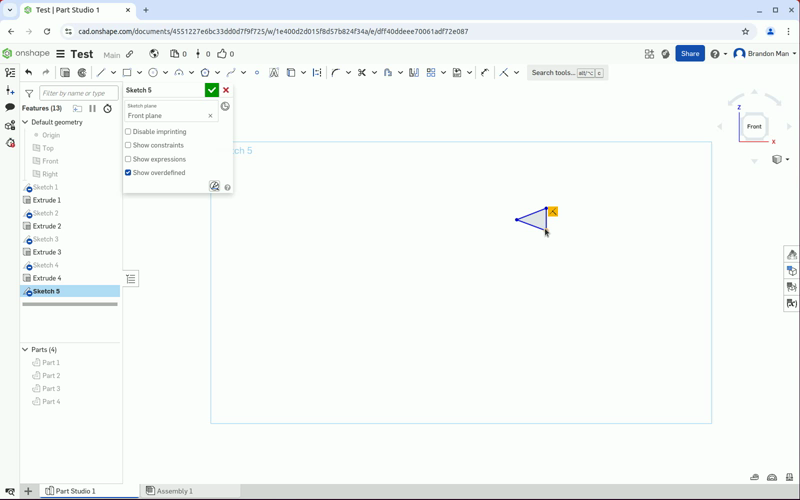
mouse_move(73, 352)
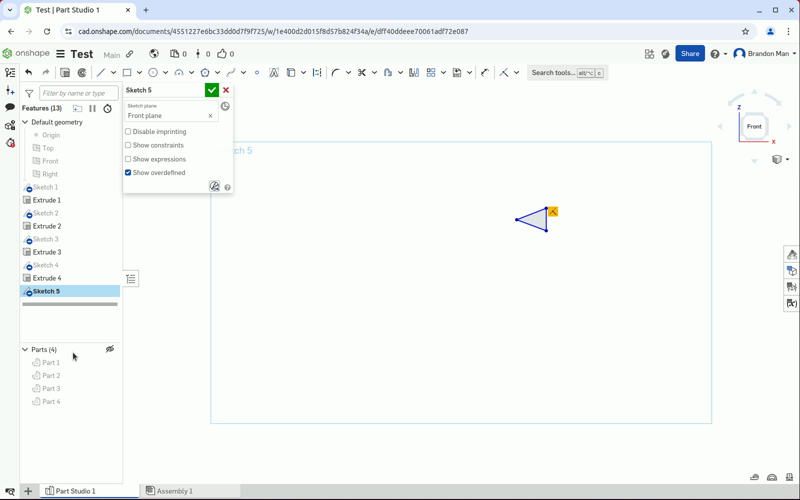
key(shift+y)
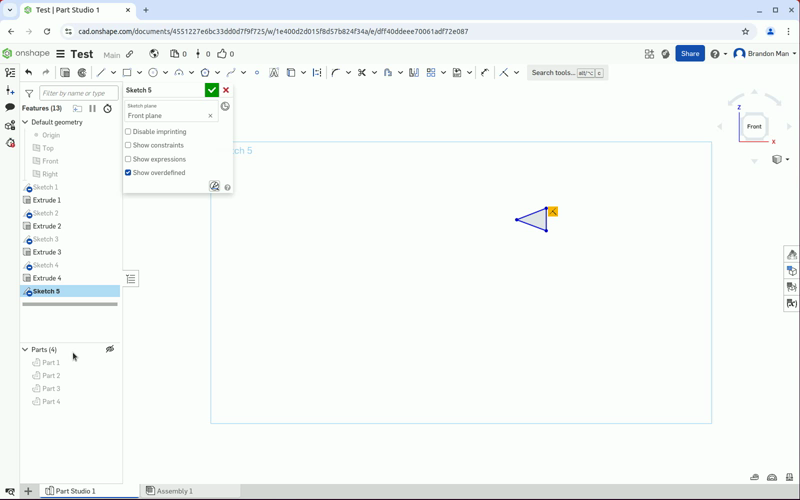
key(shift+e)
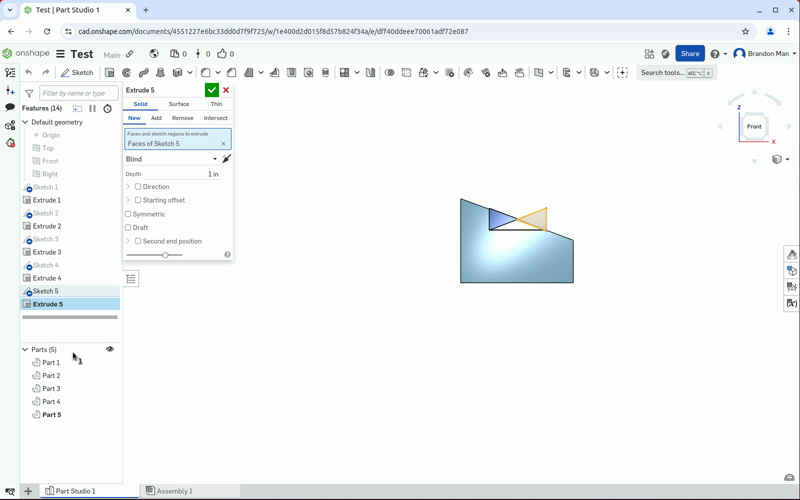
mouse_move(143, 106)
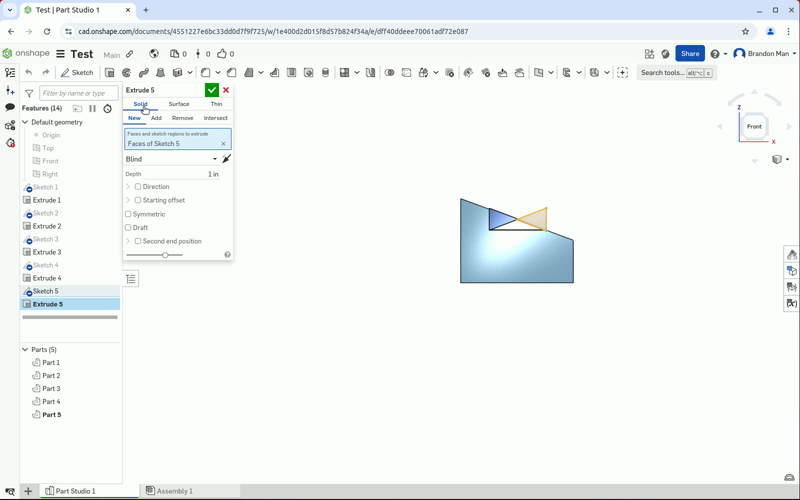
click(143, 106)
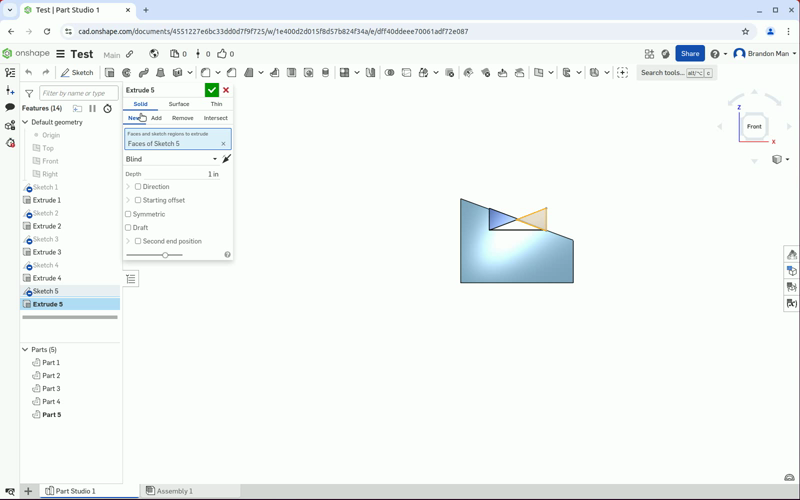
mouse_move(137, 120)
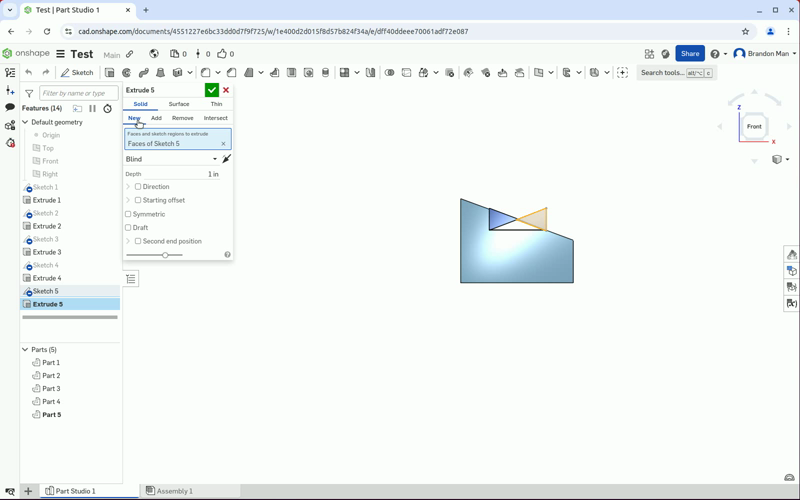
click(137, 120)
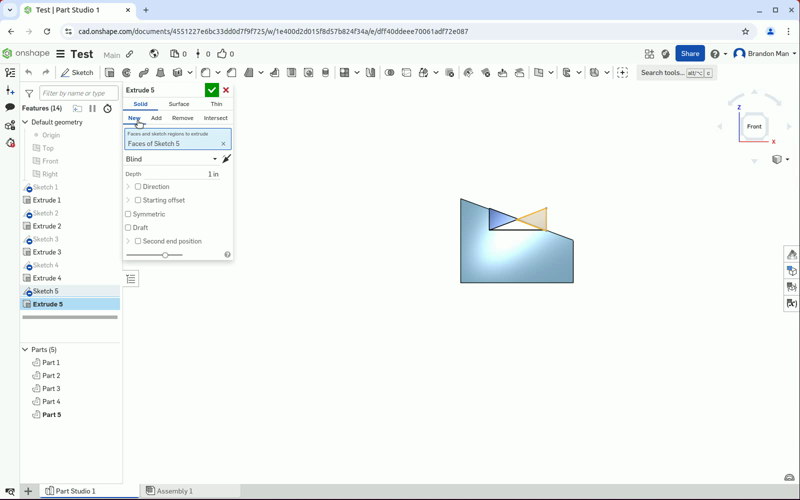
key(tab, 4)
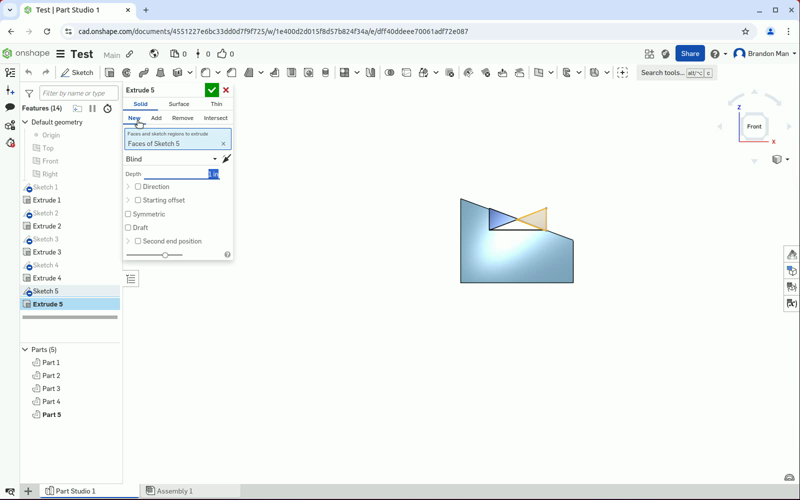
text(8.666)
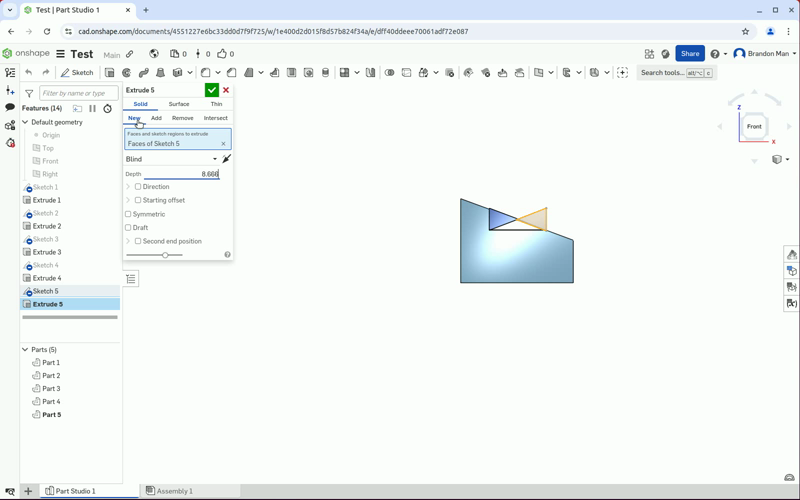
key(tab, 3)
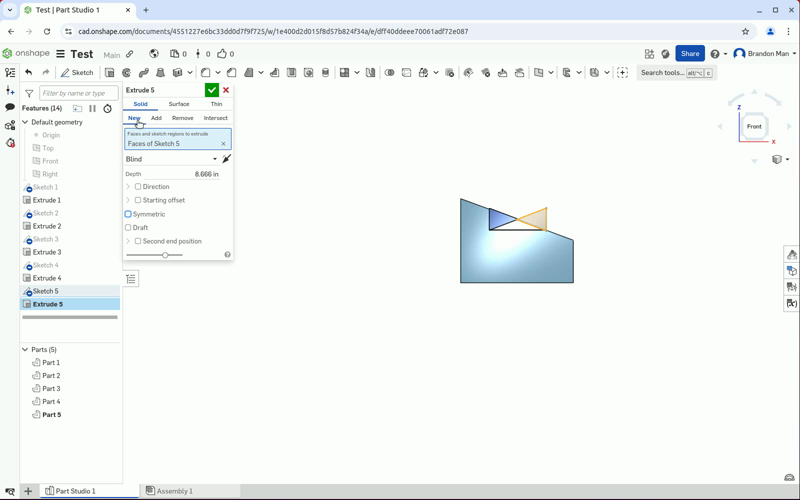
key(space)
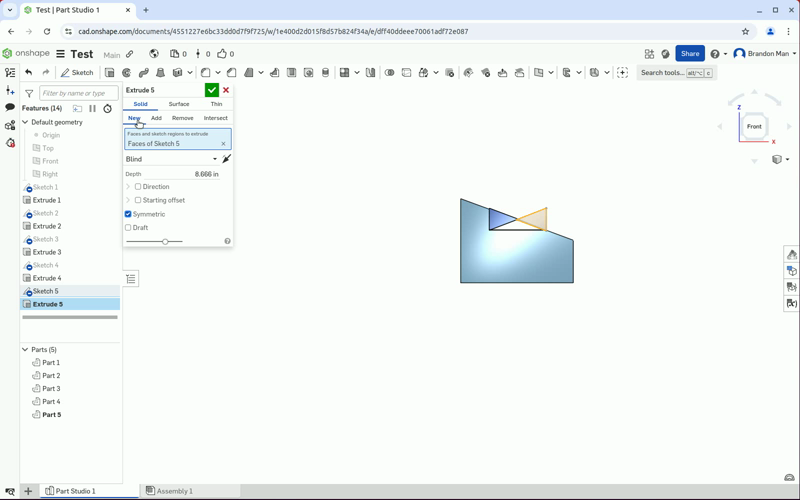
key(enter)
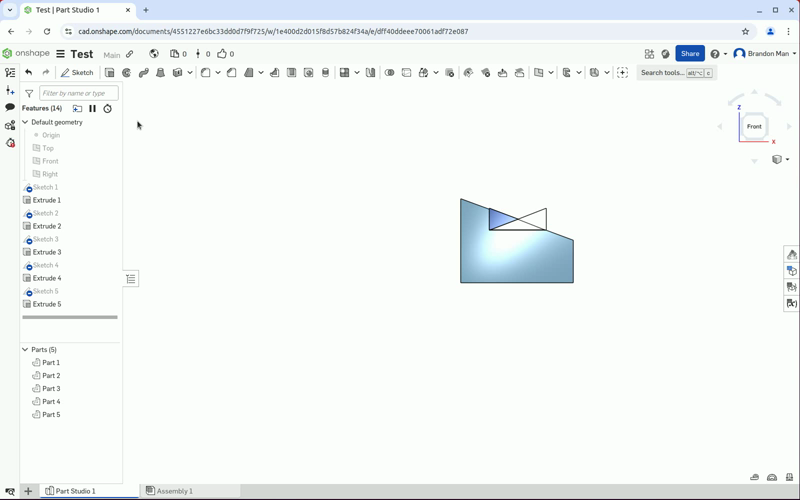
key(shift+h)
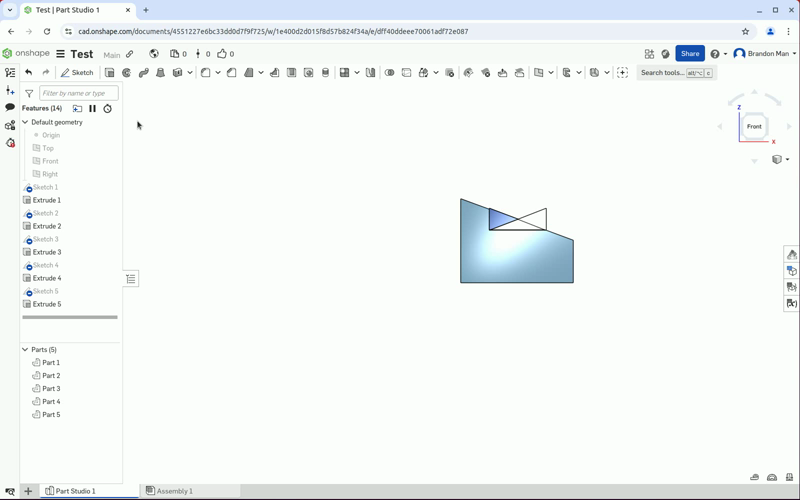
key(shift+h)
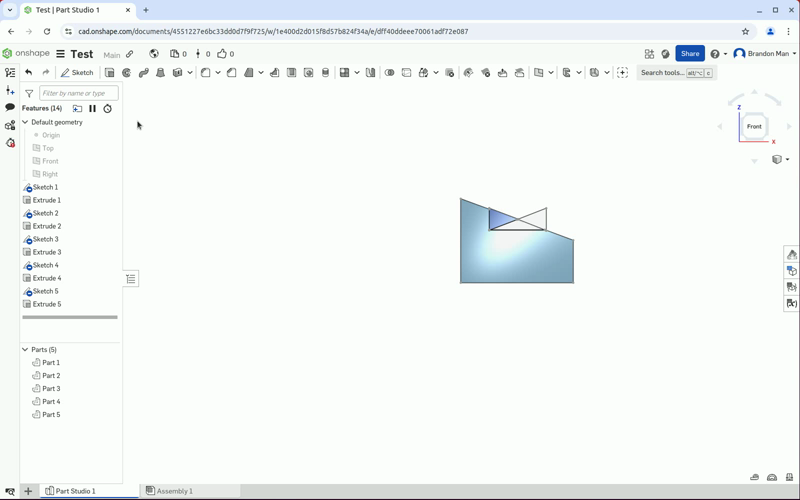
key(shift+7)
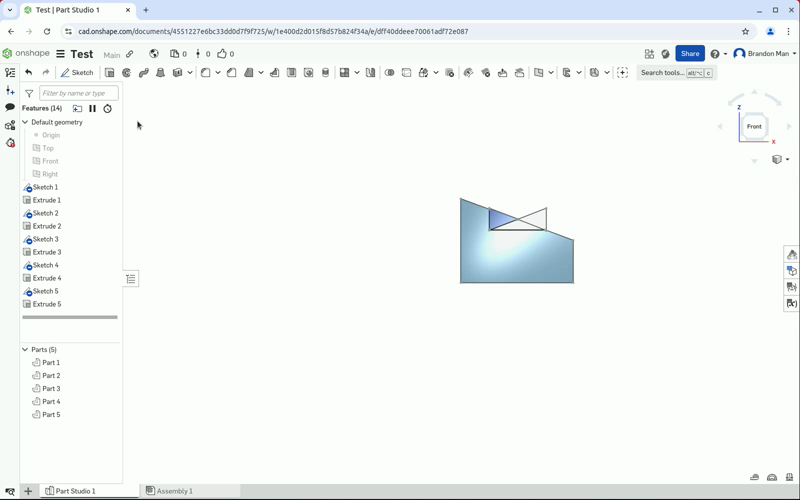
key(left, 2)
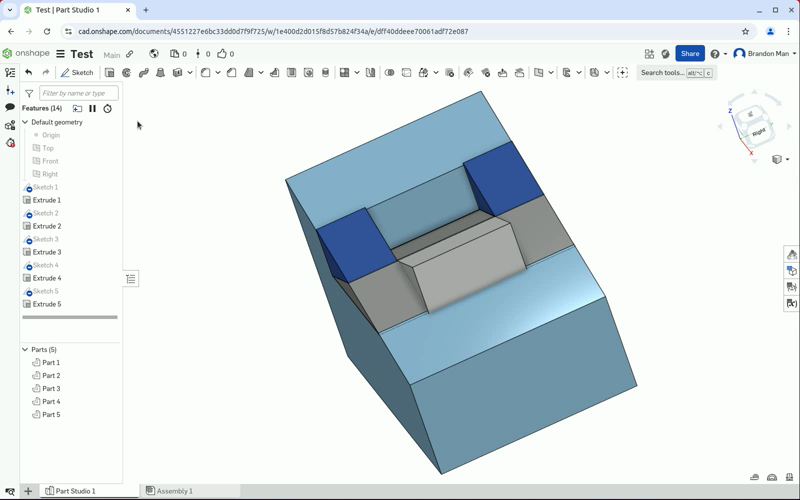
key(down, 2)
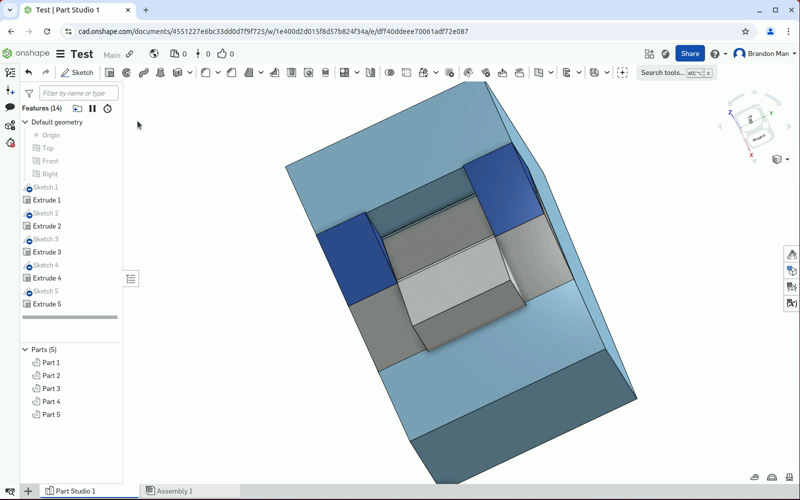
key(up, 2)
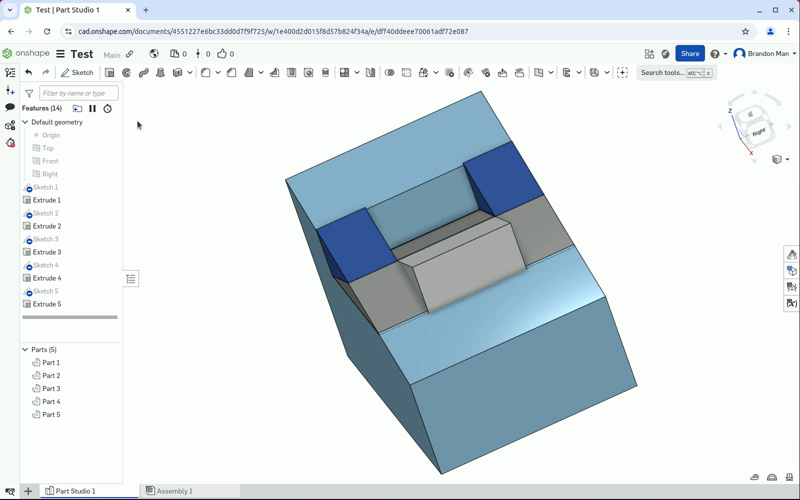
key(right, 2)
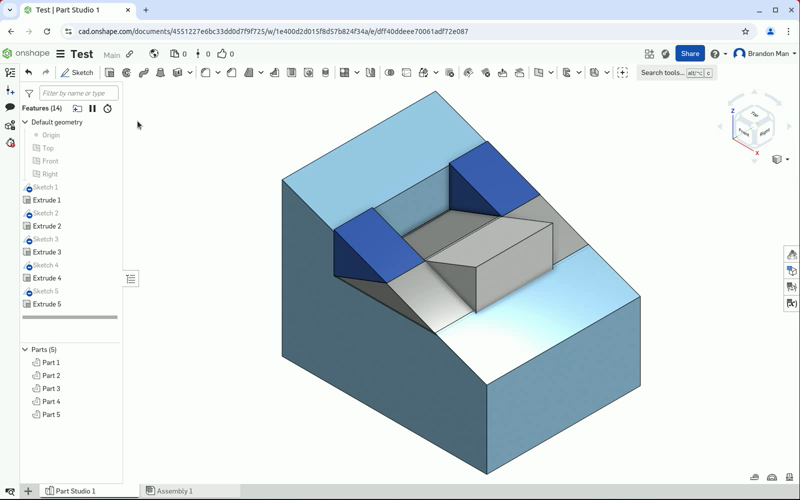
mouse_move(73, 189)
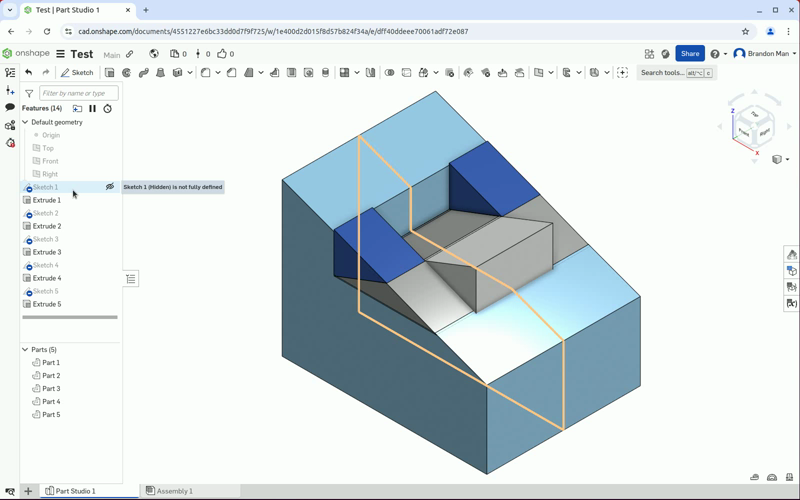
click(73, 189)